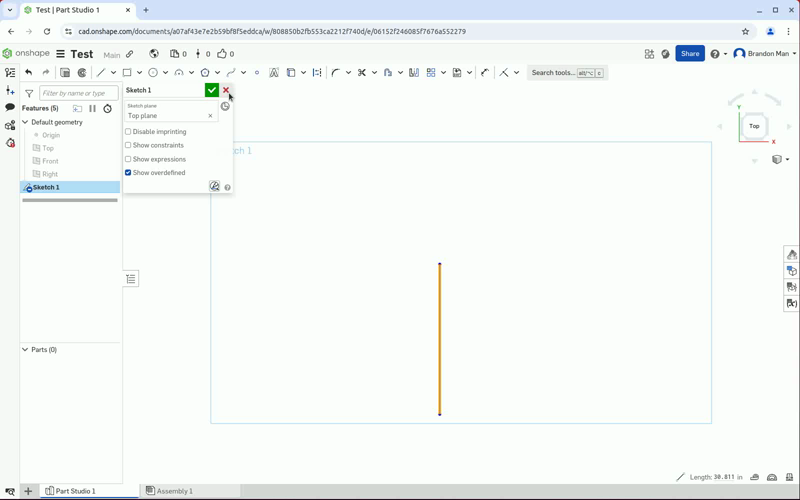
key(shift+h)
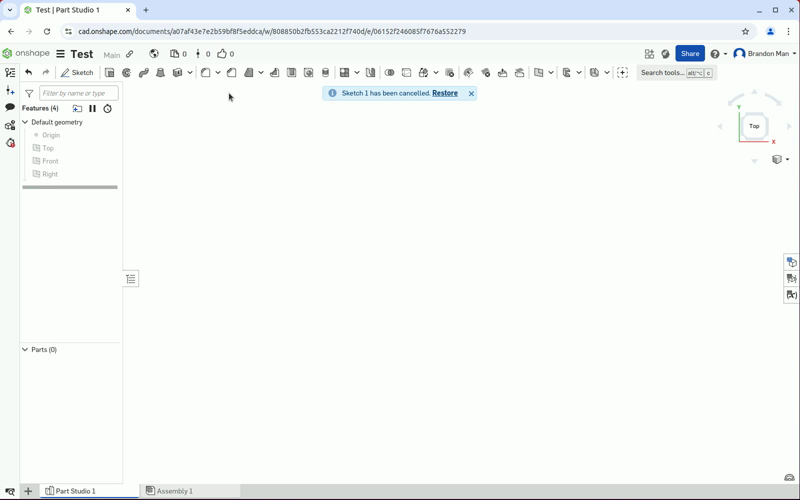
mouse_move(73, 352)
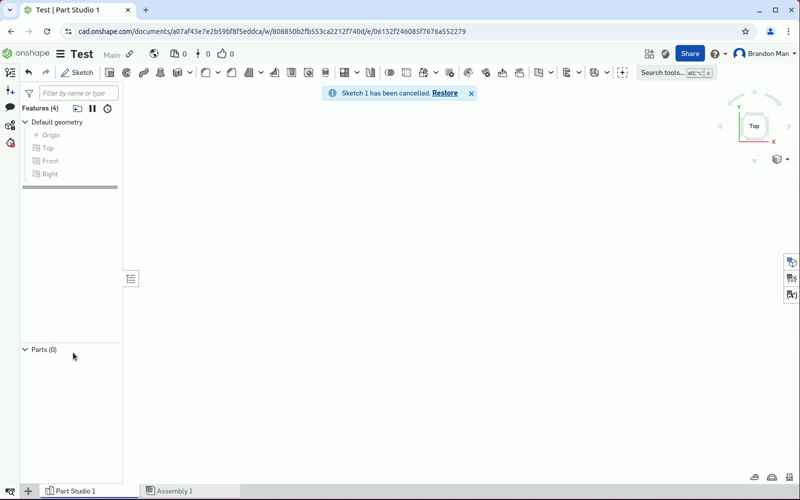
key(y)
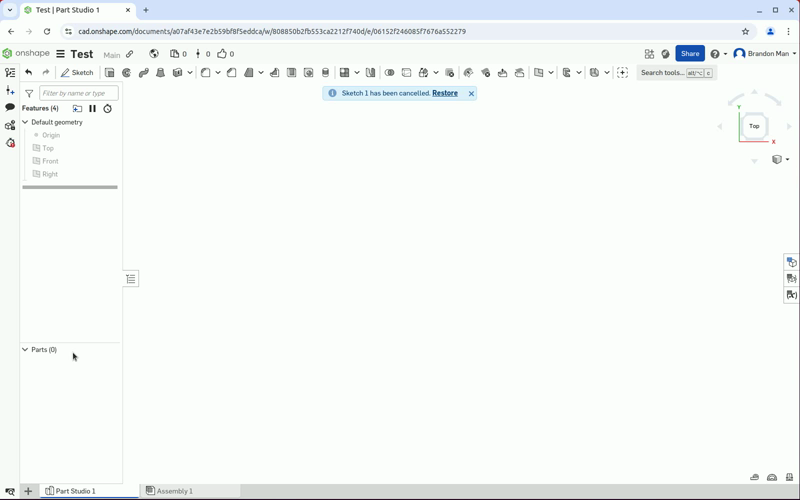
key(shift+p)
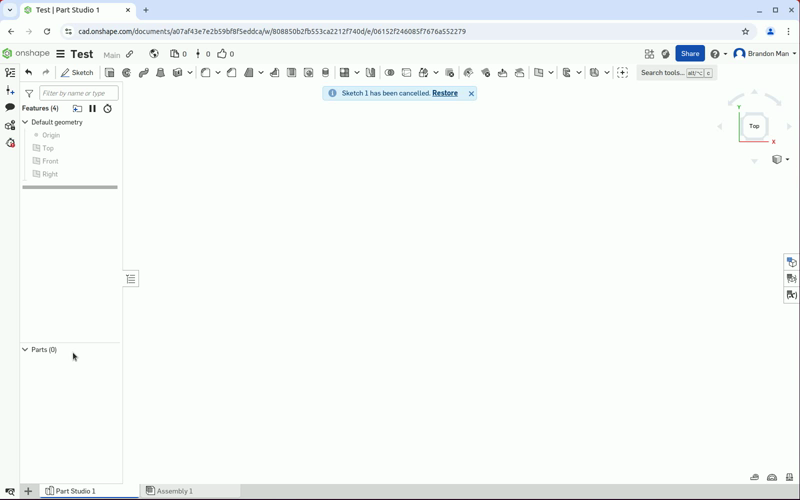
key(space)
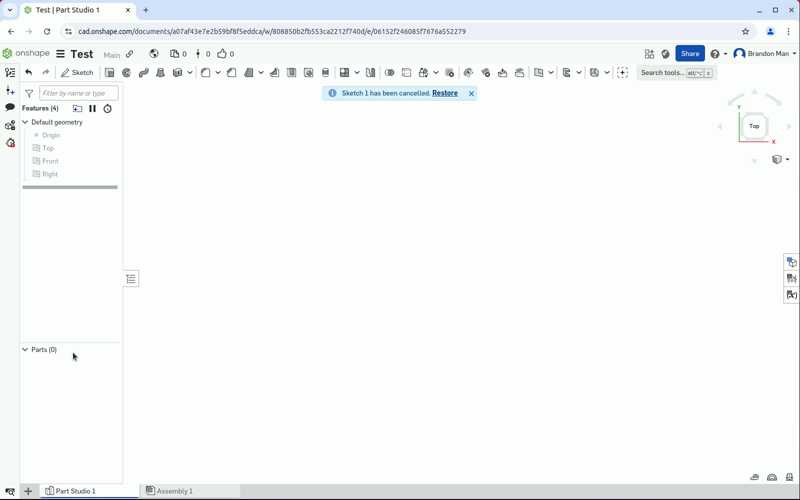
key_down(shift)
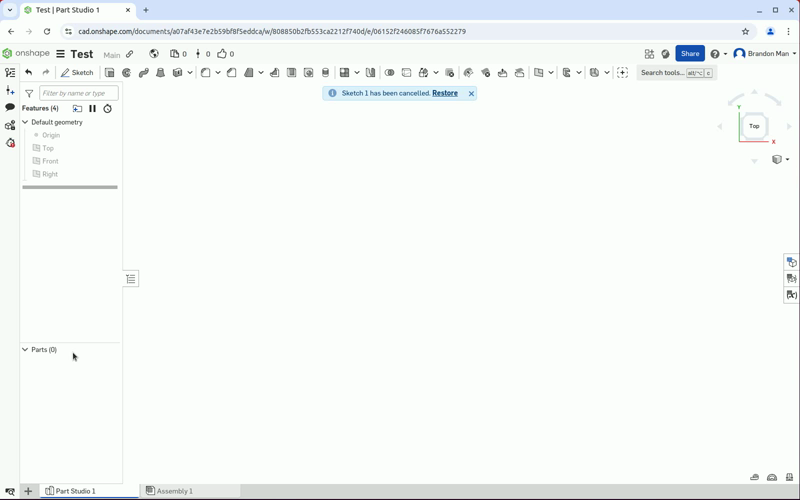
key(up)
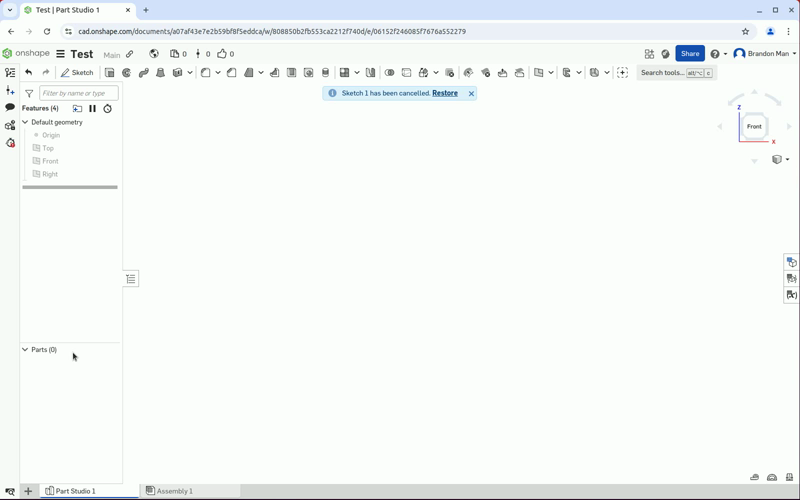
key_up(shift)
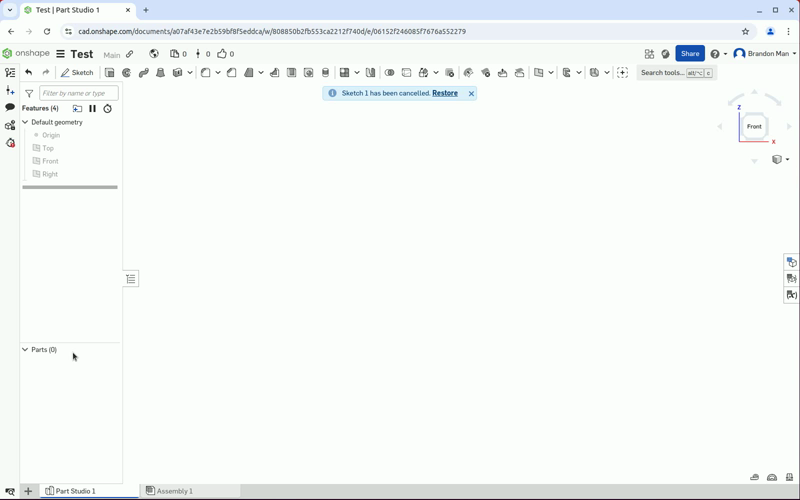
mouse_move(73, 352)
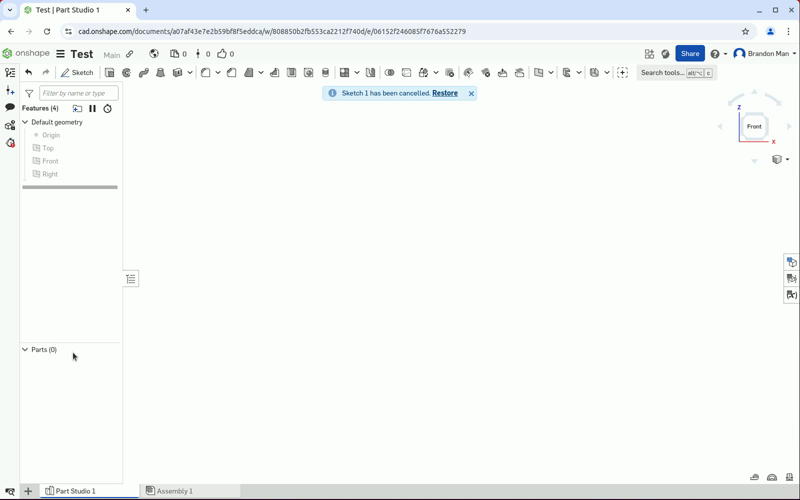
key(shift+y)
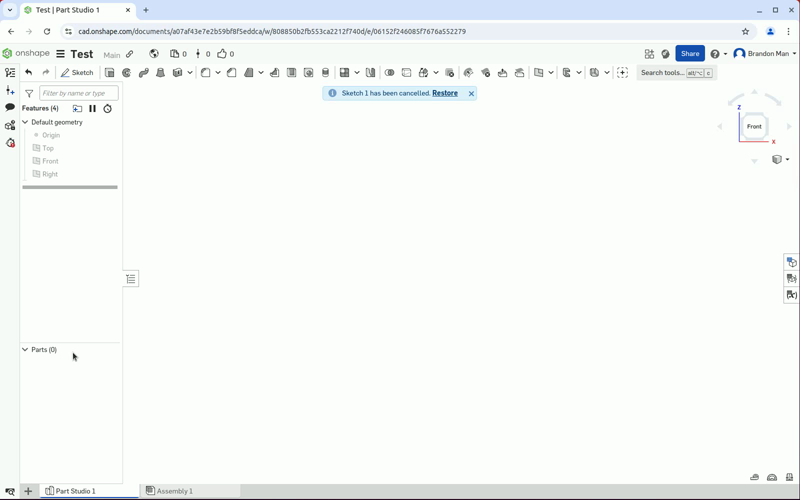
key(shift+s)
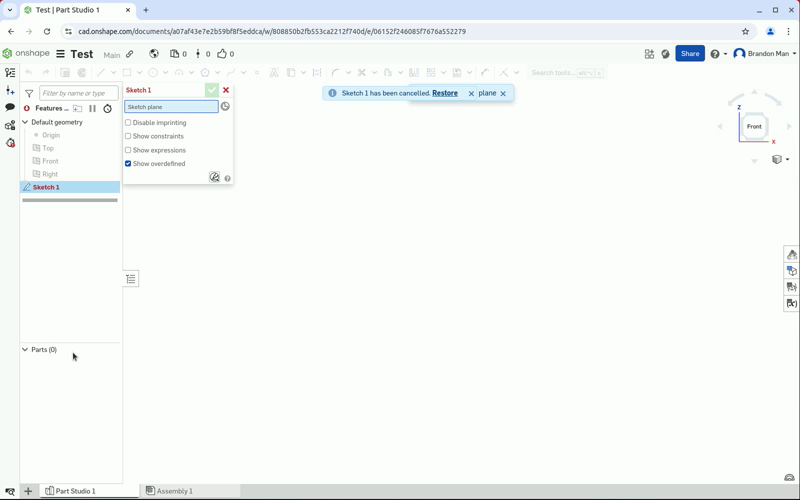
mouse_move(73, 163)
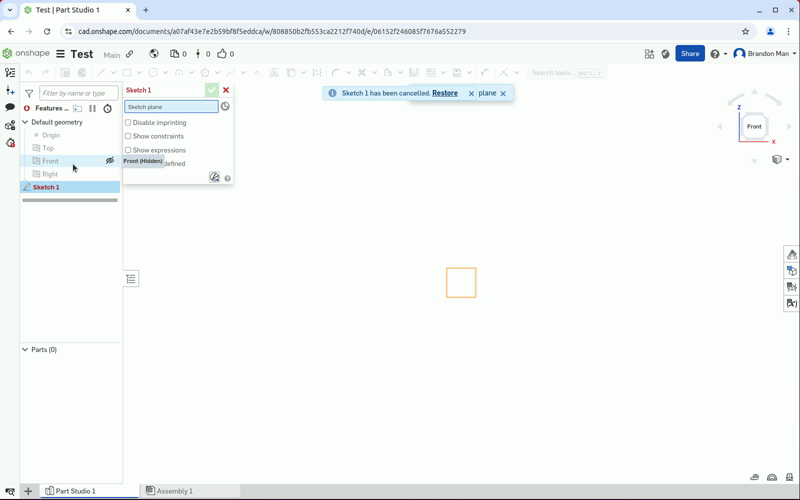
click(73, 163)
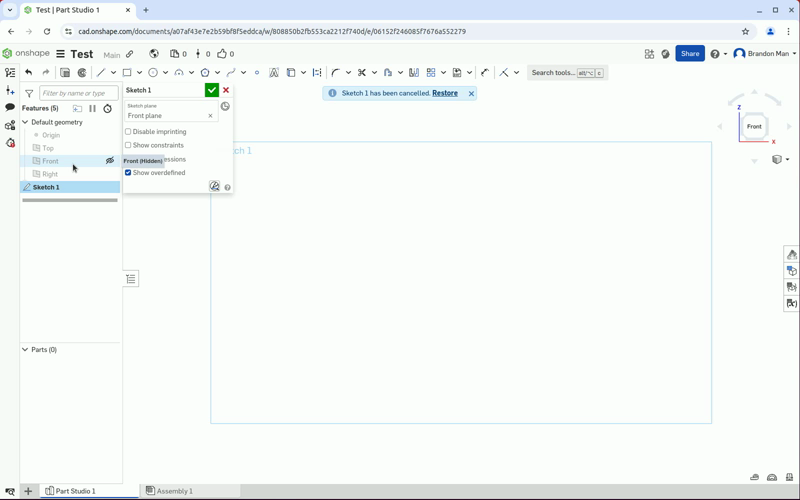
mouse_move(73, 352)
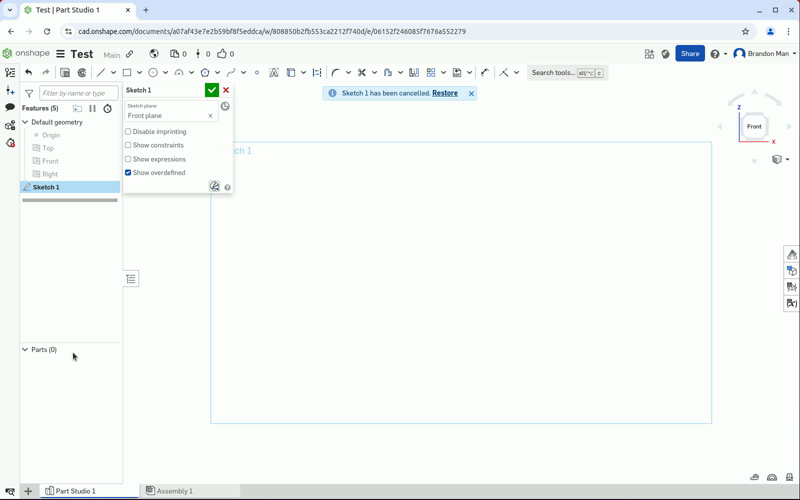
key(y)
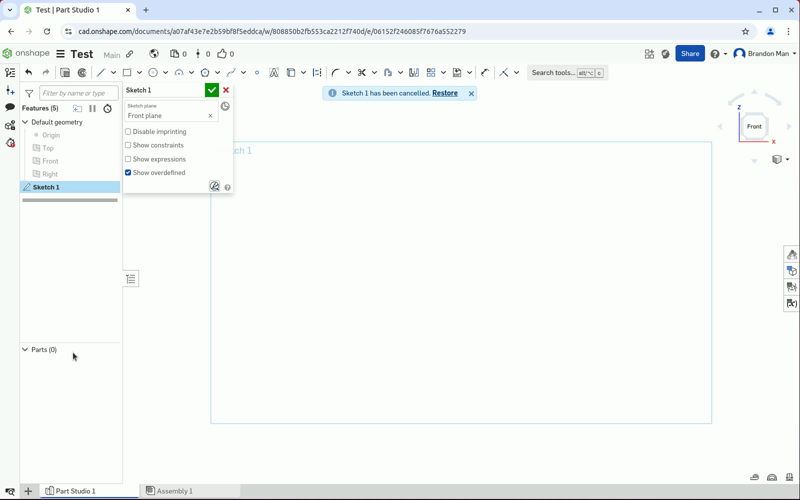
key(l)
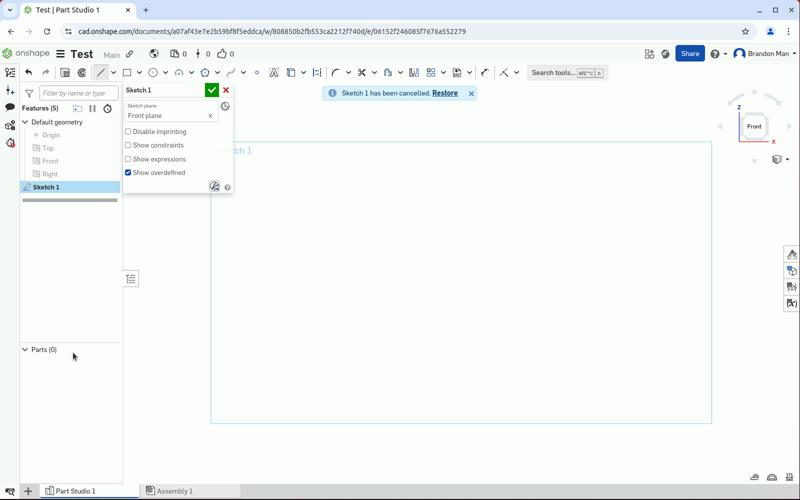
key_down(shift)
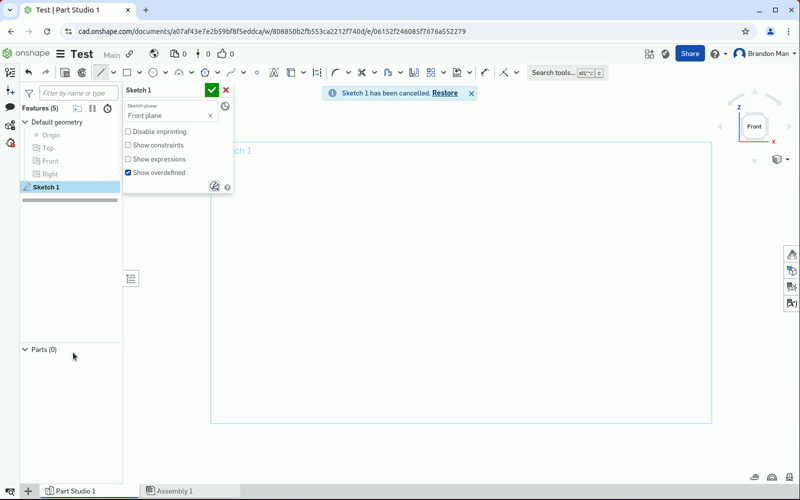
mouse_move(351, 394)
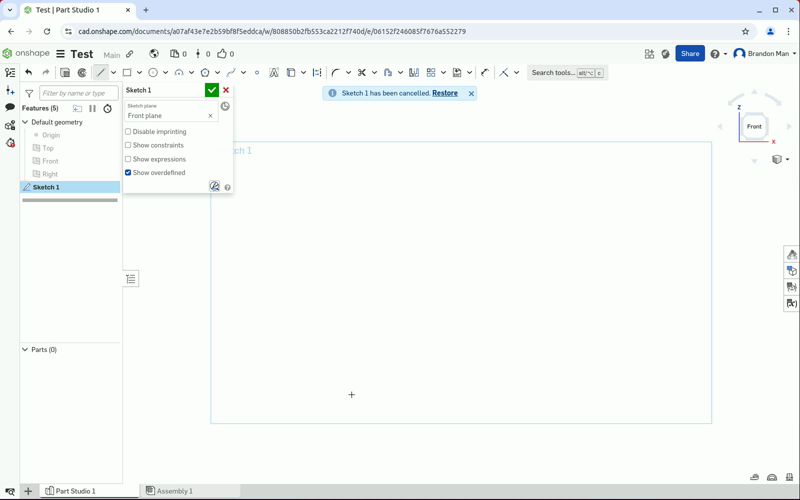
click(351, 394)
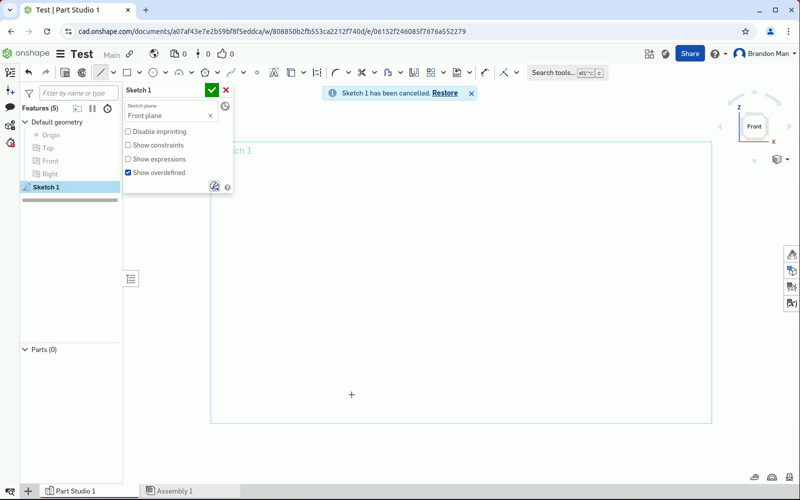
key_up(shift)
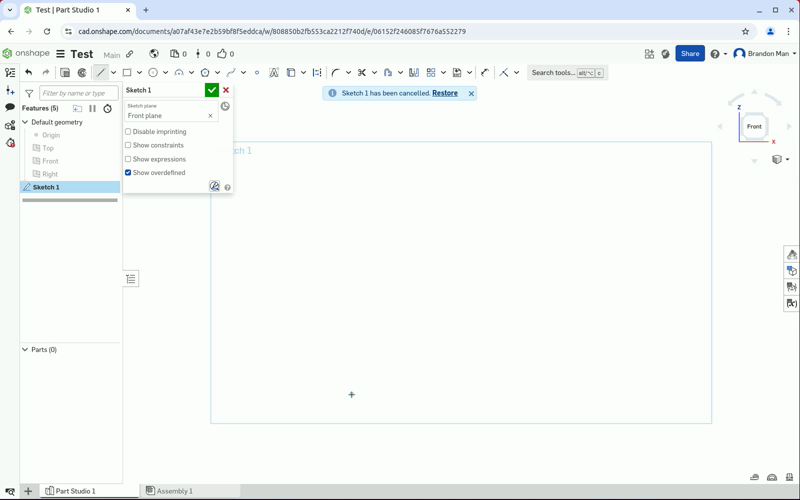
key_down(shift)
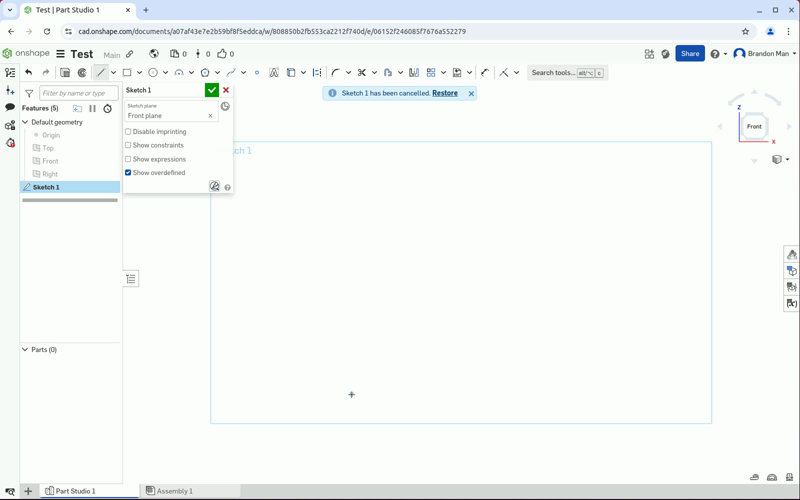
mouse_move(572, 394)
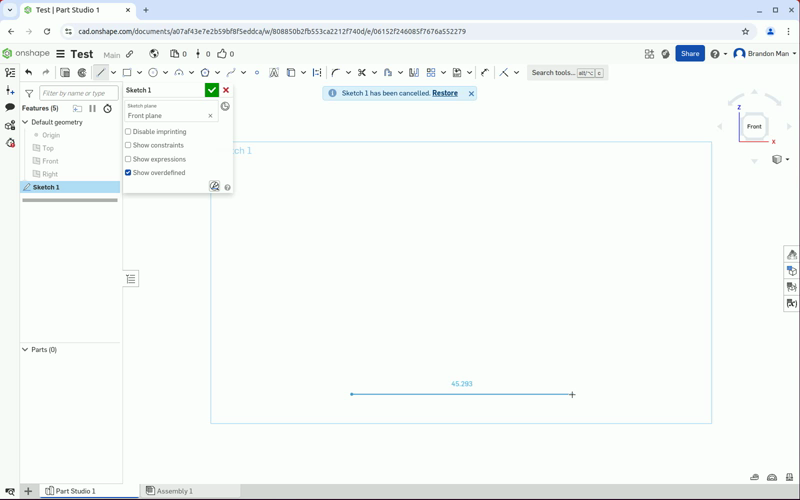
click(572, 394)
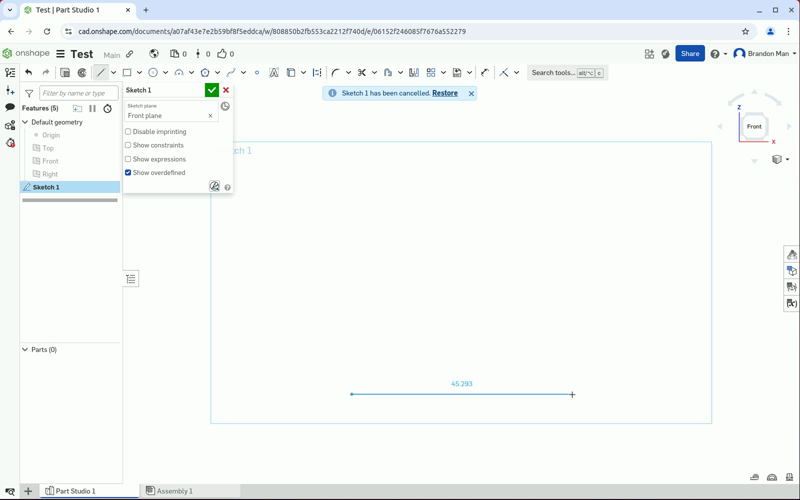
key_up(shift)
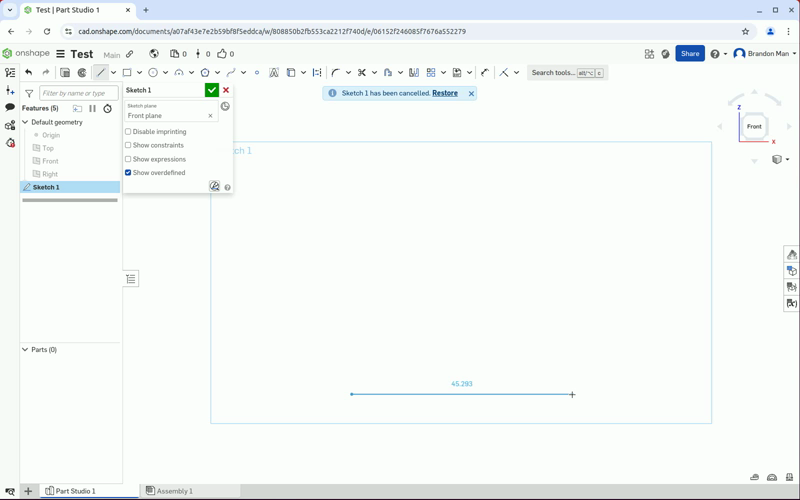
key_down(shift)
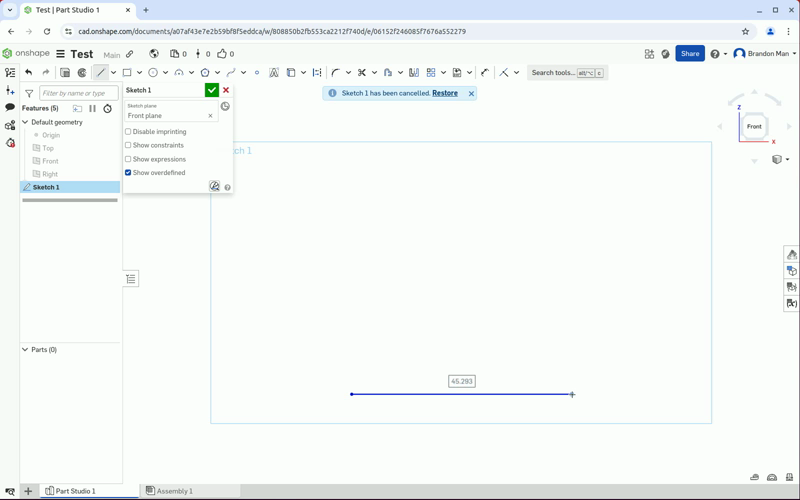
mouse_move(572, 320)
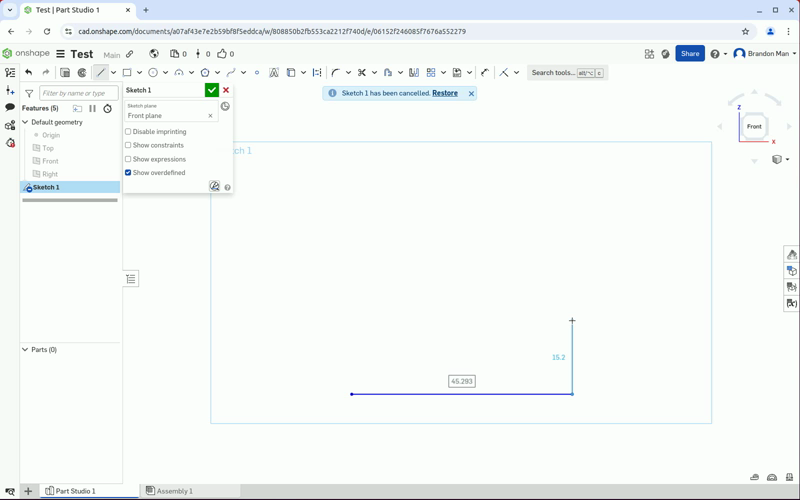
click(572, 320)
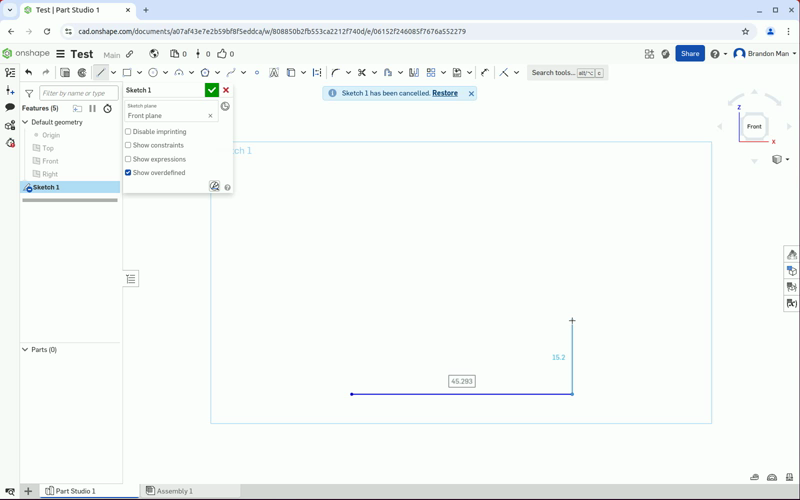
key_up(shift)
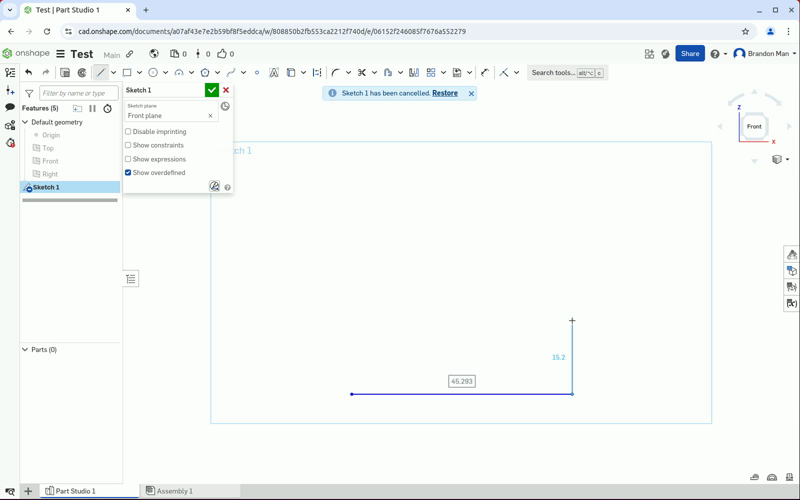
key_down(shift)
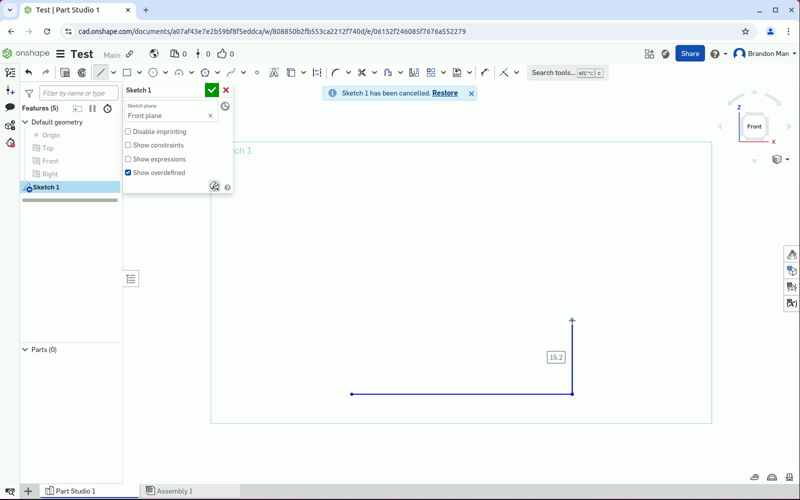
mouse_move(351, 320)
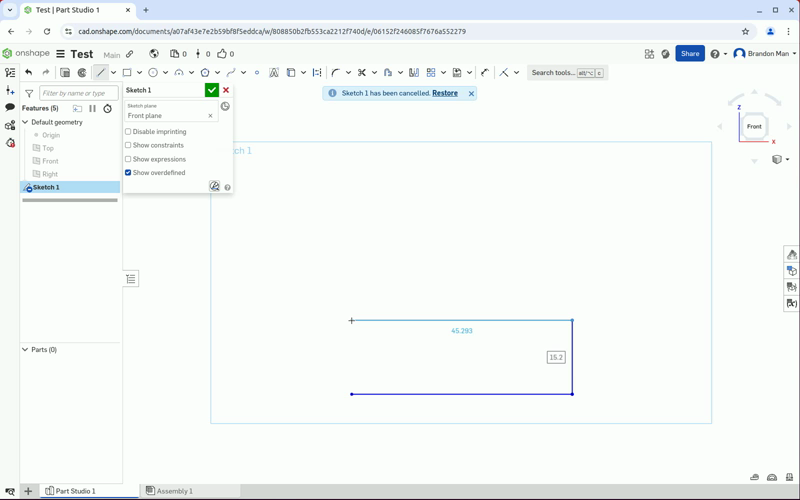
click(351, 320)
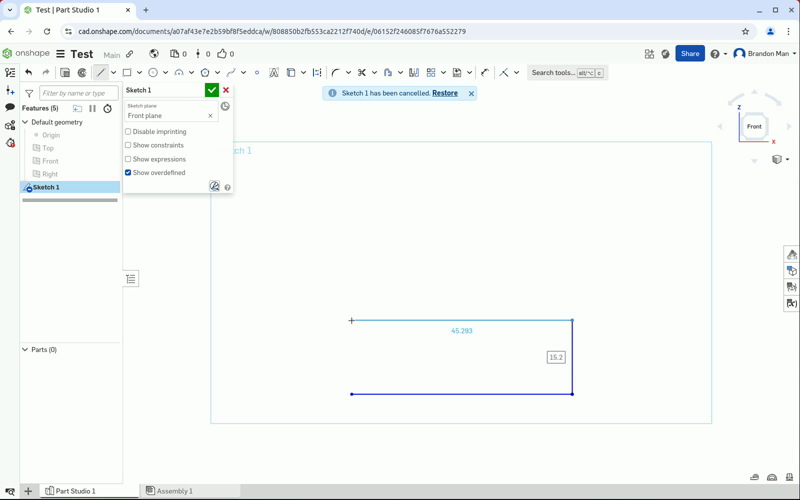
key_up(shift)
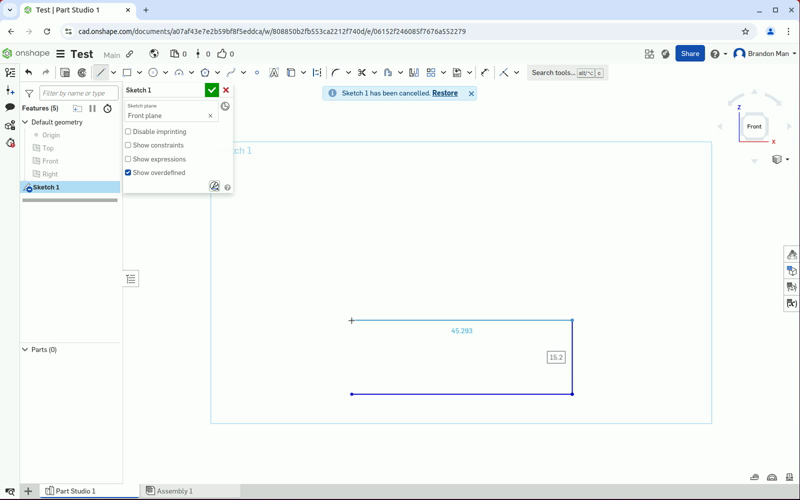
key_down(shift)
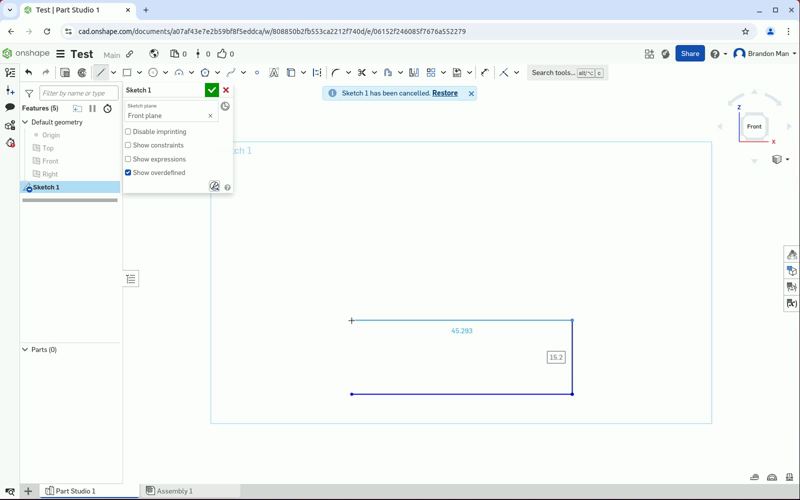
mouse_move(351, 394)
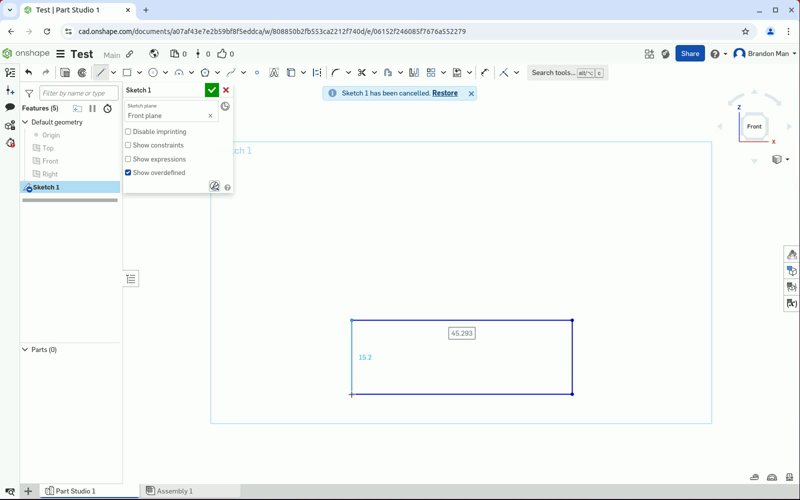
key_up(shift)
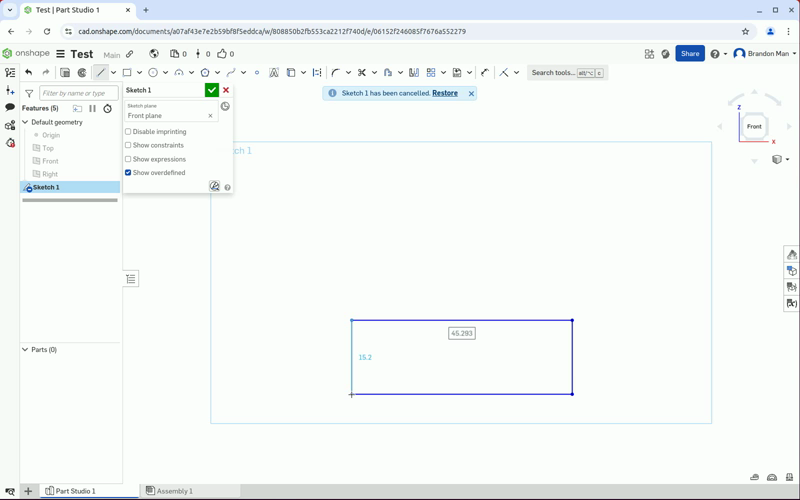
click(351, 394)
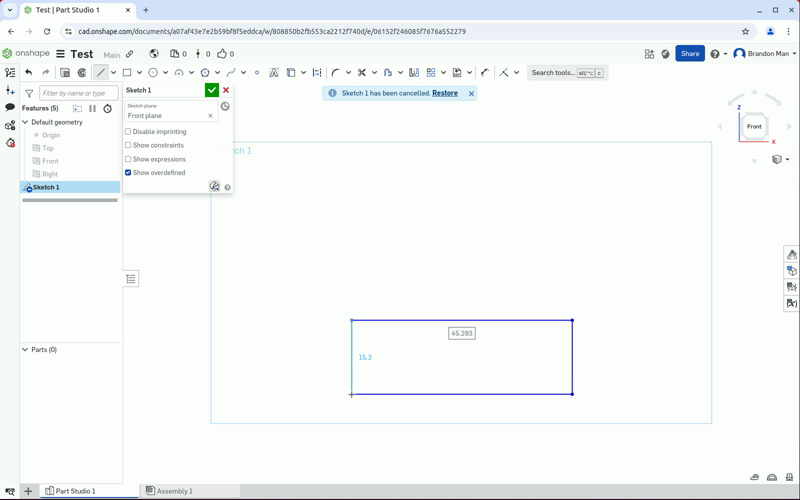
key(esc)
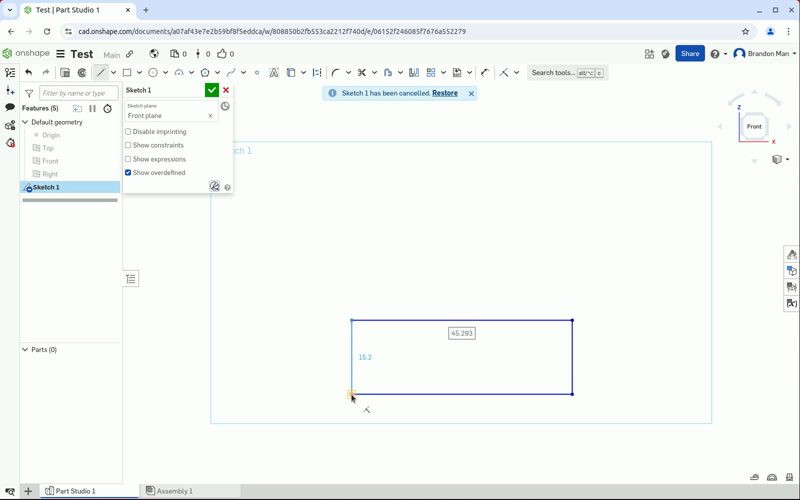
mouse_move(502, 364)
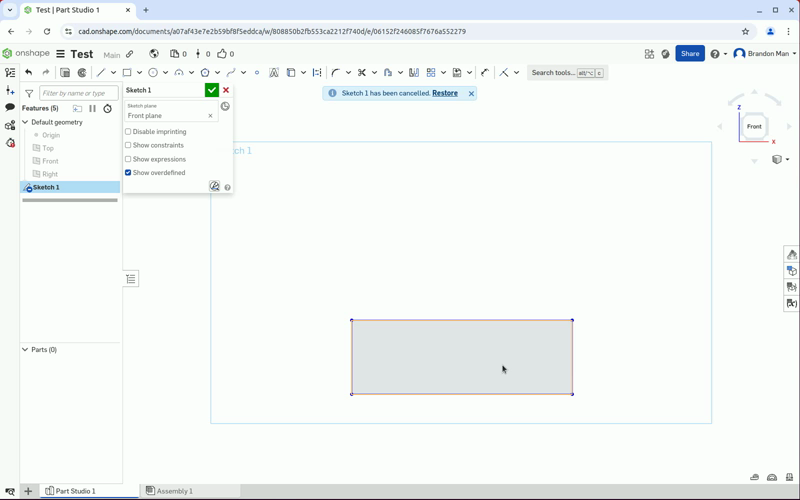
click(502, 364)
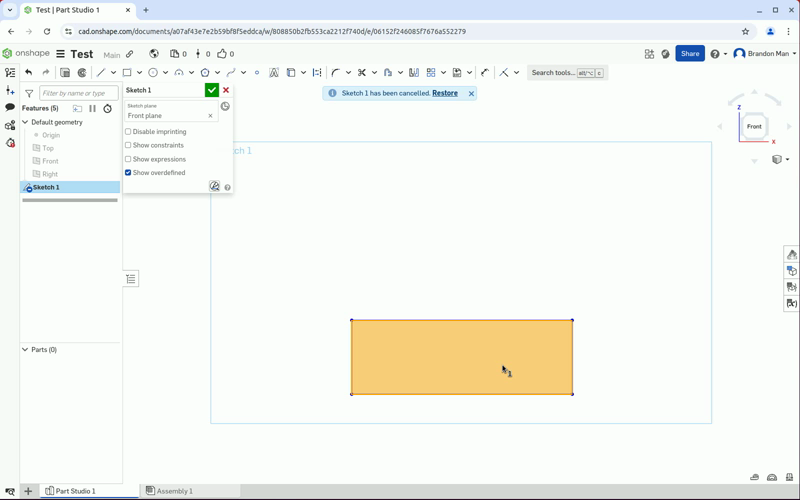
mouse_move(73, 352)
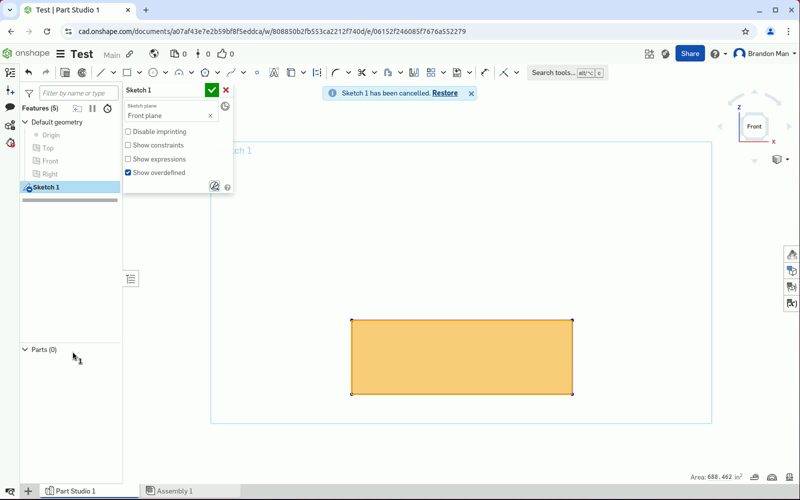
key(shift+y)
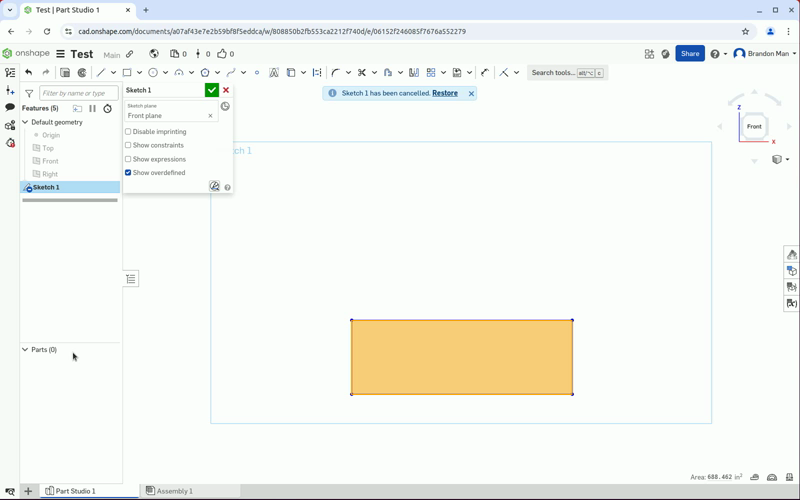
key(shift+e)
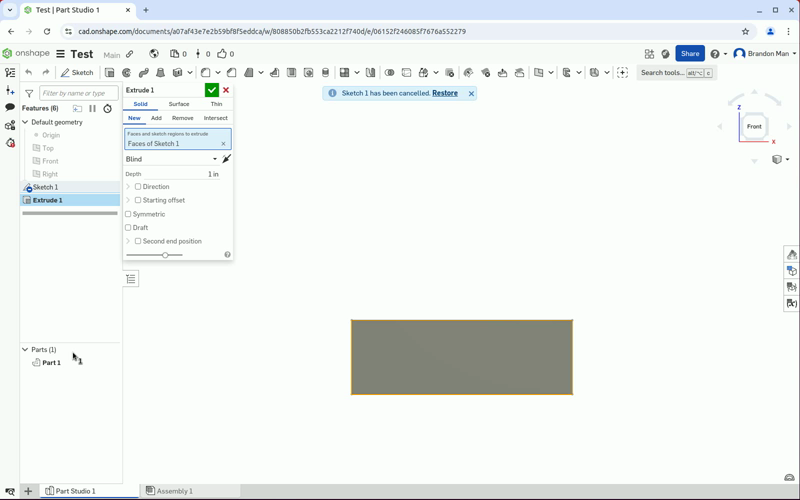
mouse_move(143, 106)
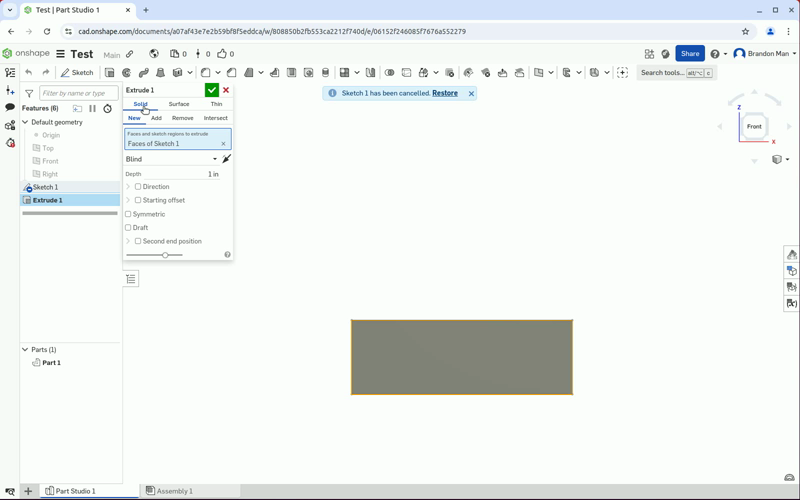
click(143, 106)
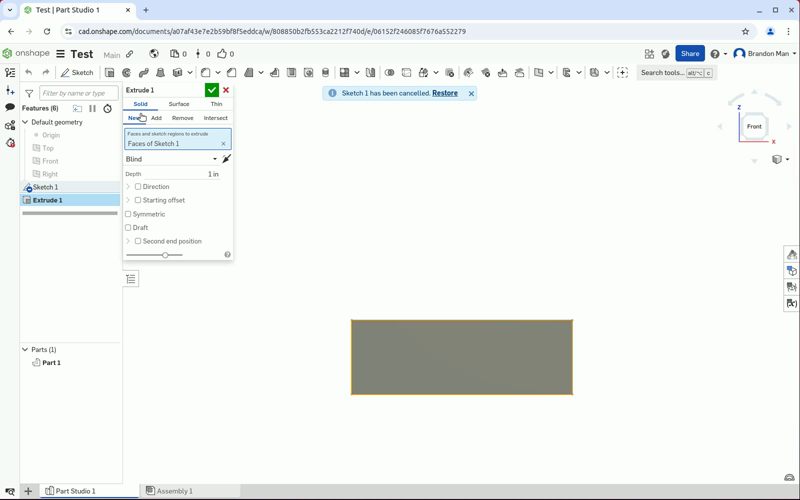
mouse_move(137, 120)
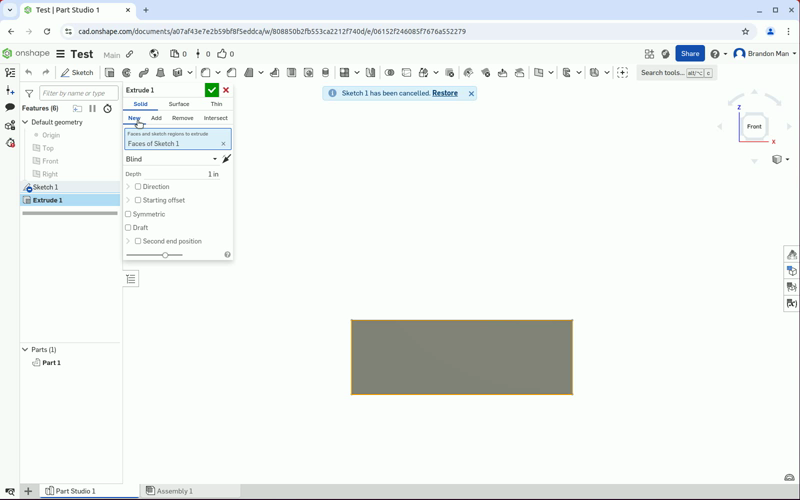
click(137, 120)
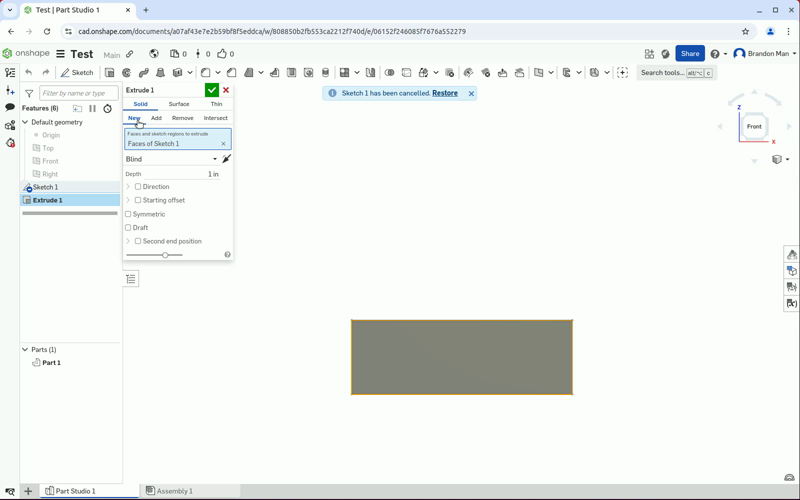
key(tab, 4)
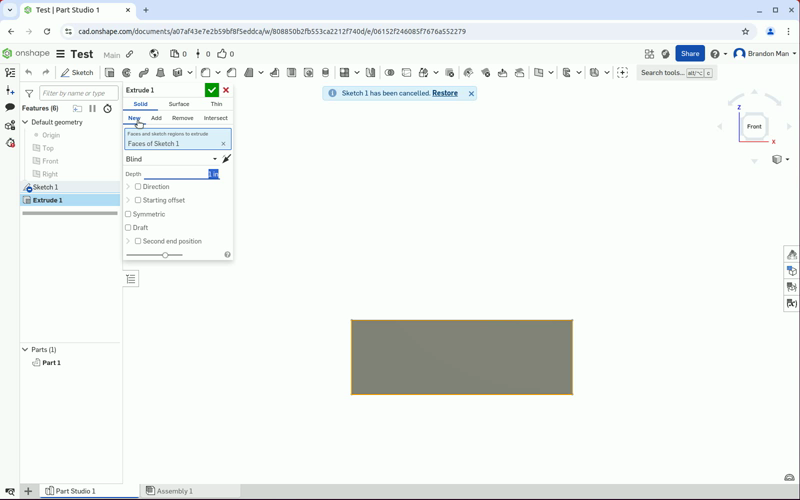
text(7.703)
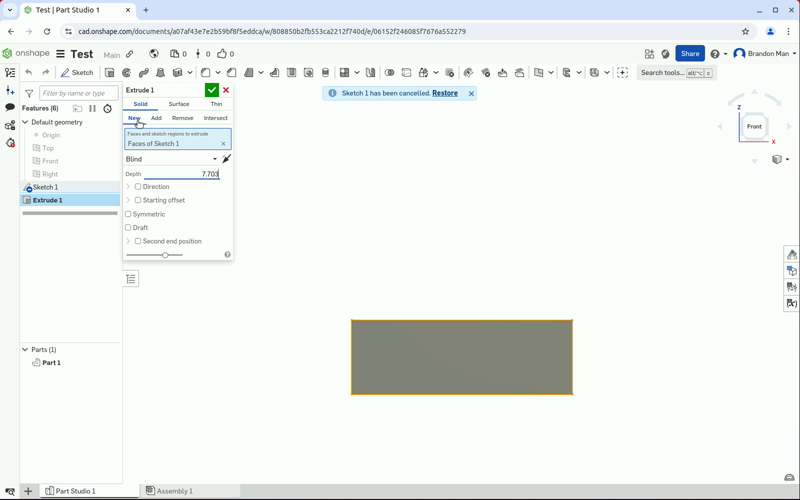
key(enter)
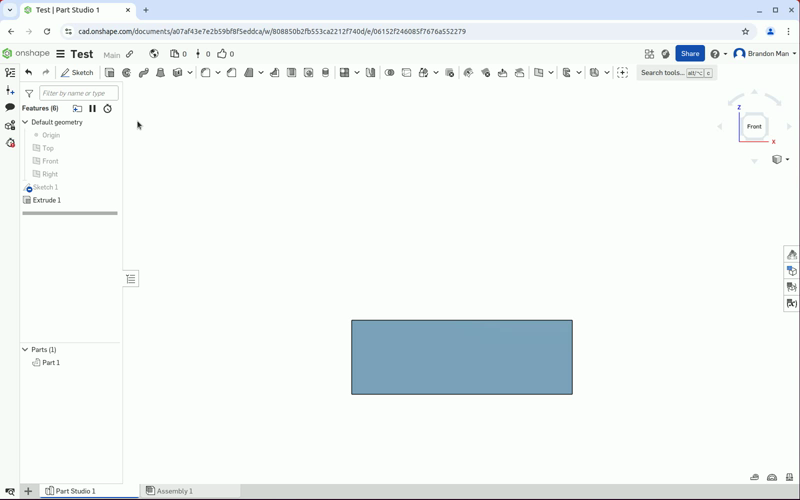
key(shift+h)
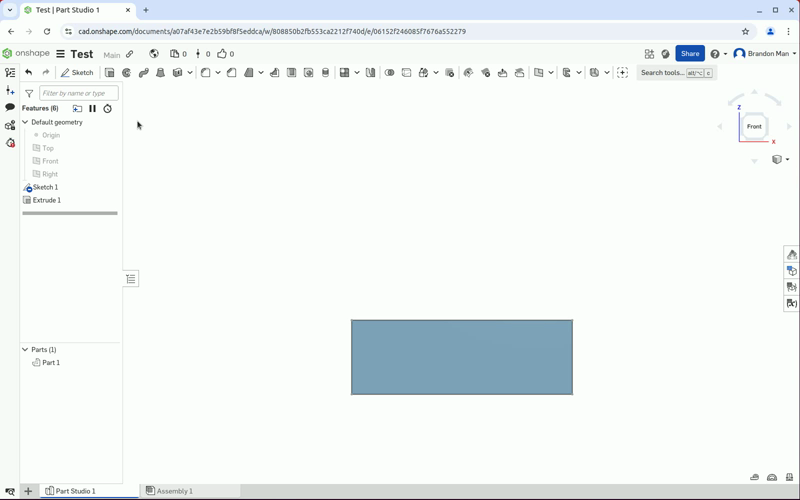
key(shift+h)
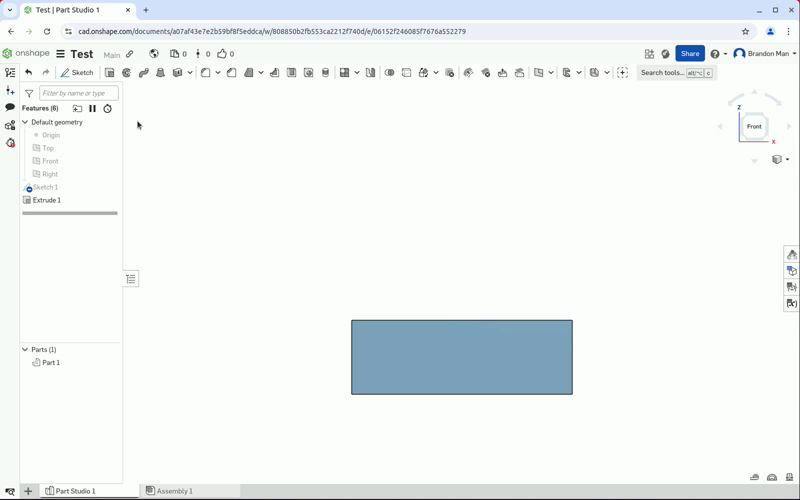
mouse_move(73, 189)
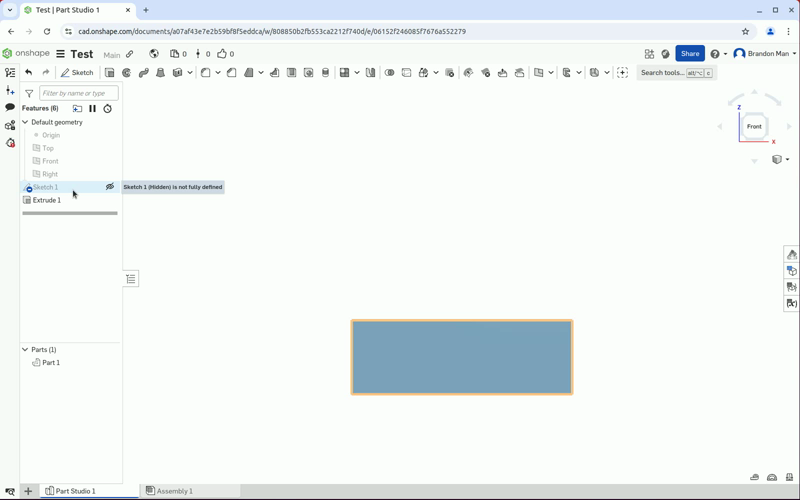
click(73, 189)
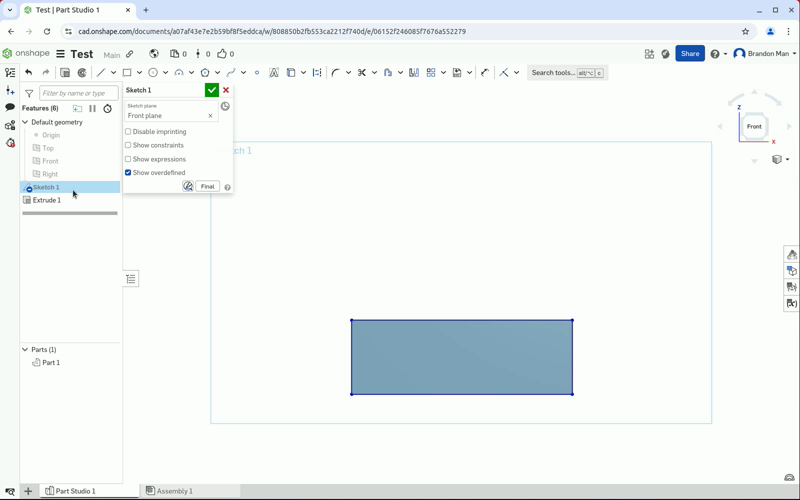
mouse_move(229, 92)
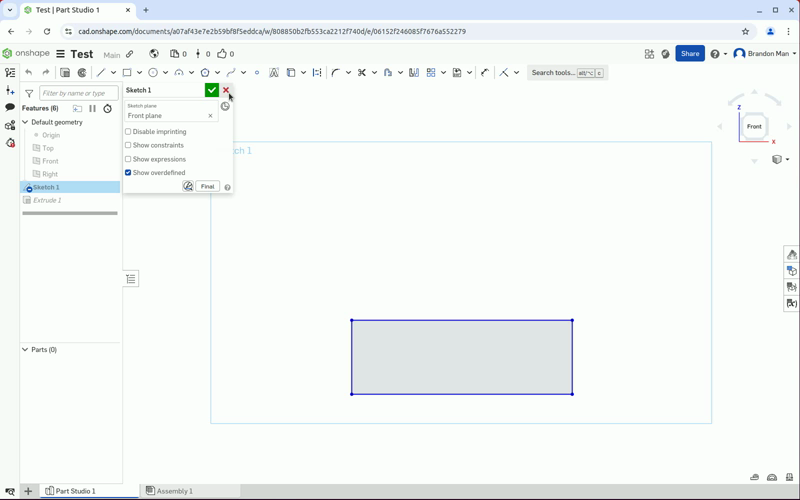
click(229, 92)
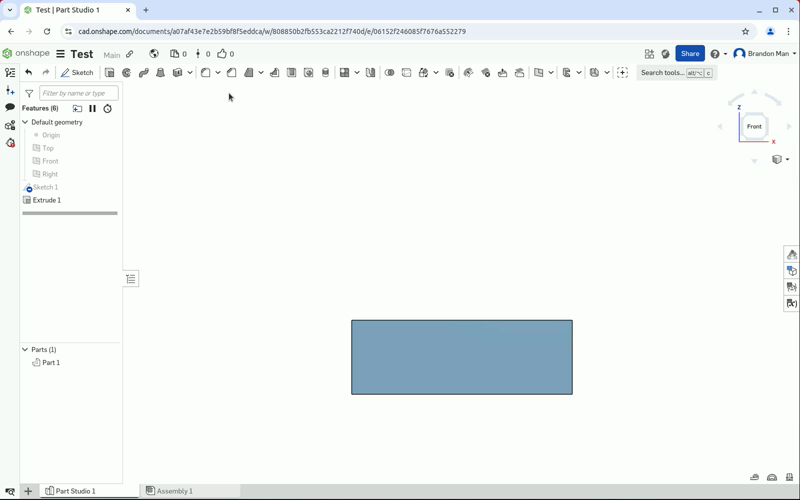
mouse_move(541, 75)
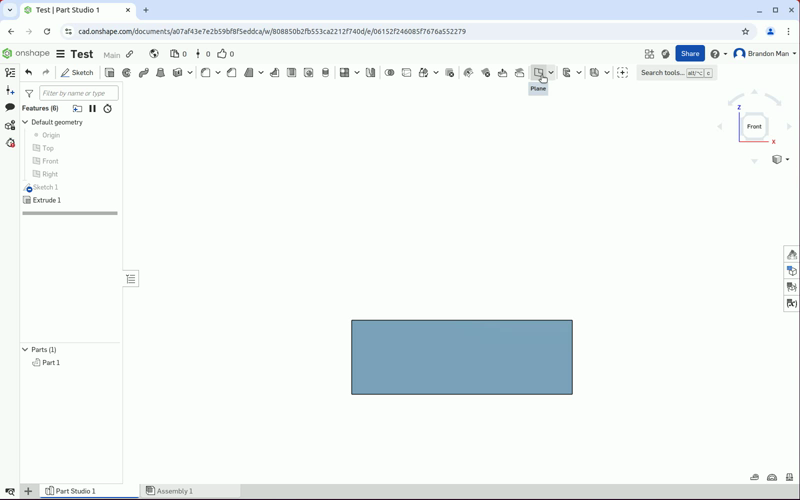
click(541, 75)
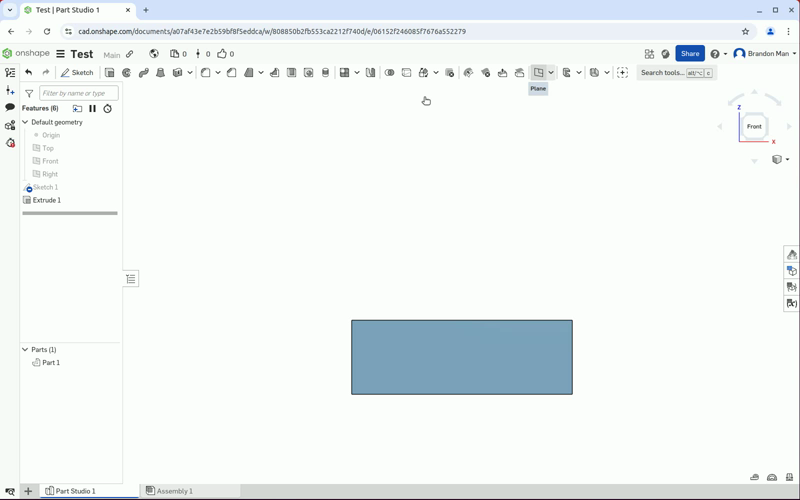
mouse_move(73, 163)
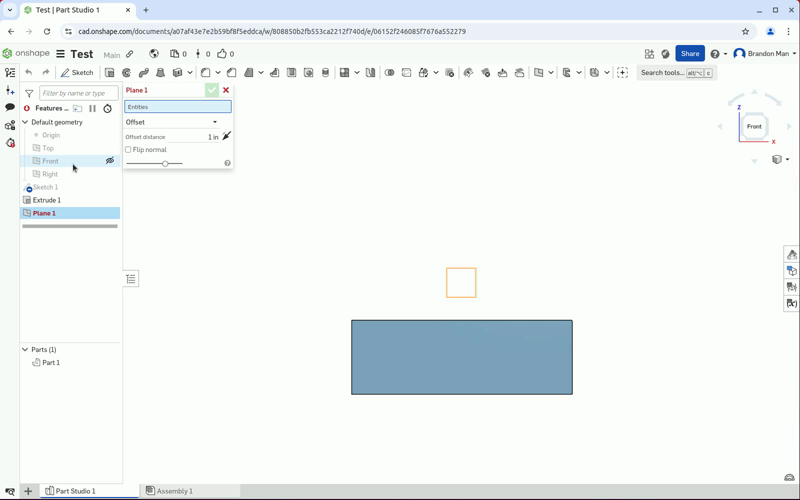
click(73, 163)
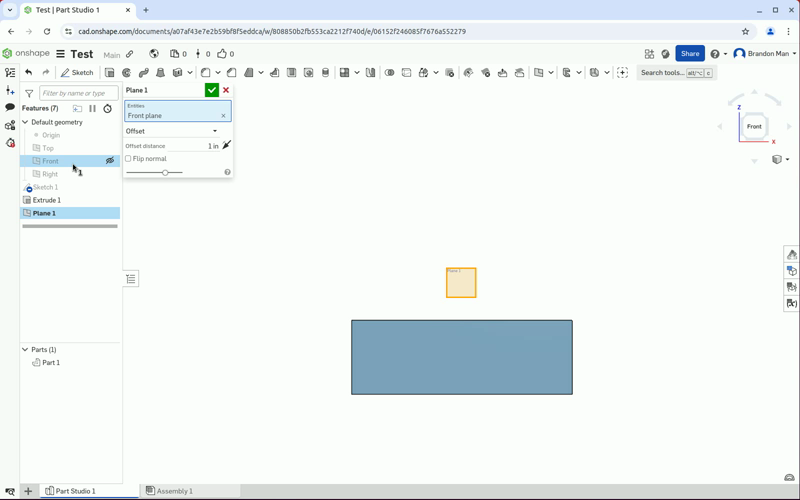
key(tab, 2)
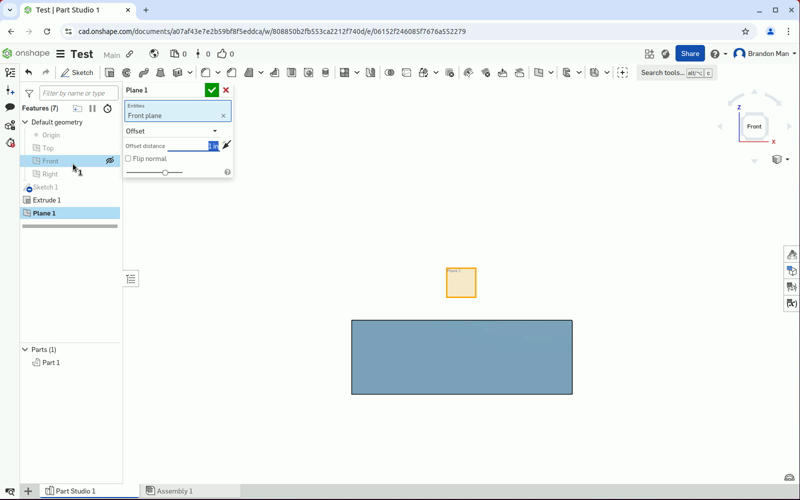
text(7.703)
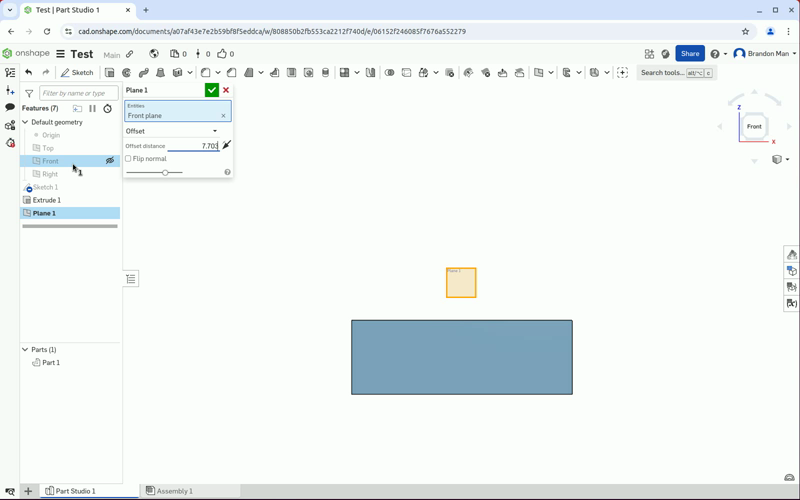
key(enter, 2)
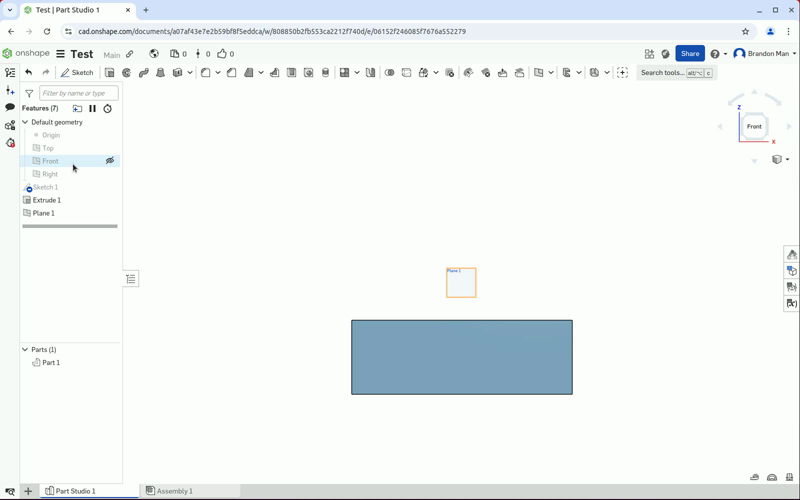
key(shift+s)
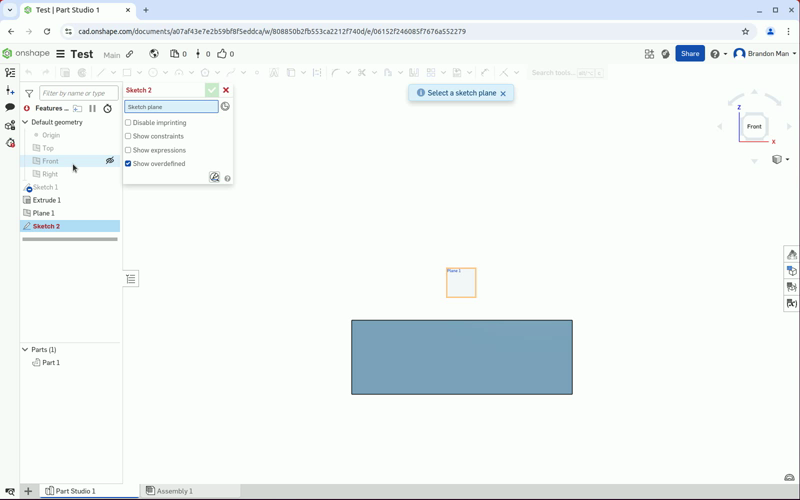
mouse_move(73, 215)
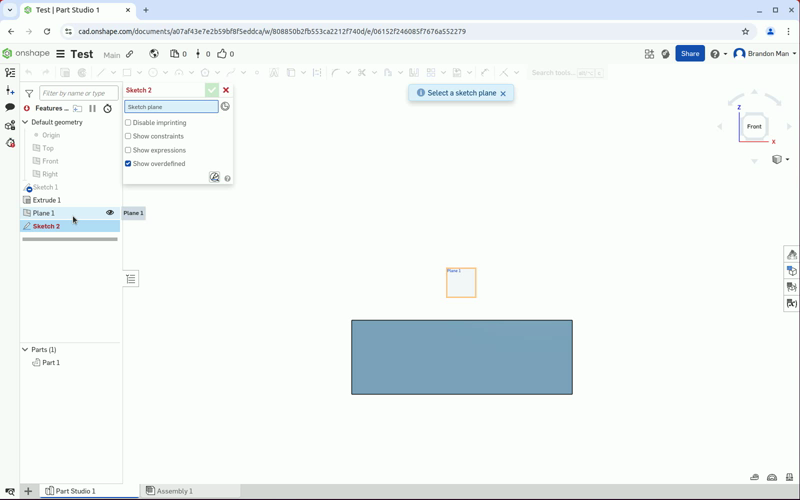
click(73, 215)
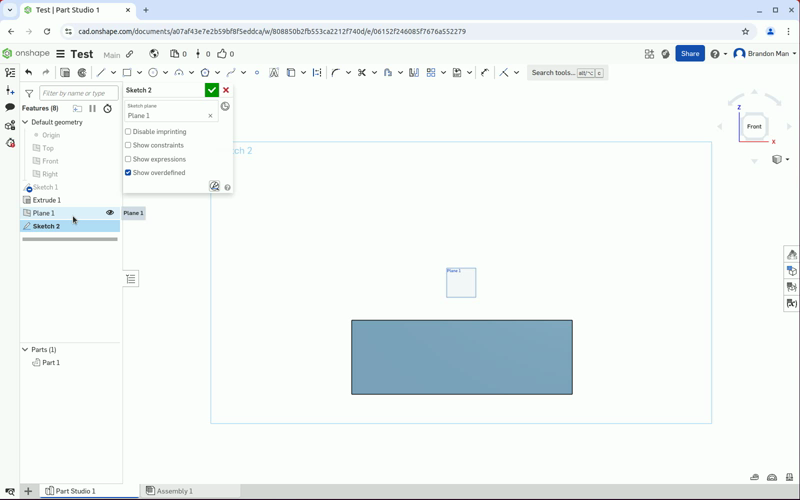
mouse_move(73, 352)
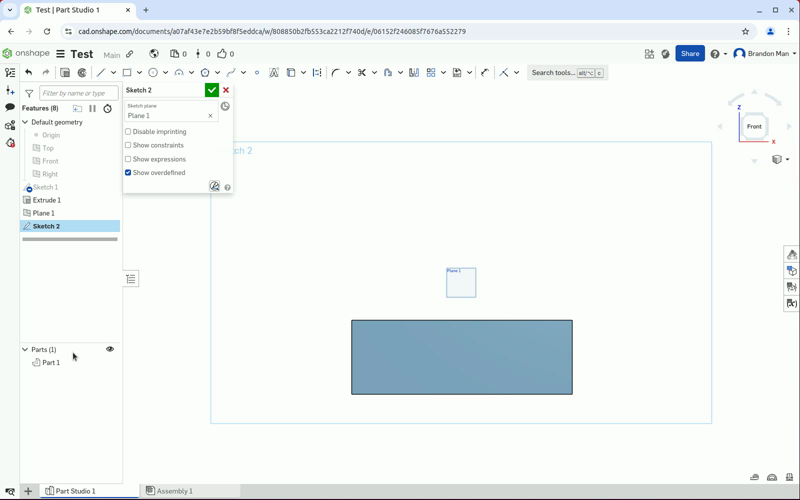
key(y)
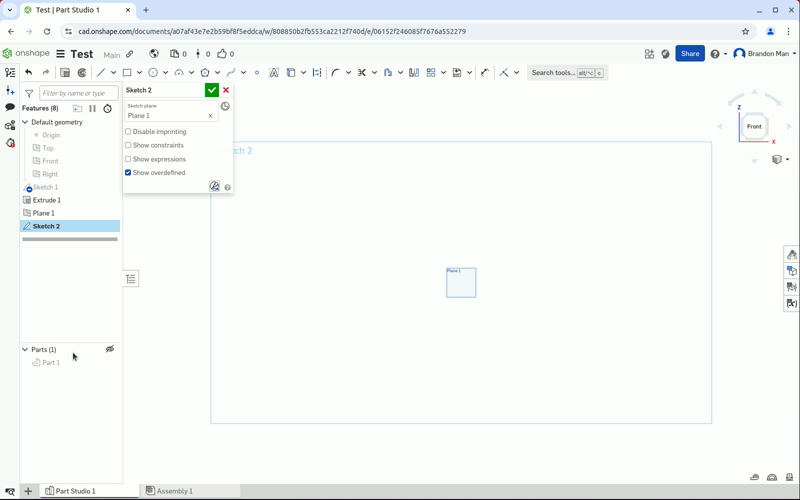
key(l)
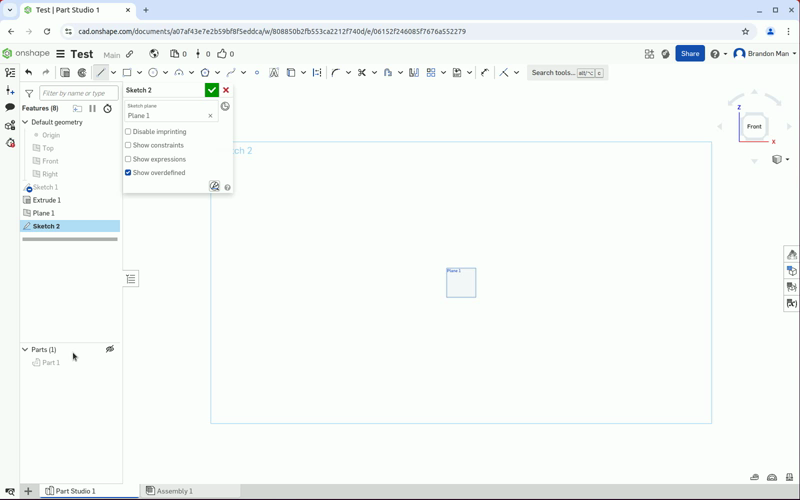
key_down(shift)
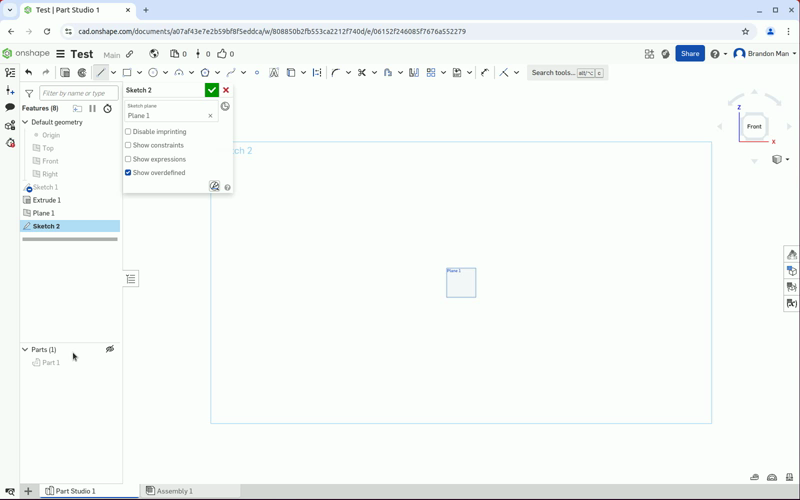
mouse_move(410, 394)
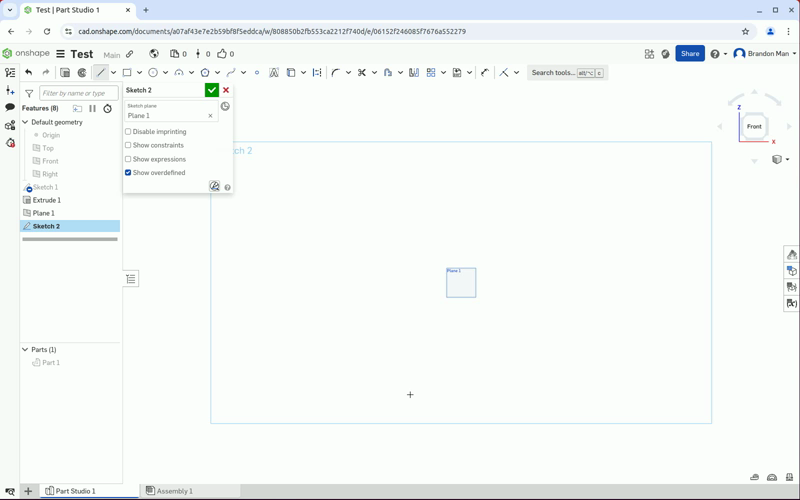
click(410, 394)
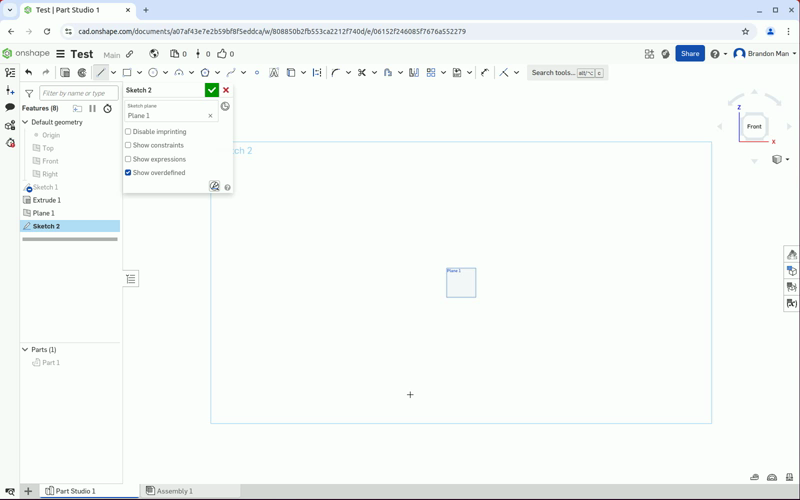
key_up(shift)
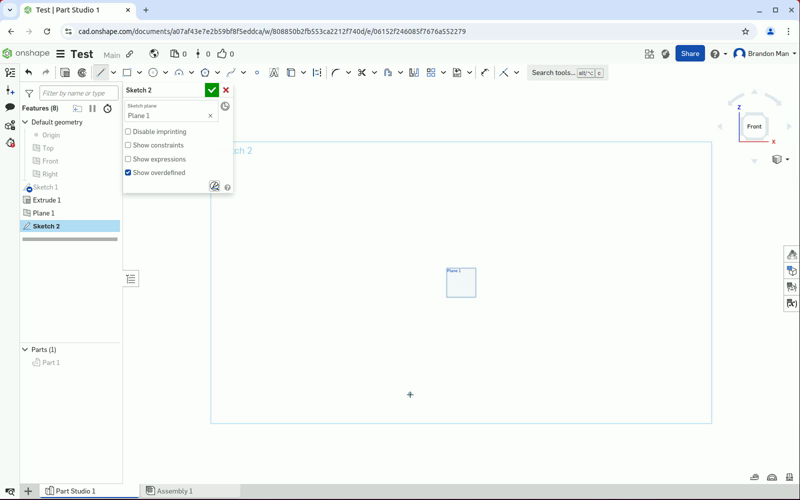
key_down(shift)
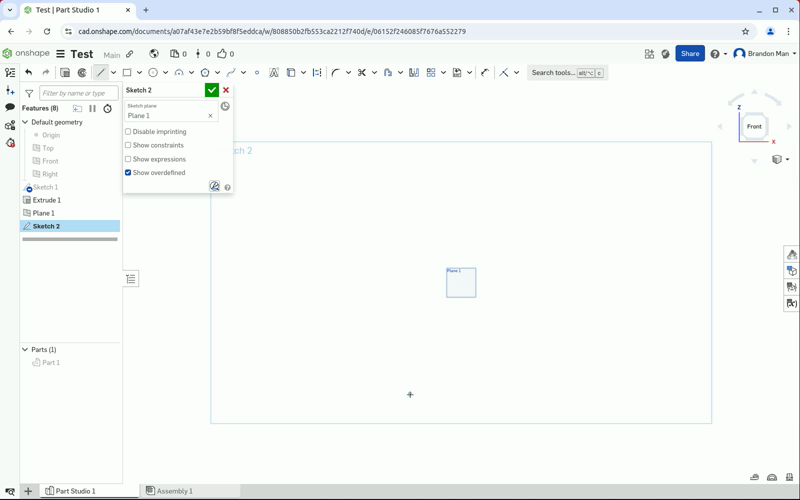
mouse_move(440, 394)
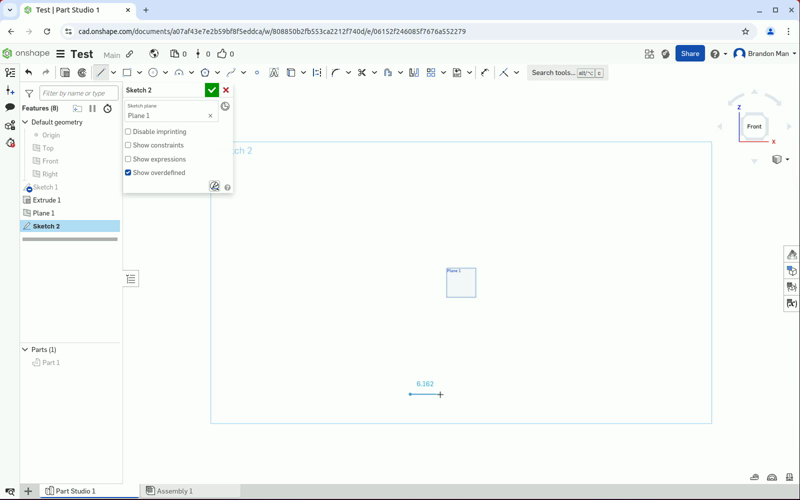
mouse_move(456, 401)
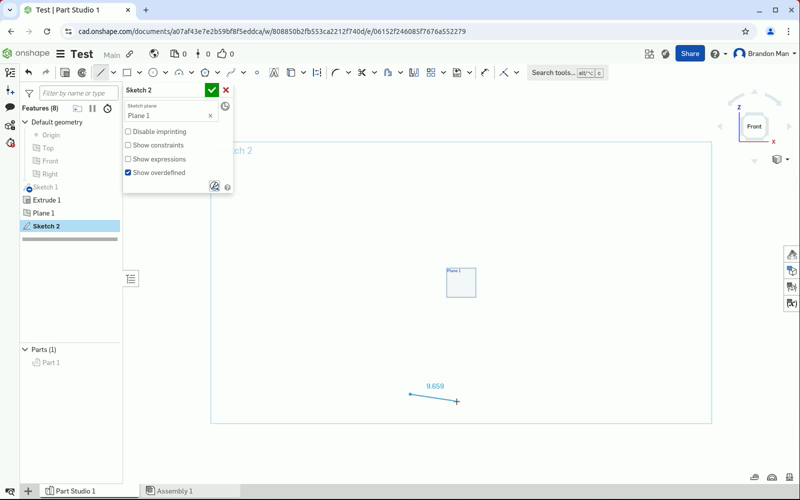
click(456, 401)
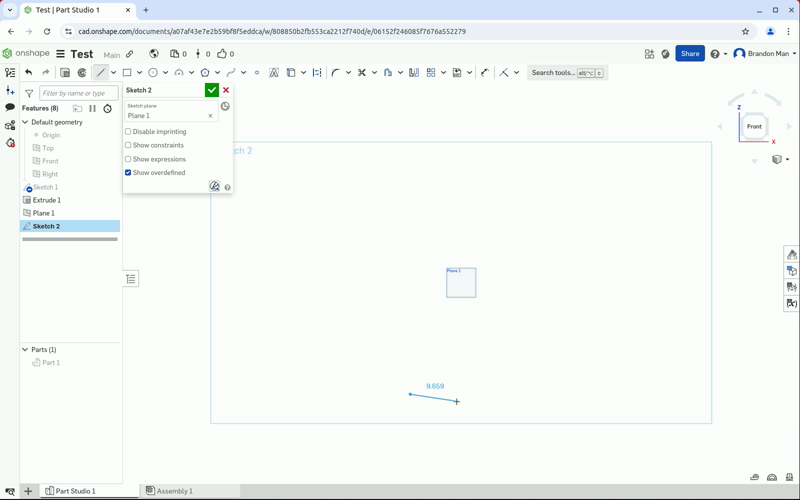
key_up(shift)
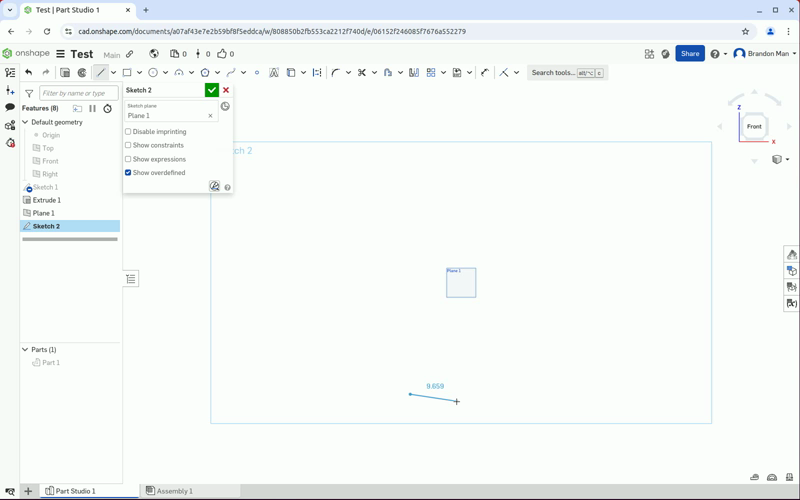
key_down(shift)
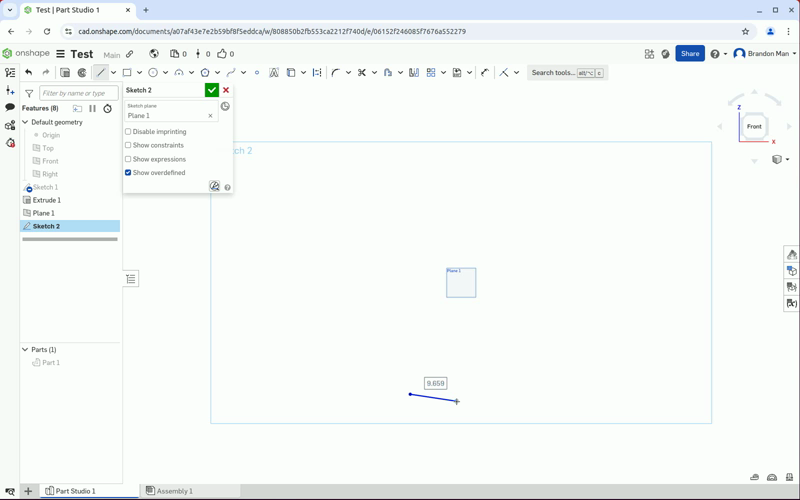
mouse_move(486, 401)
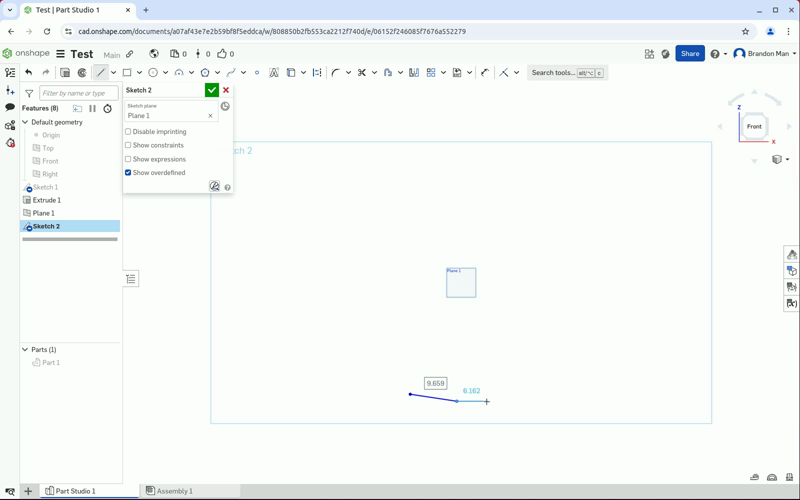
mouse_move(516, 398)
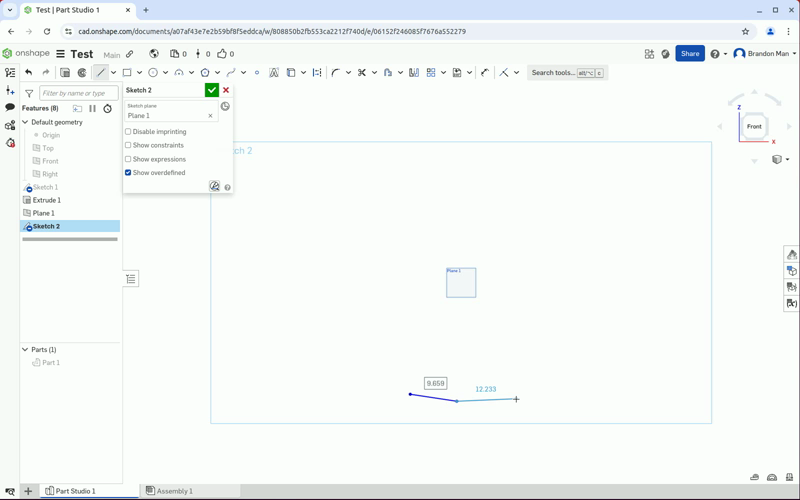
click(516, 398)
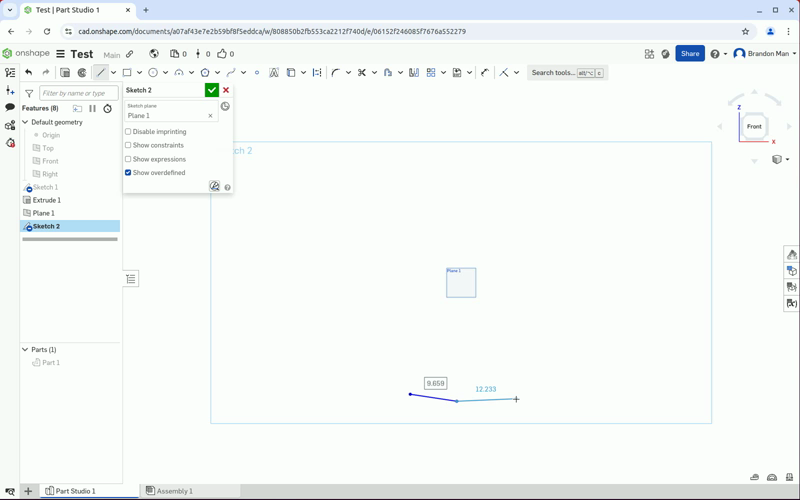
key_up(shift)
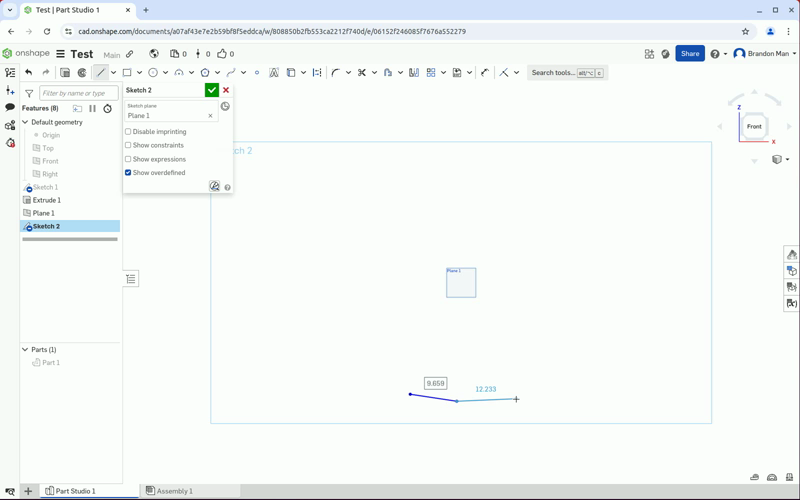
key_down(shift)
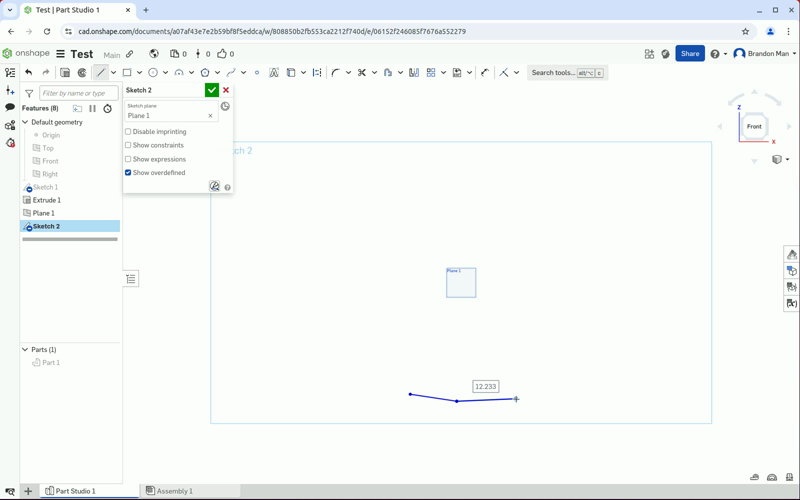
mouse_move(546, 398)
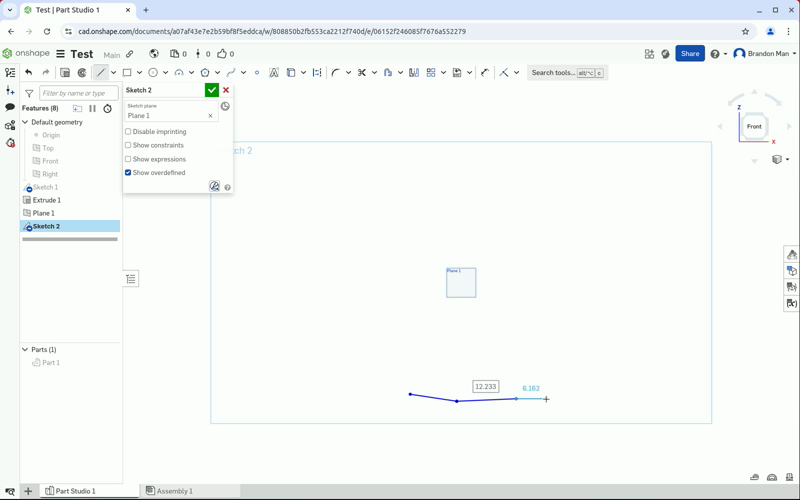
mouse_move(520, 394)
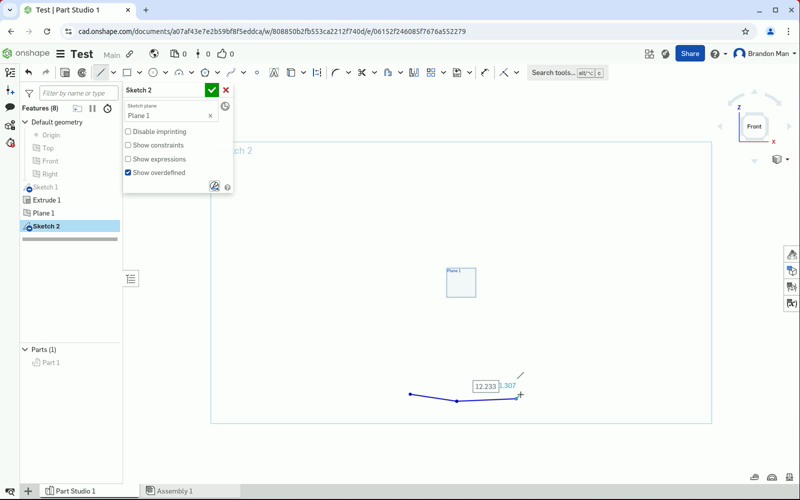
scroll(6)
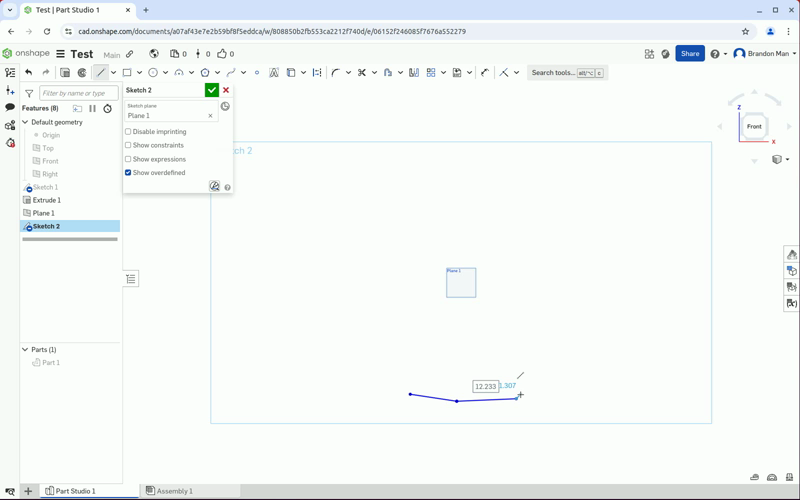
scroll(6)
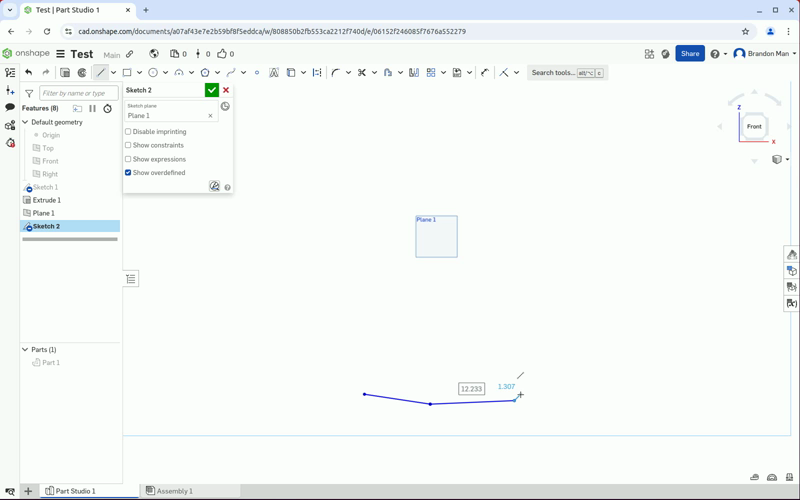
scroll(6)
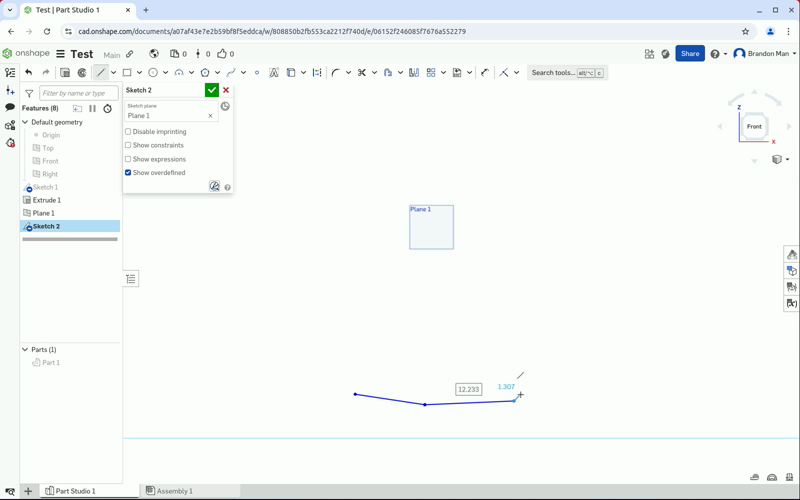
scroll(6)
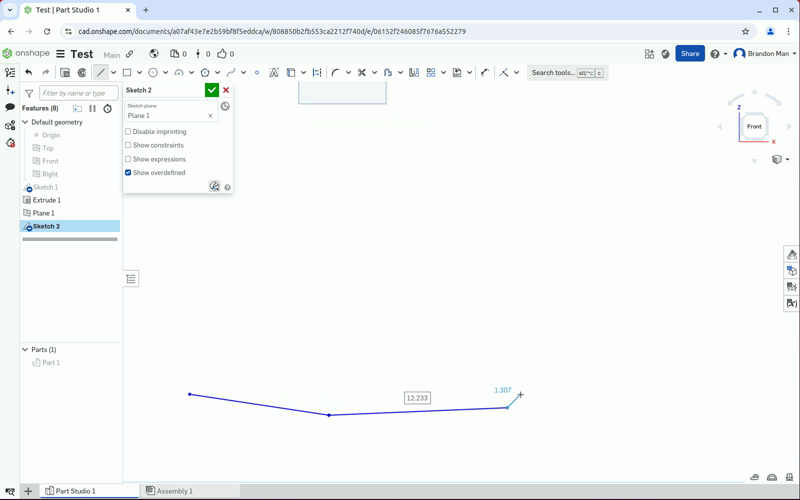
scroll(6)
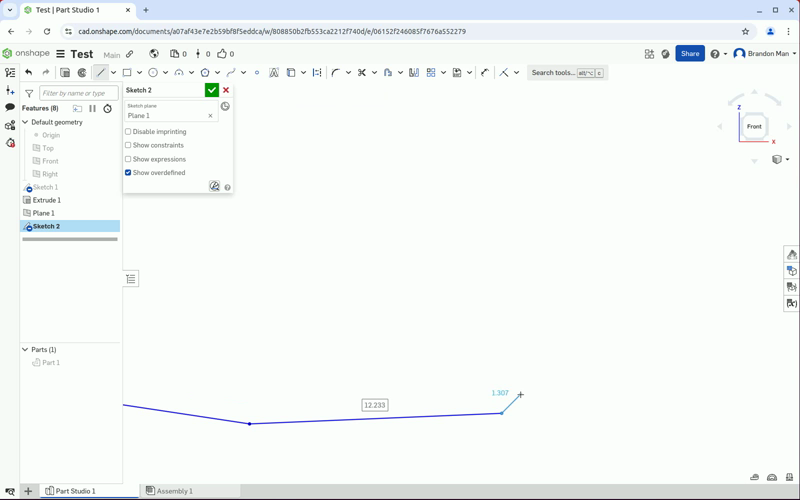
scroll(6)
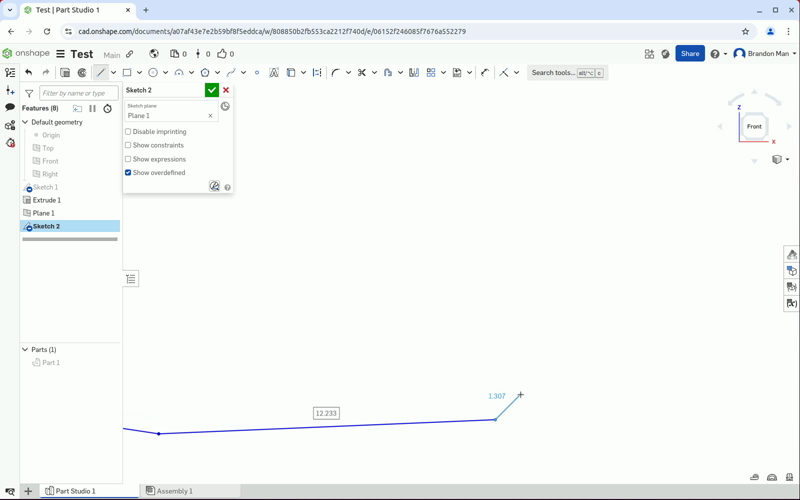
scroll(6)
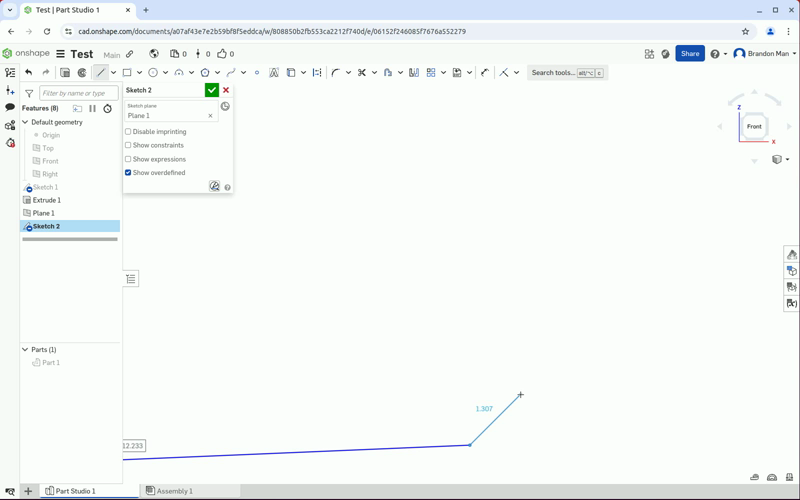
click(520, 394)
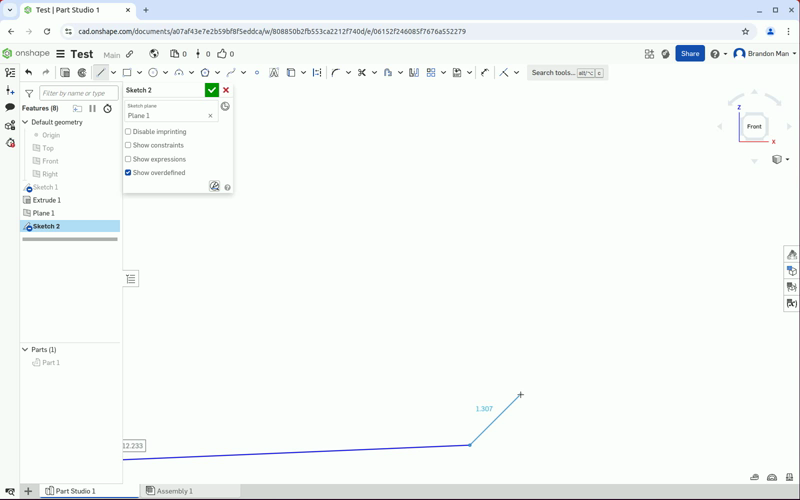
scroll(-6)
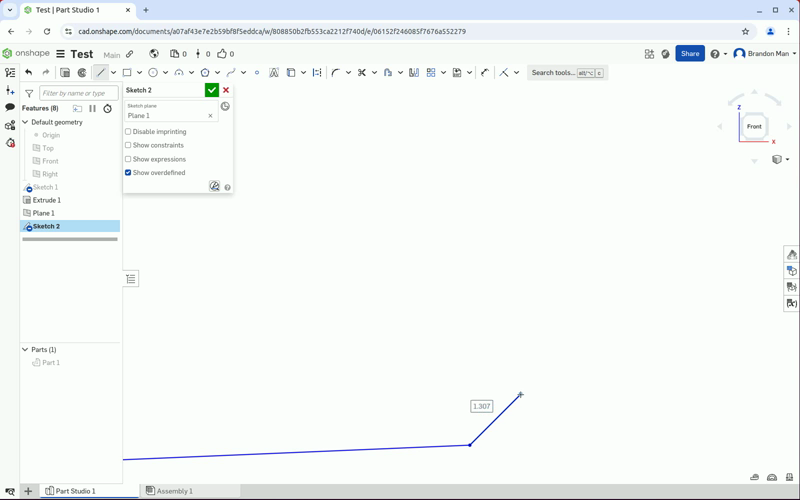
scroll(-6)
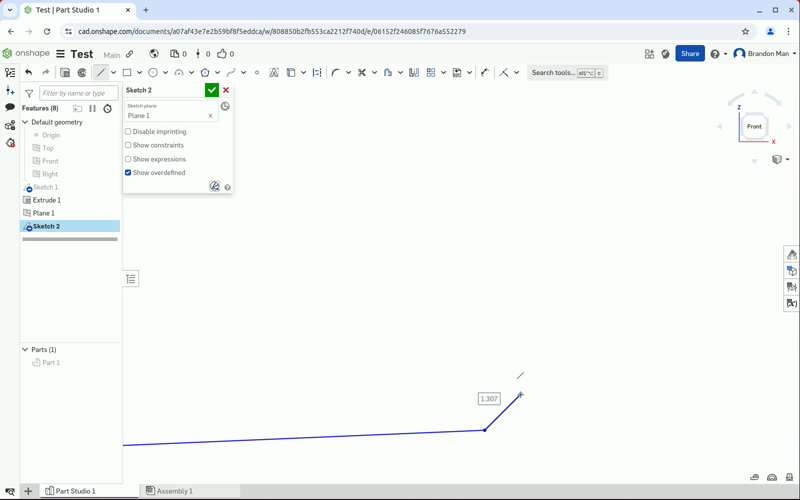
scroll(-6)
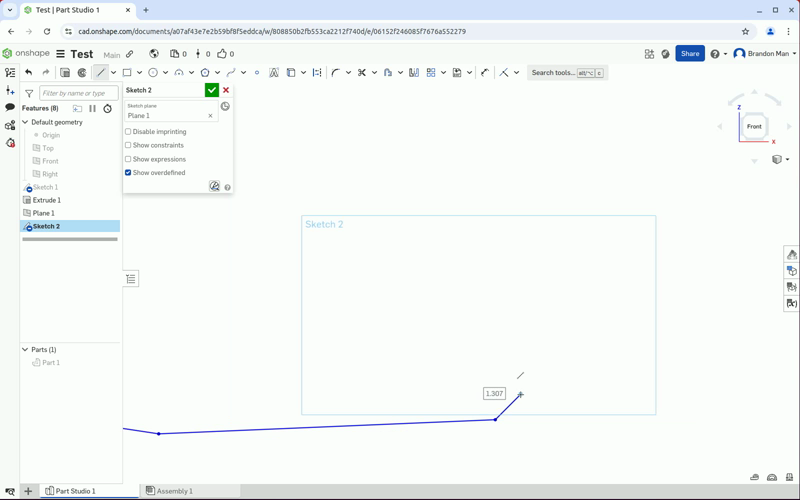
scroll(-6)
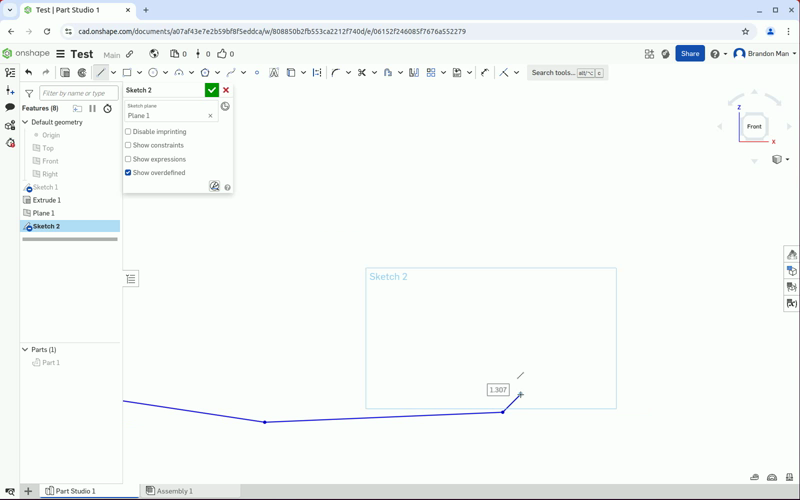
scroll(-6)
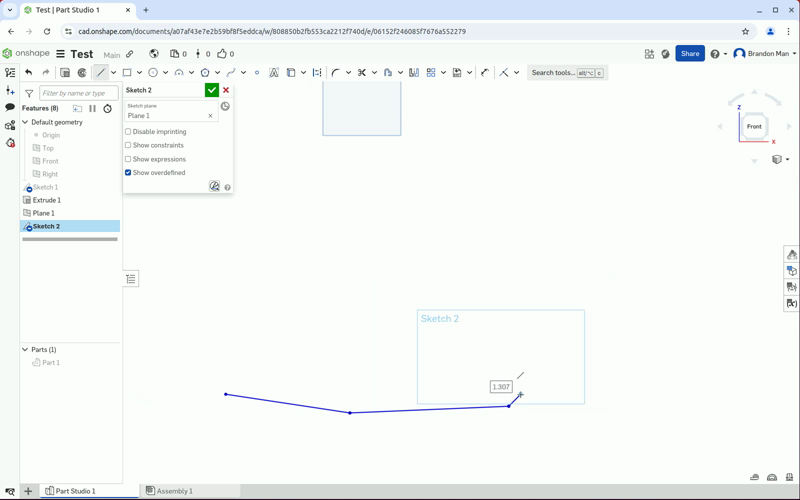
scroll(-6)
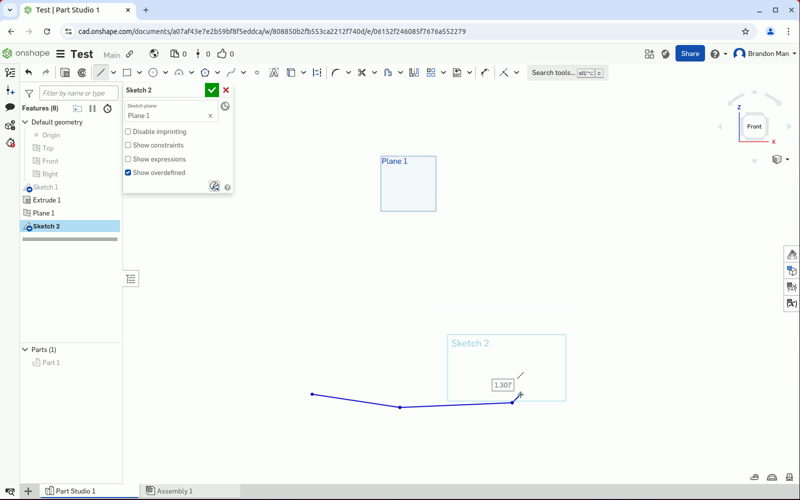
scroll(-6)
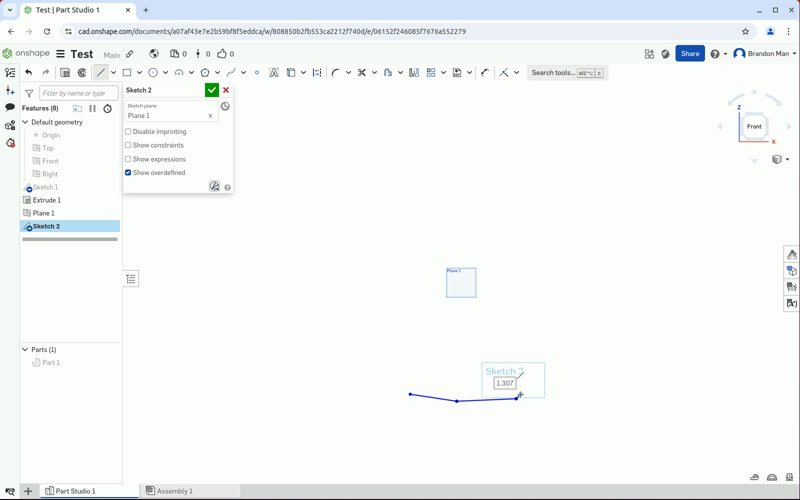
key_up(shift)
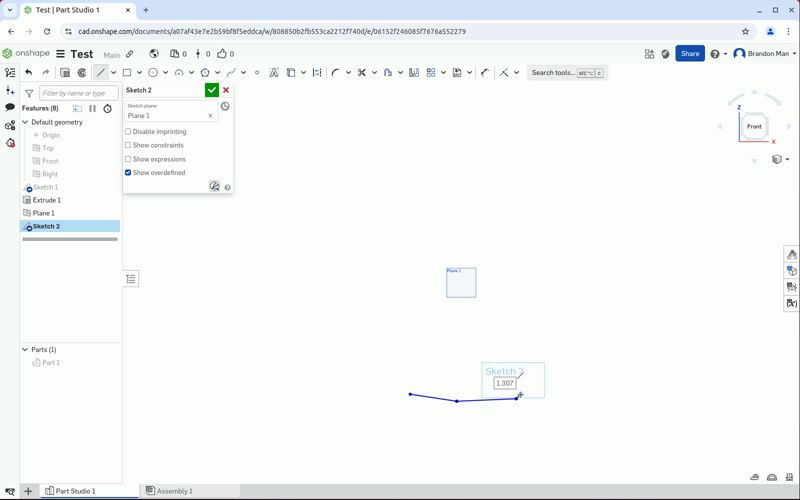
key_down(shift)
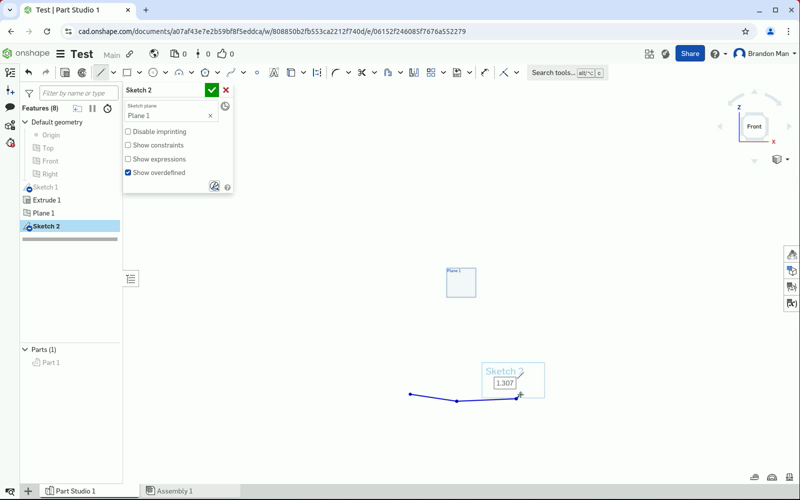
mouse_move(410, 394)
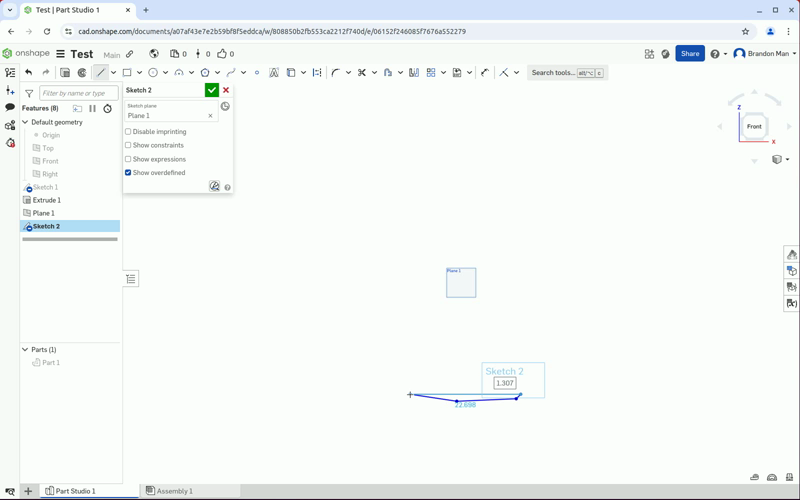
key_up(shift)
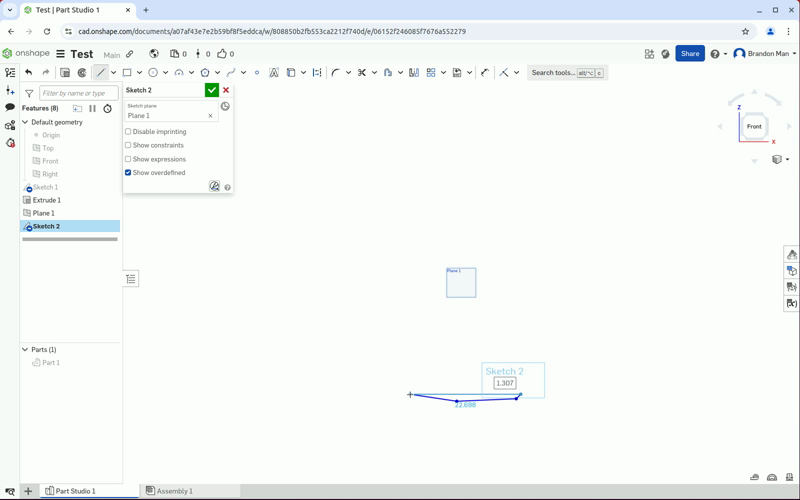
click(410, 394)
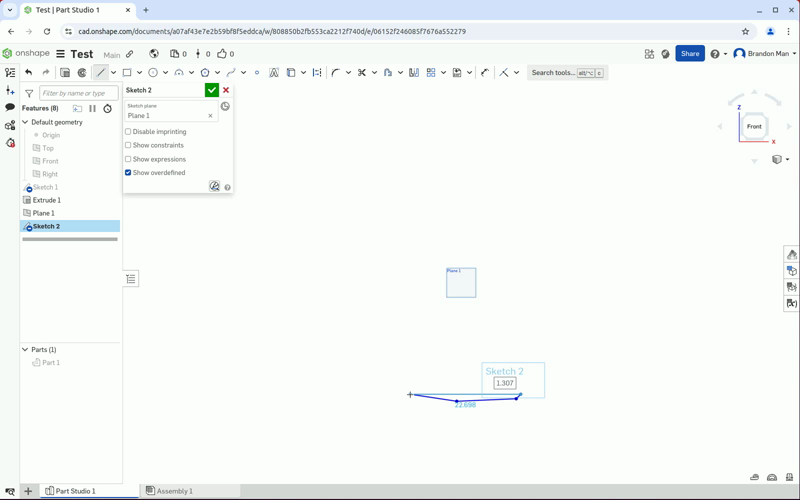
key(esc)
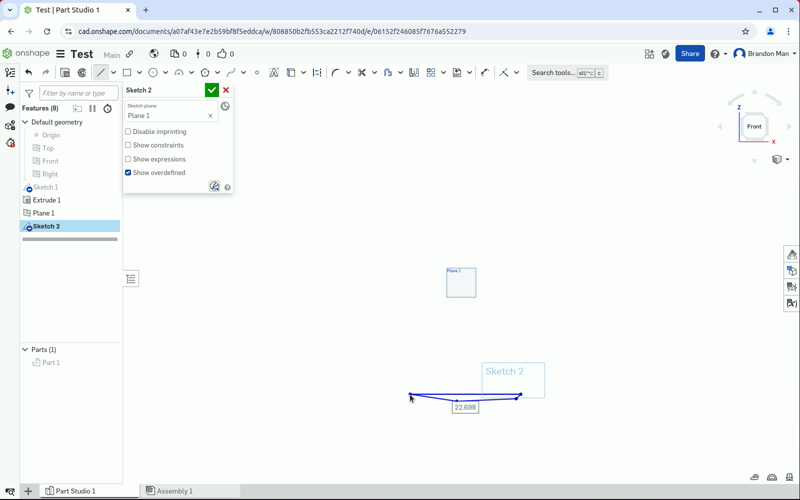
mouse_move(493, 394)
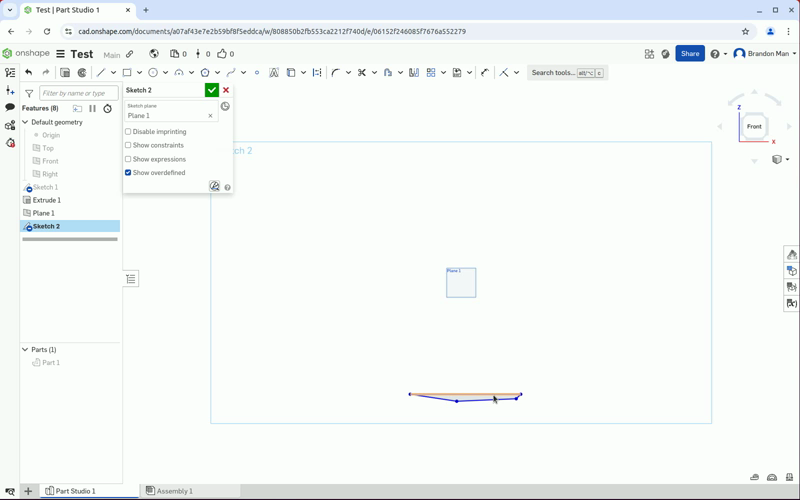
scroll(6)
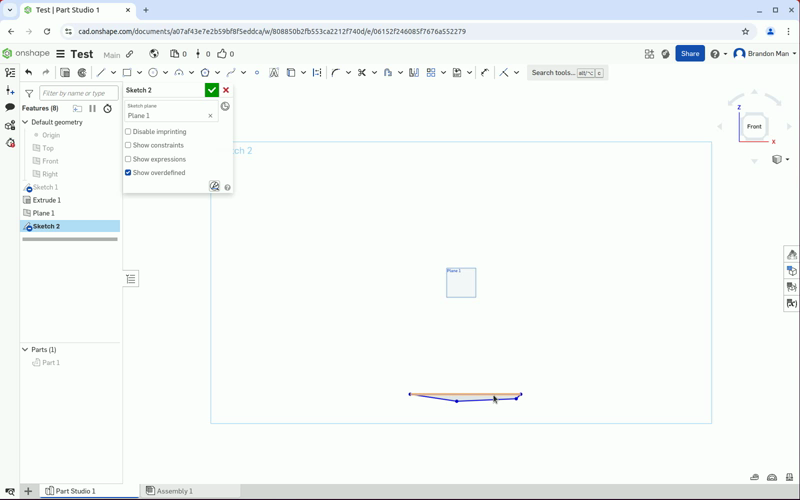
scroll(6)
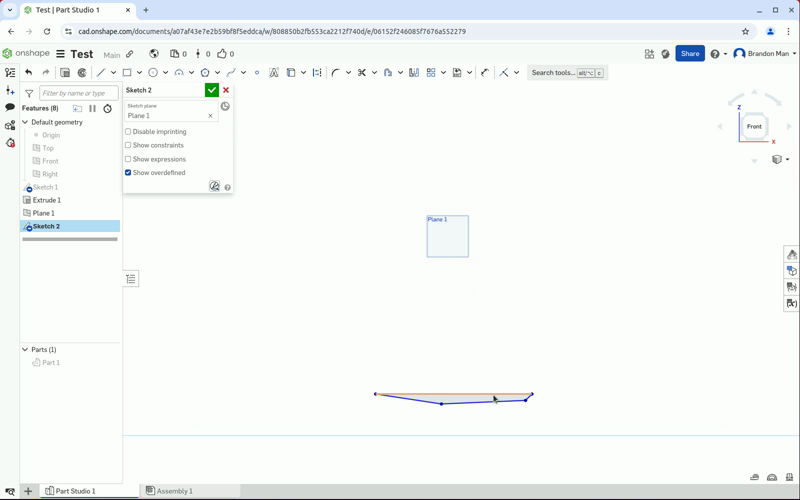
scroll(6)
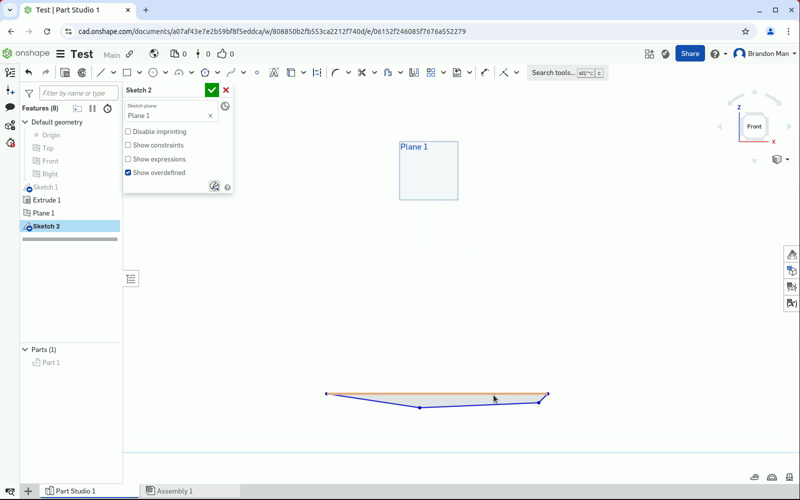
scroll(6)
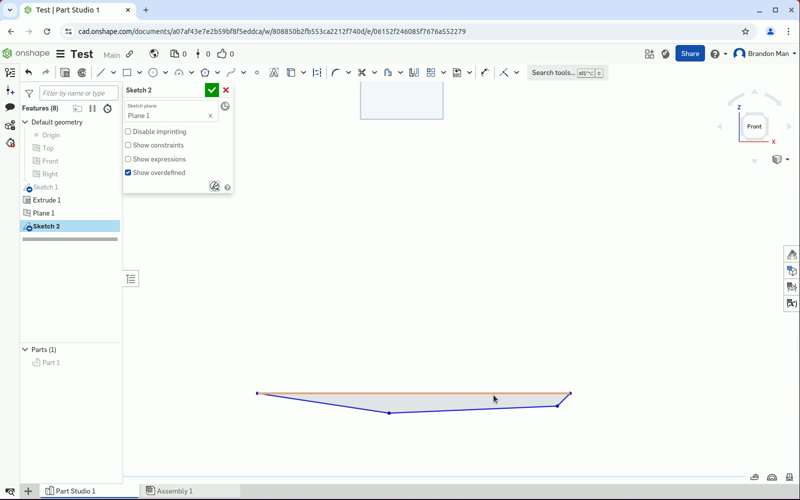
scroll(6)
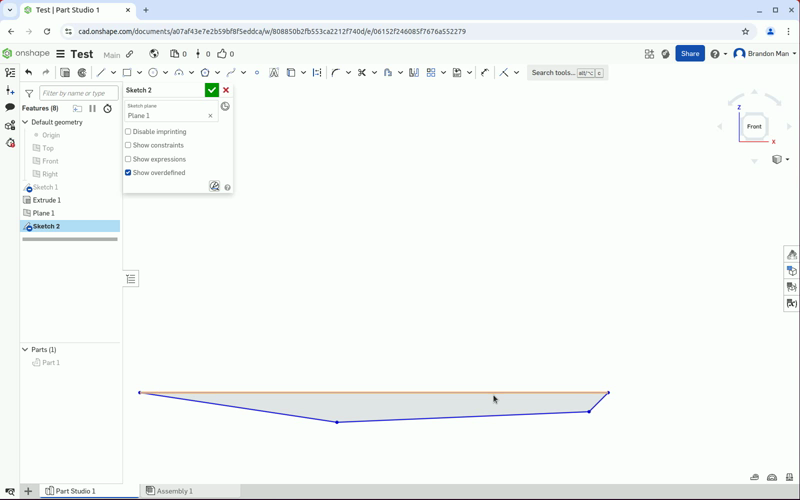
scroll(6)
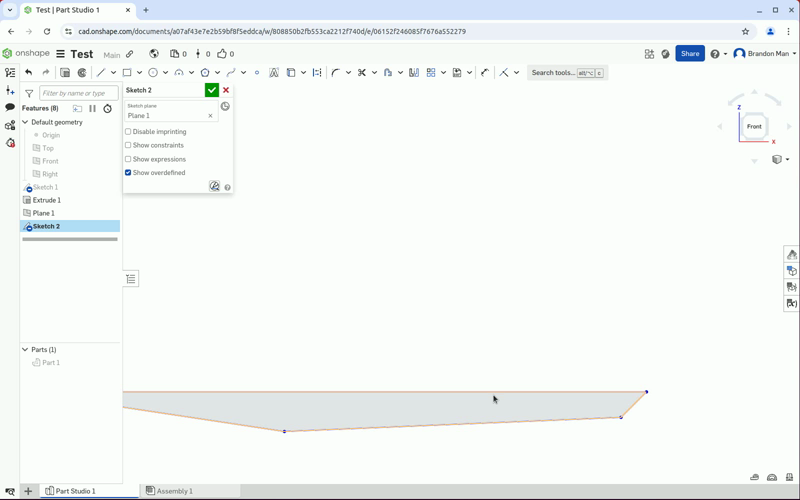
scroll(6)
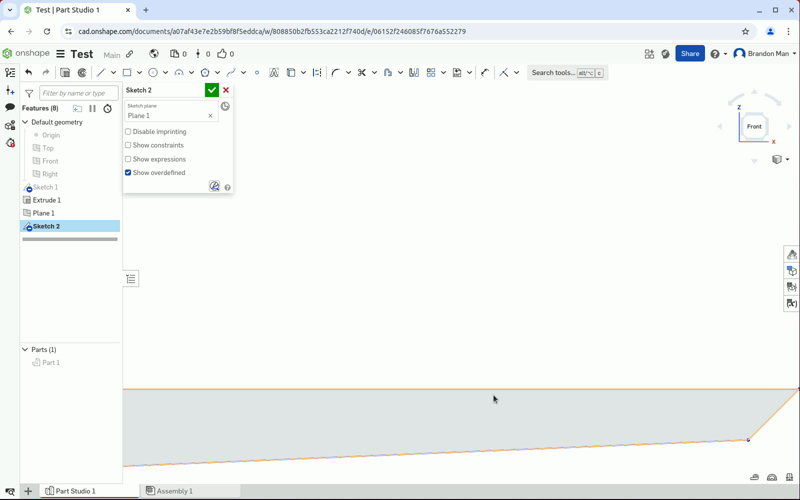
click(493, 394)
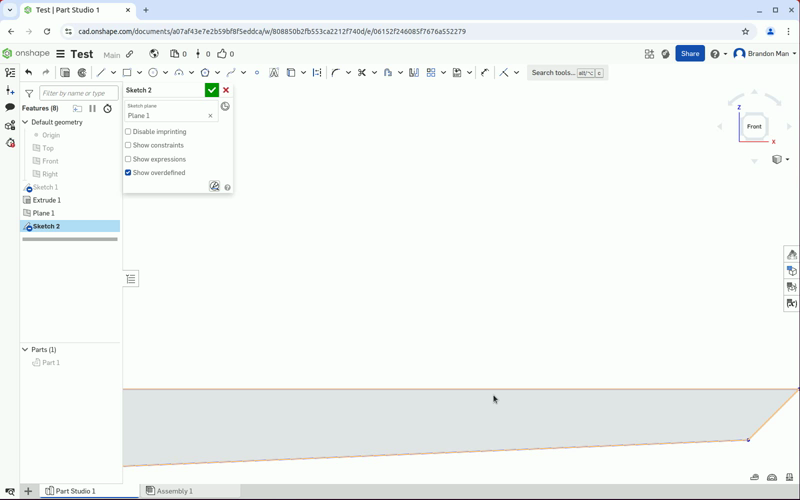
scroll(-6)
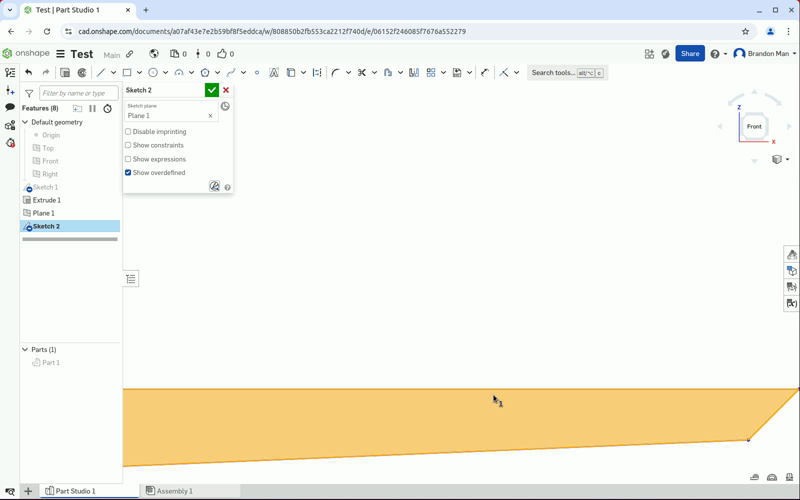
scroll(-6)
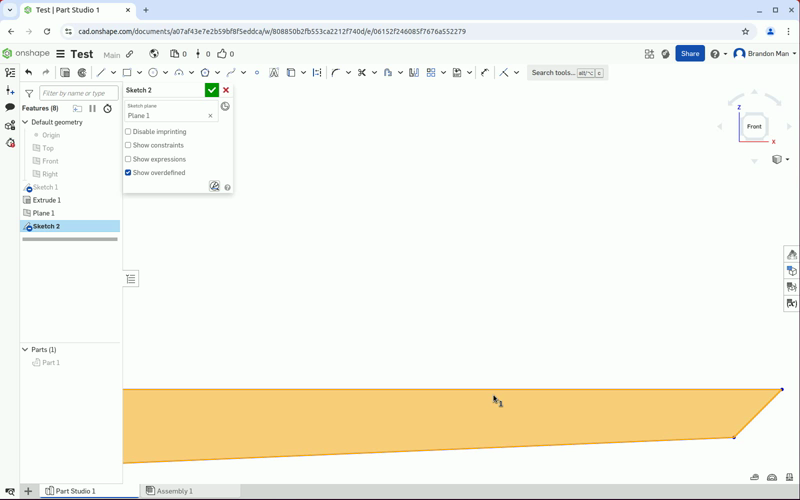
scroll(-6)
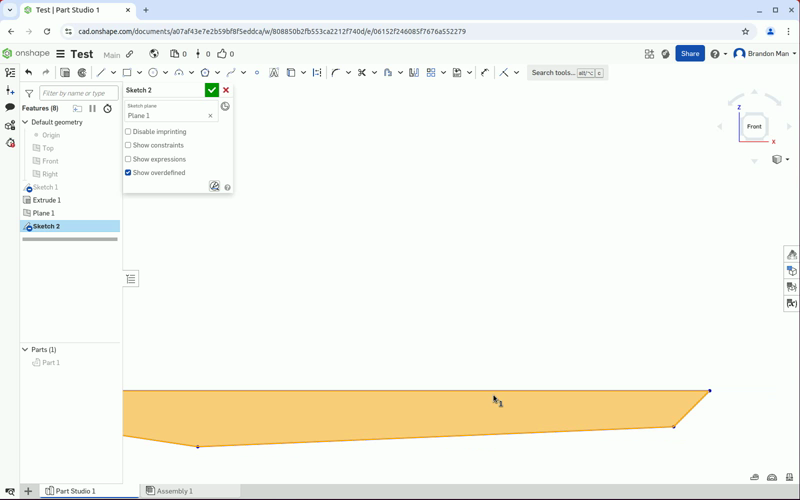
scroll(-6)
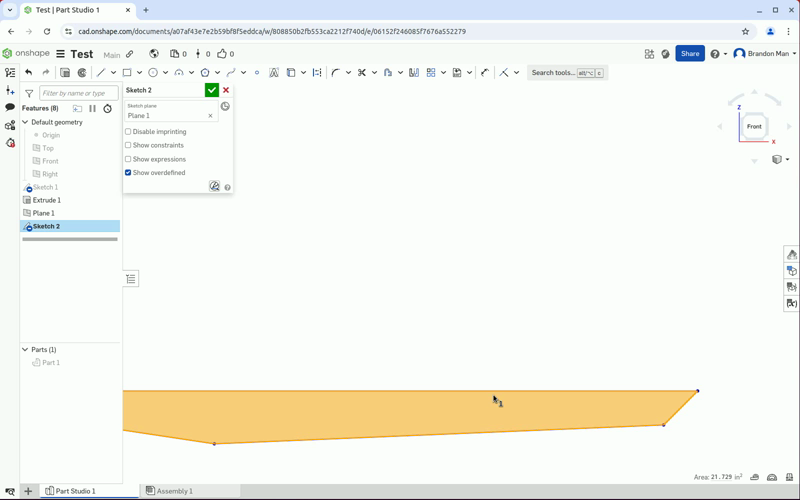
scroll(-6)
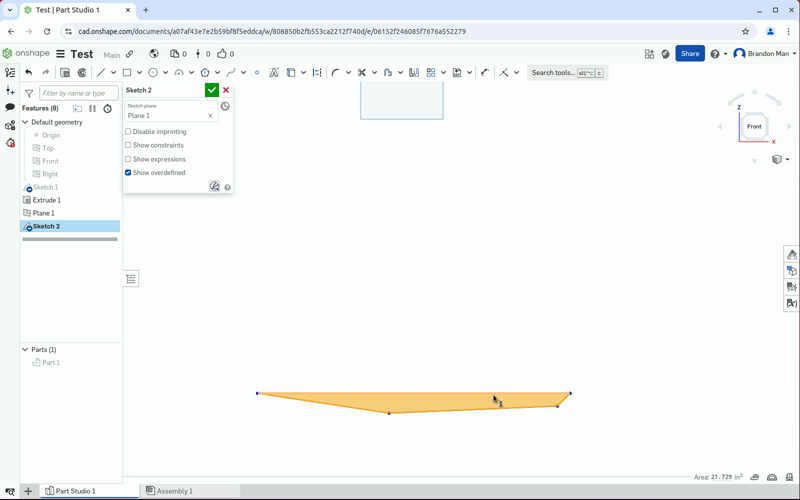
scroll(-6)
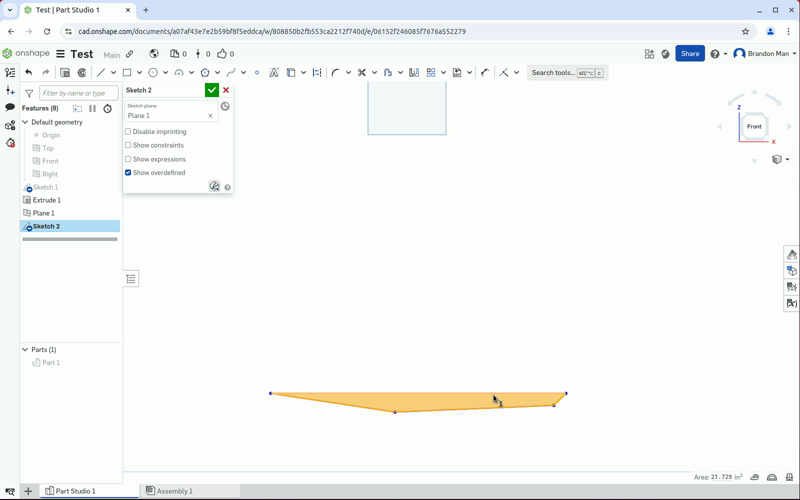
scroll(-6)
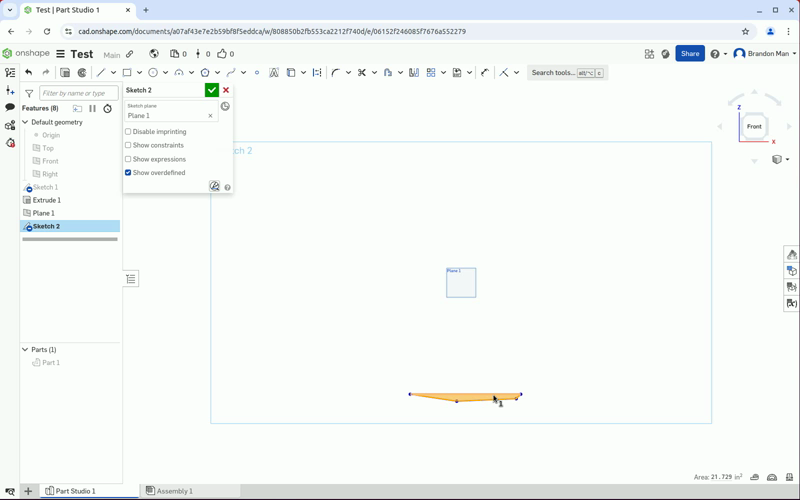
mouse_move(73, 352)
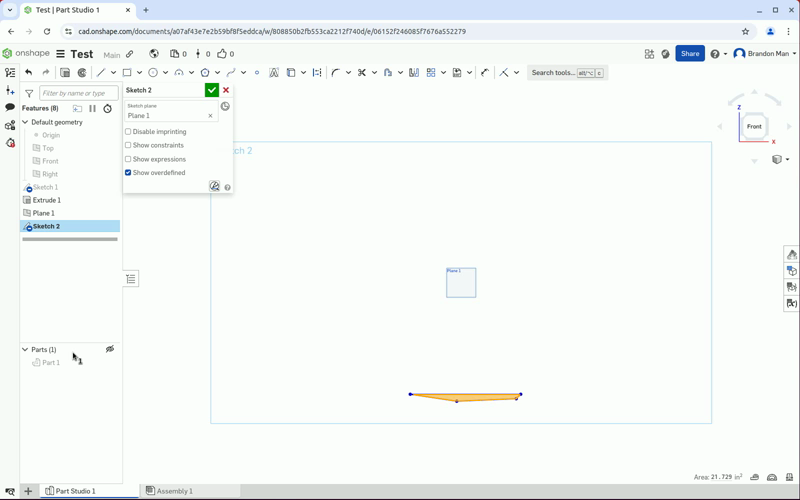
key(shift+y)
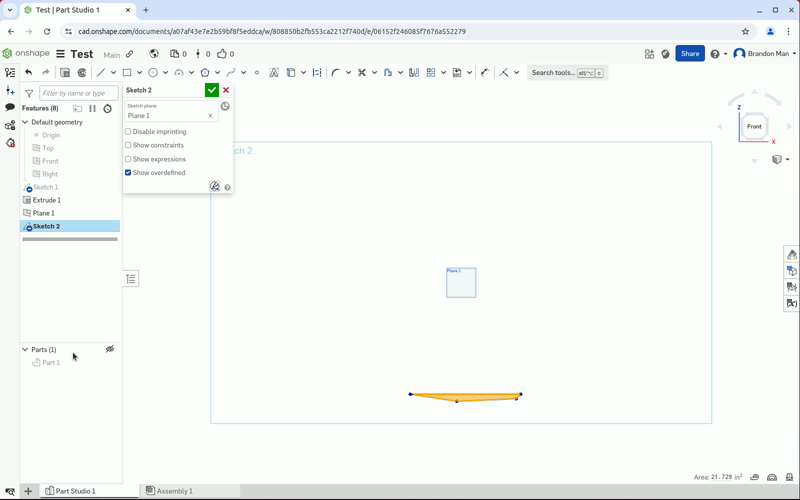
key(shift+e)
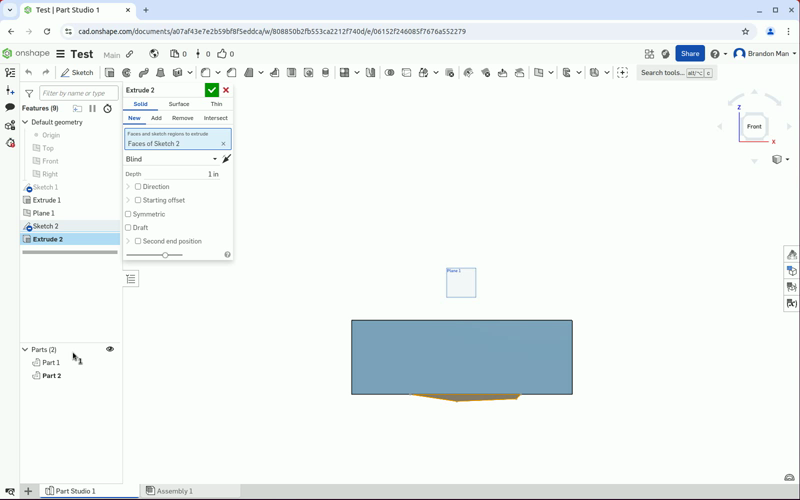
mouse_move(143, 106)
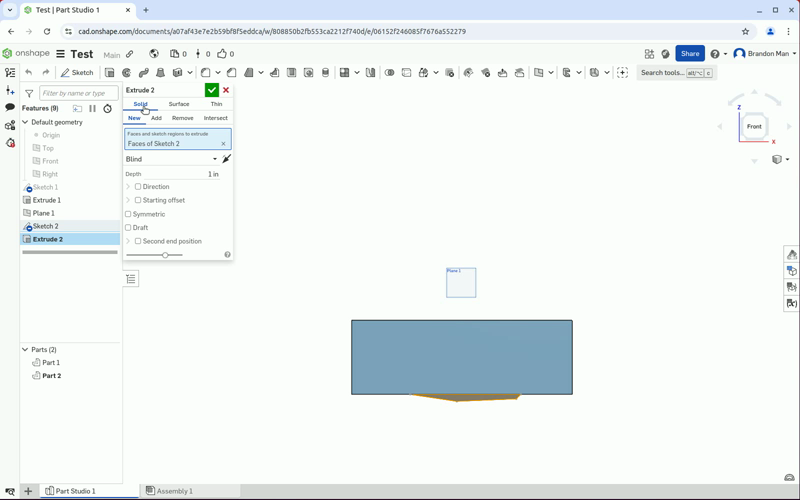
click(143, 106)
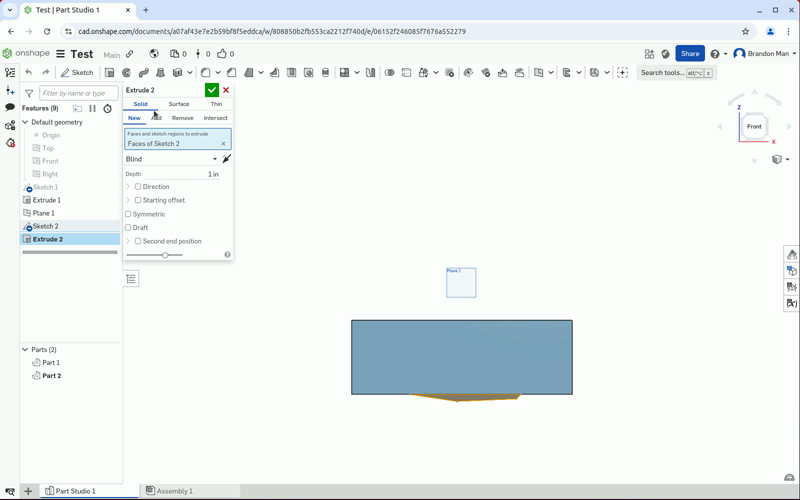
mouse_move(186, 120)
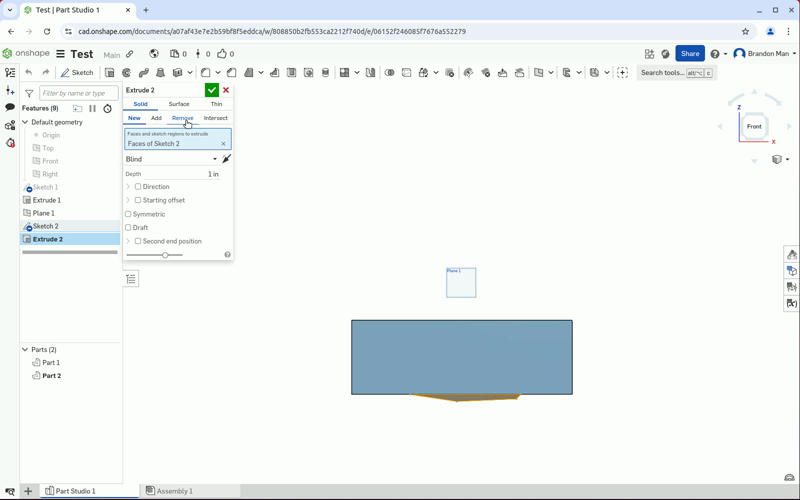
click(186, 120)
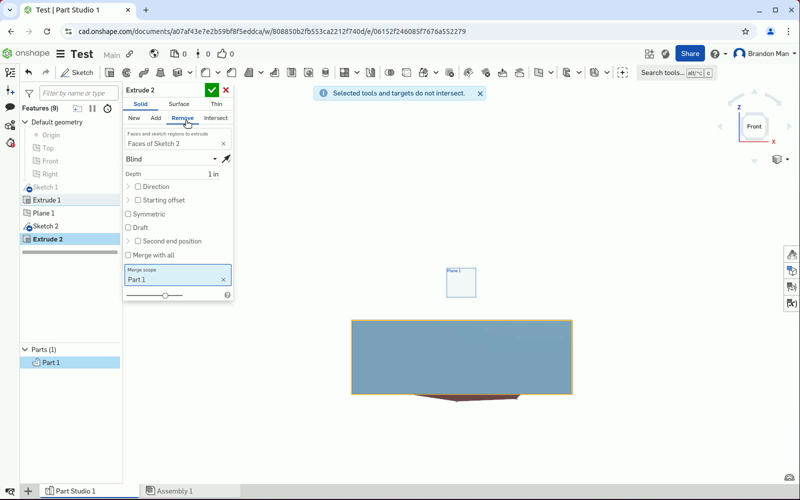
key(tab, 4)
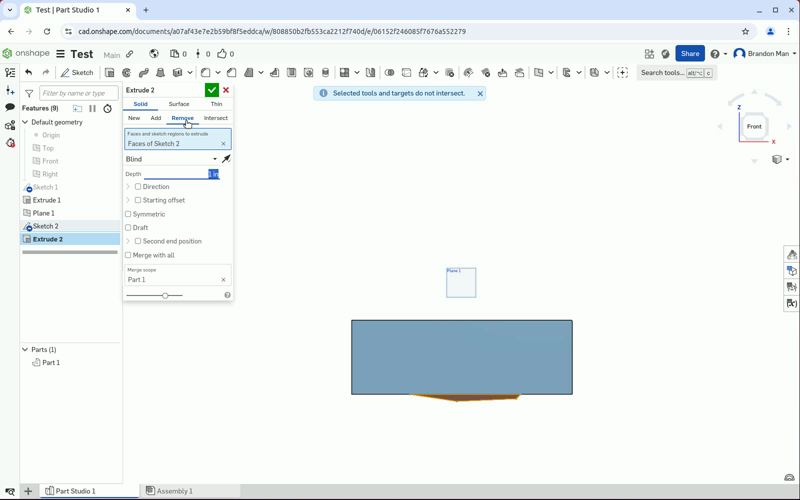
text(7.703)
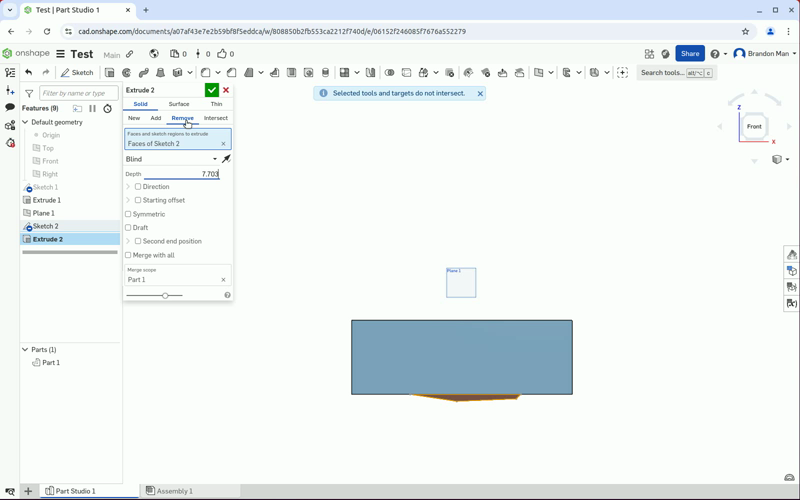
key(tab, 6)
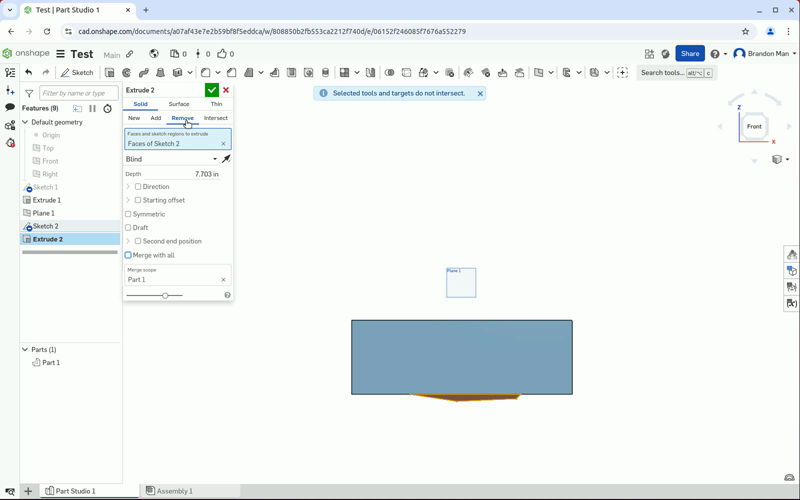
key(space)
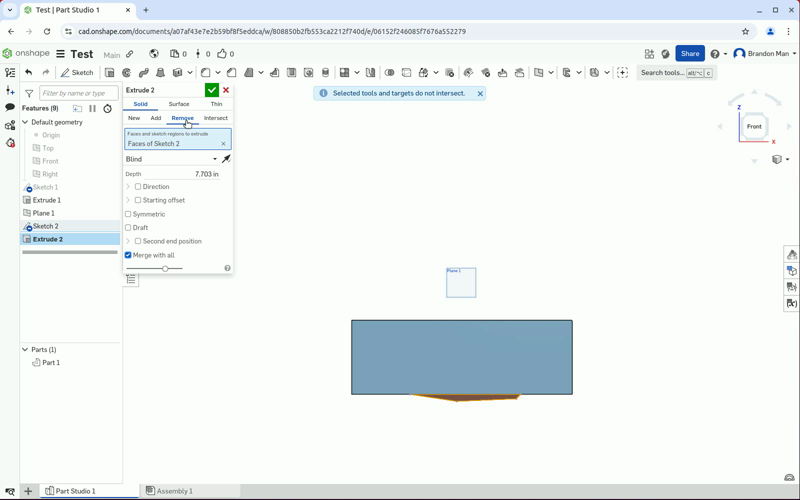
key(enter)
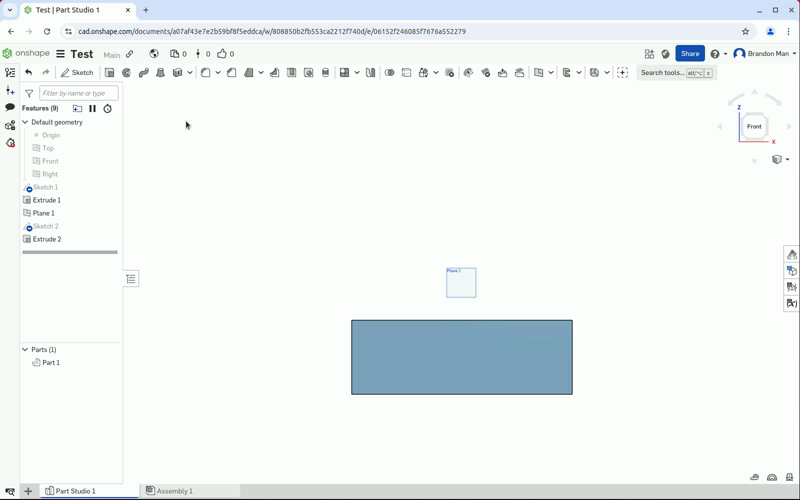
key(shift+h)
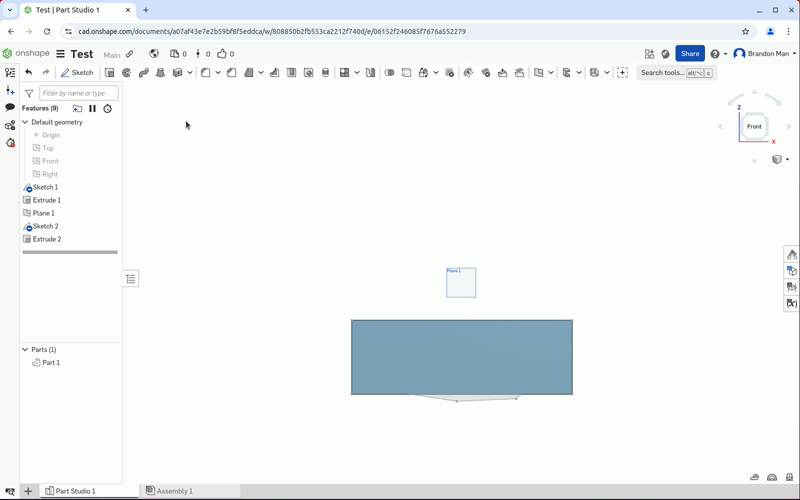
key(shift+h)
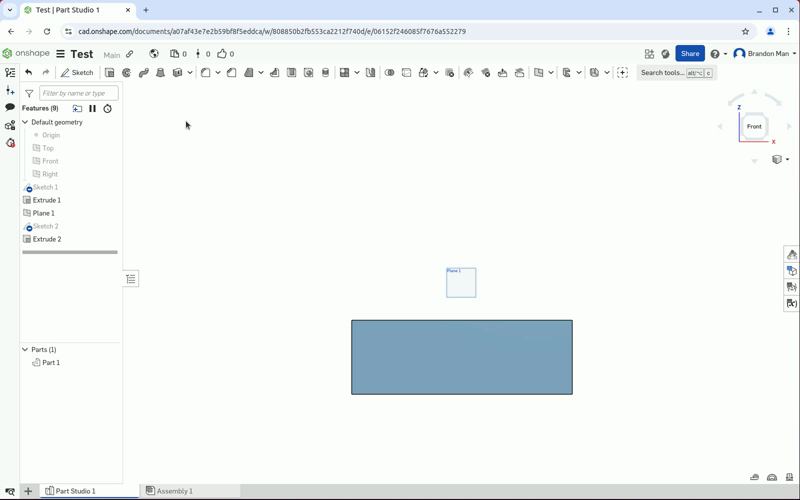
mouse_move(73, 189)
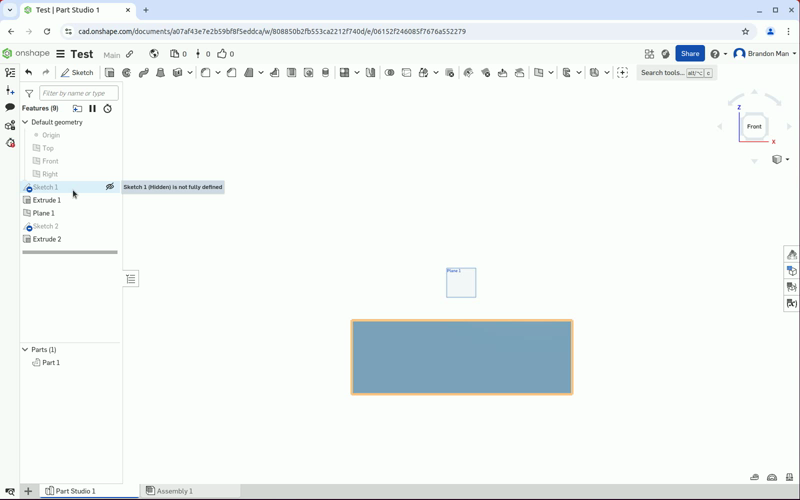
click(73, 189)
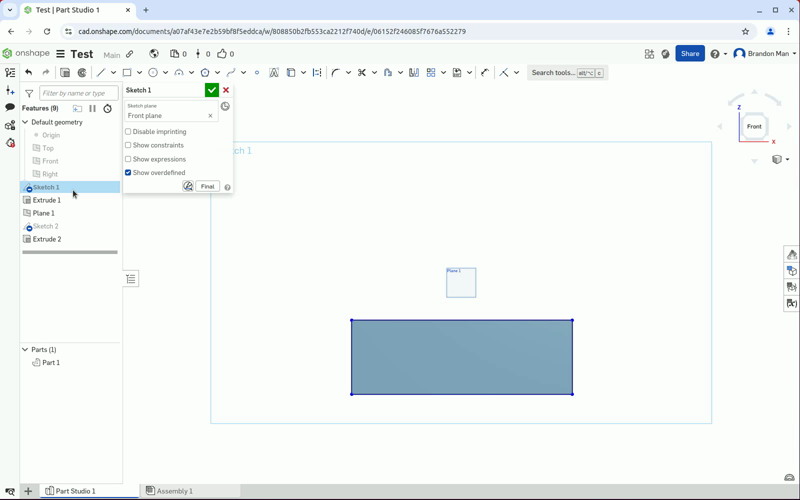
mouse_move(229, 92)
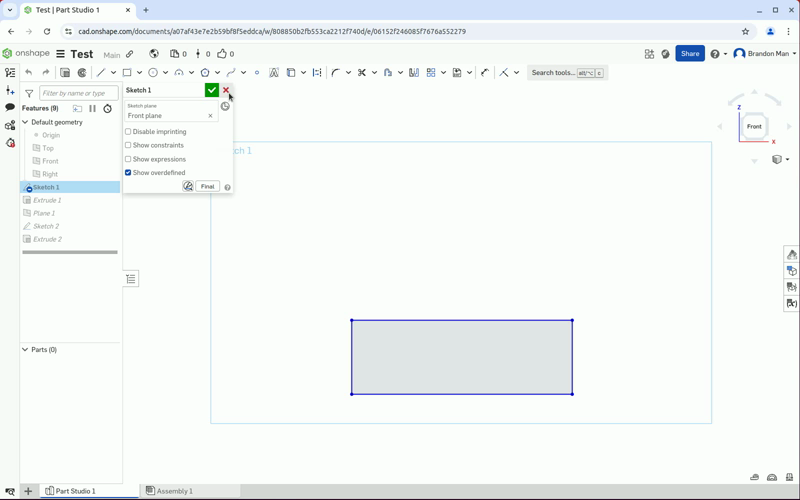
click(229, 92)
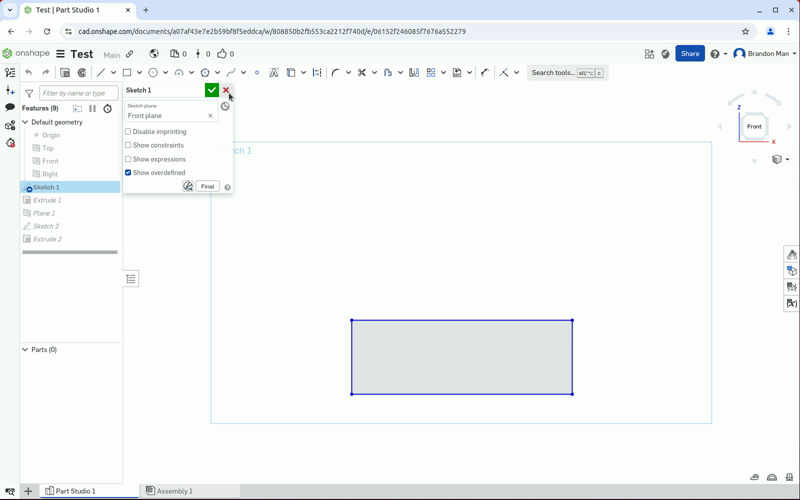
key(shift+s)
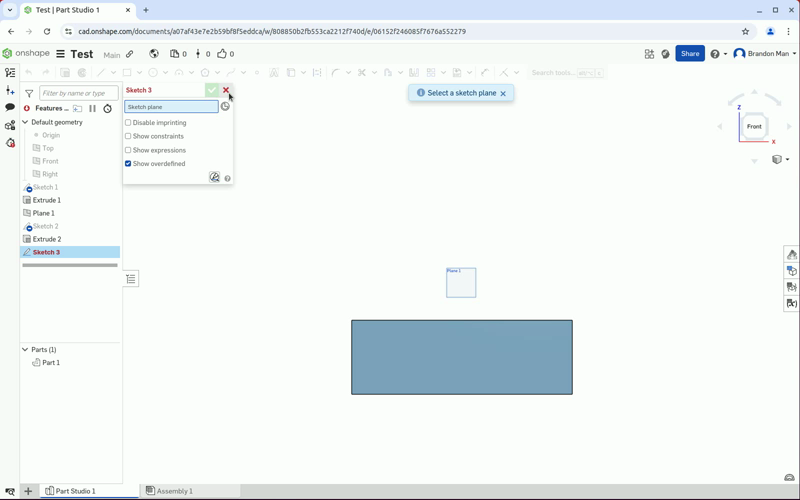
mouse_move(73, 215)
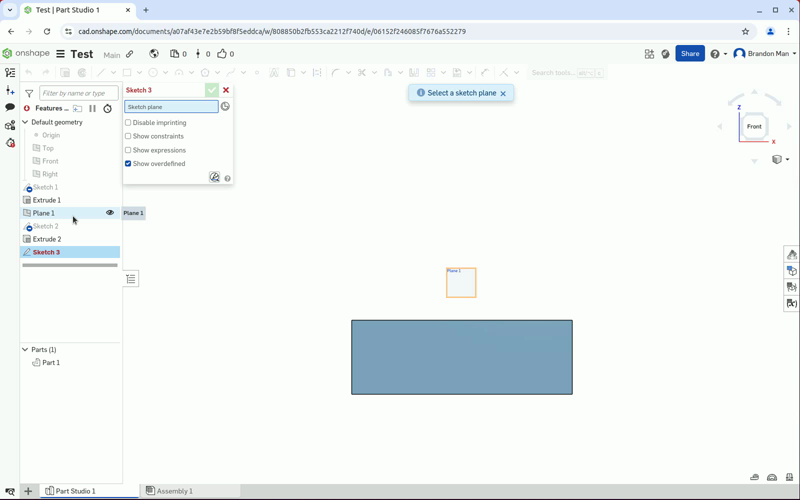
click(73, 215)
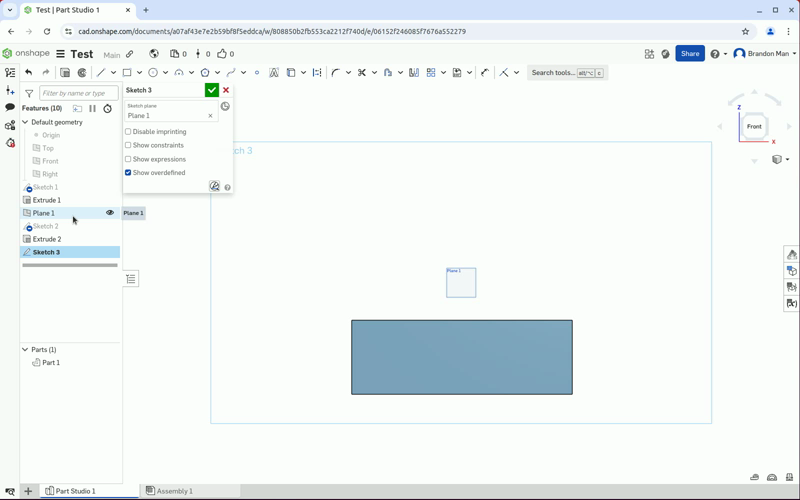
mouse_move(73, 352)
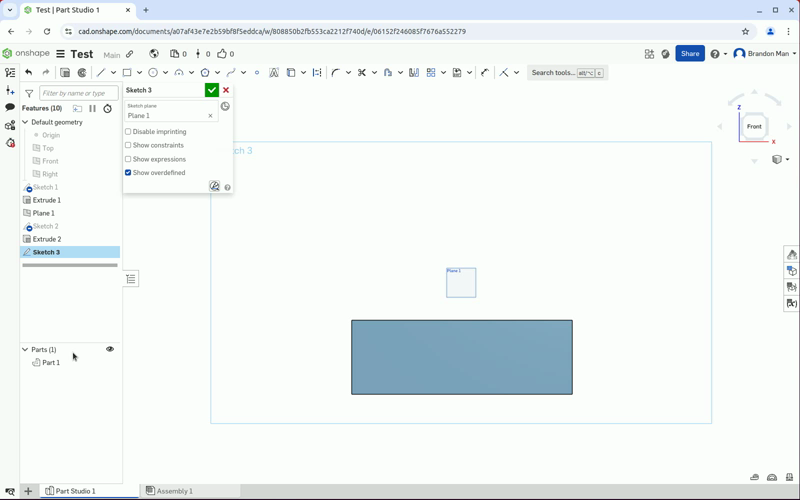
key(y)
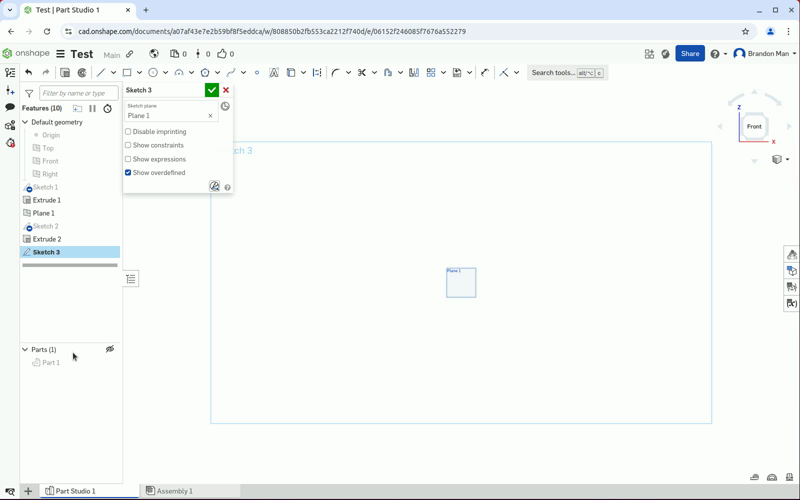
key(l)
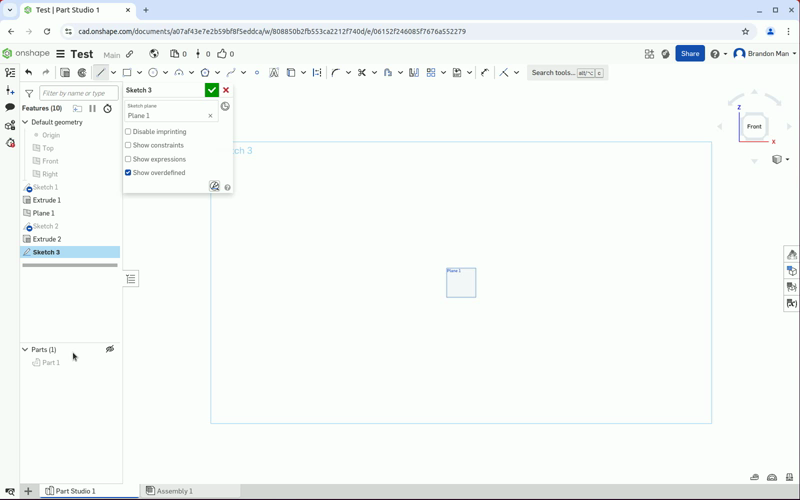
key_down(shift)
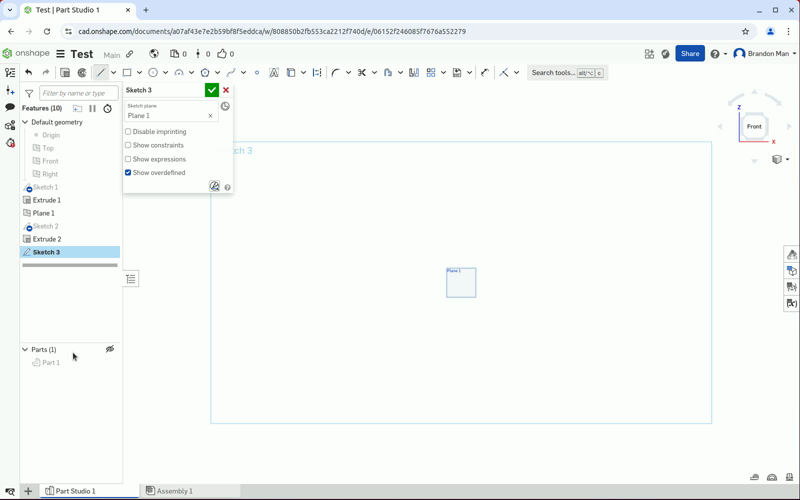
mouse_move(389, 376)
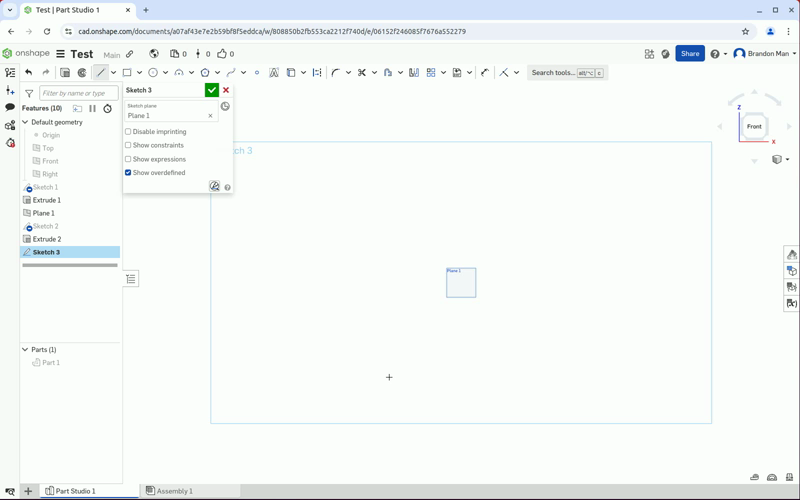
click(389, 376)
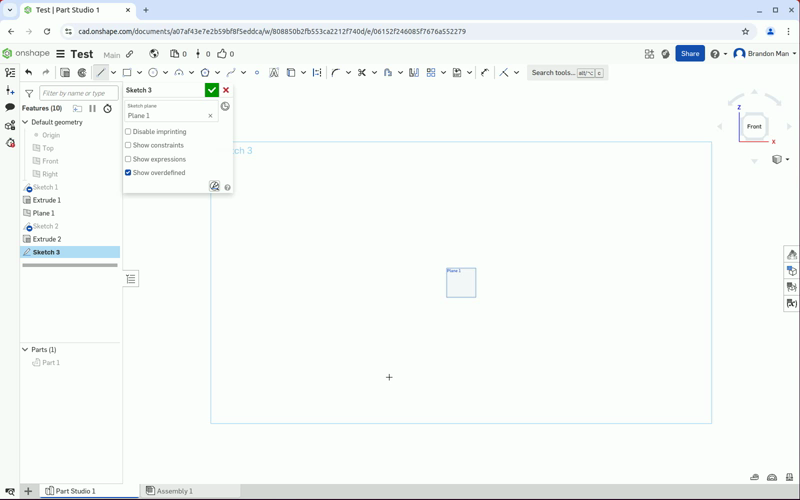
key_up(shift)
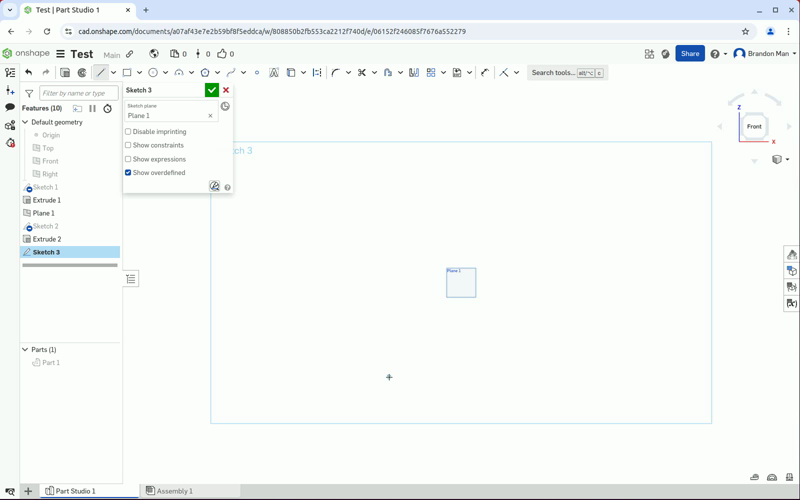
key_down(shift)
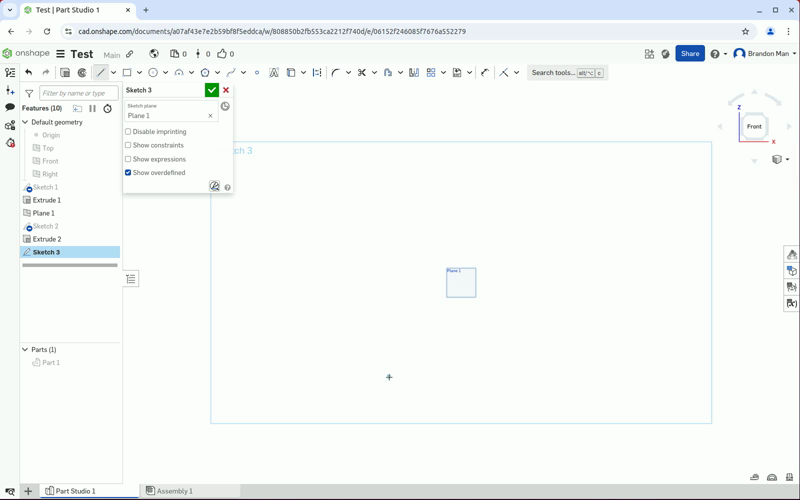
mouse_move(419, 376)
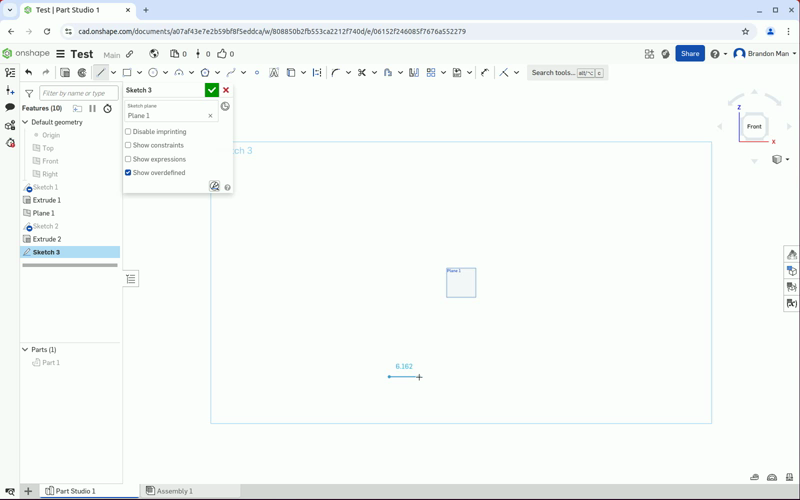
mouse_move(403, 393)
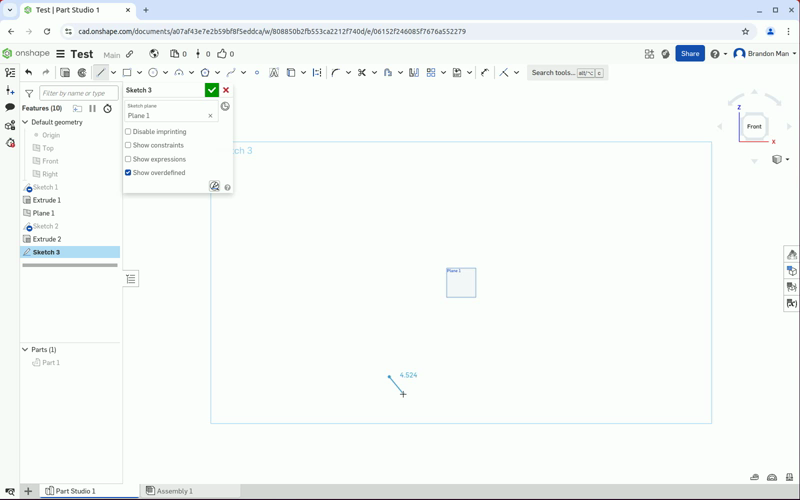
click(403, 393)
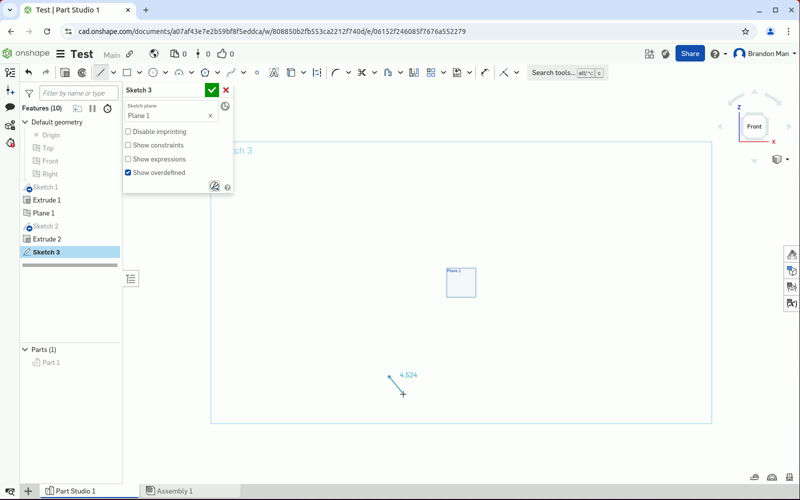
key_up(shift)
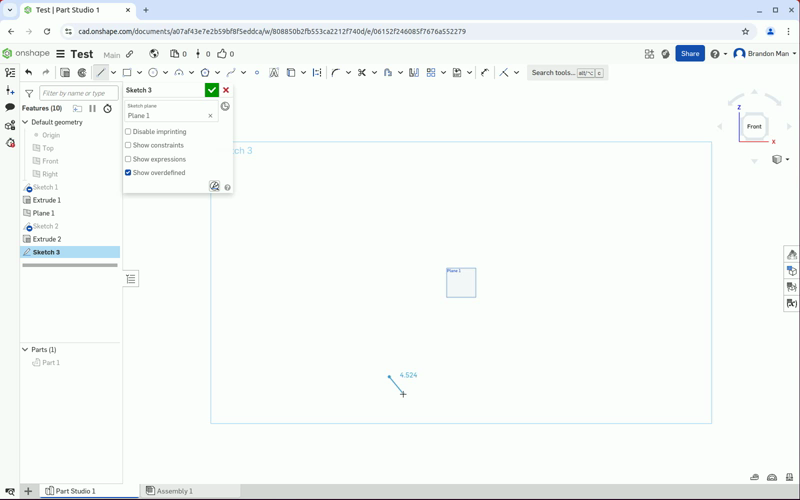
key_down(shift)
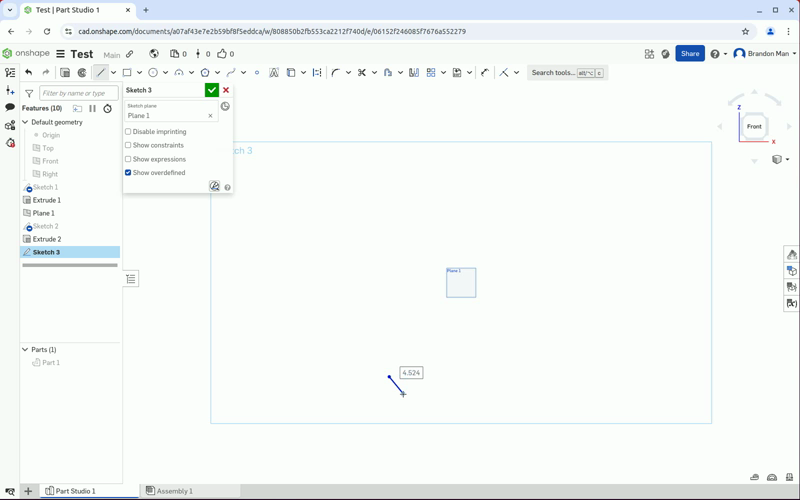
mouse_move(433, 393)
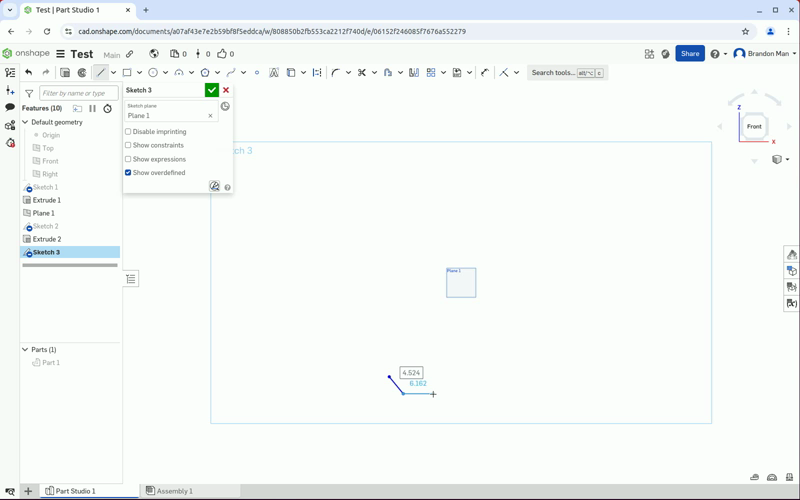
mouse_move(409, 393)
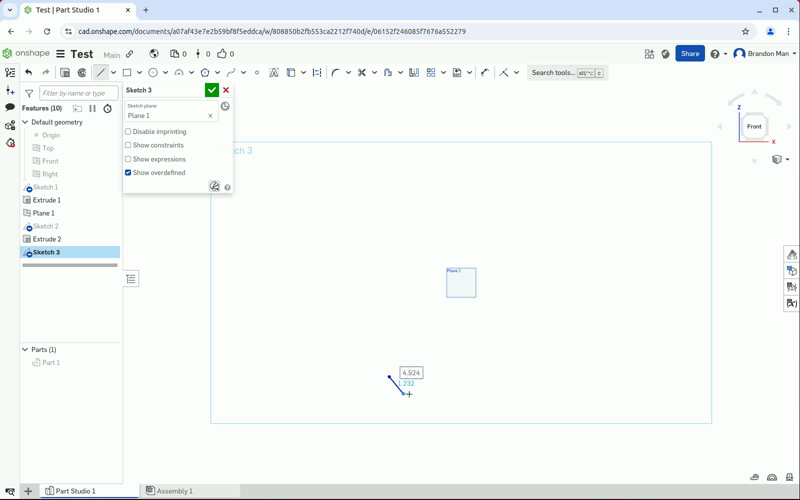
scroll(6)
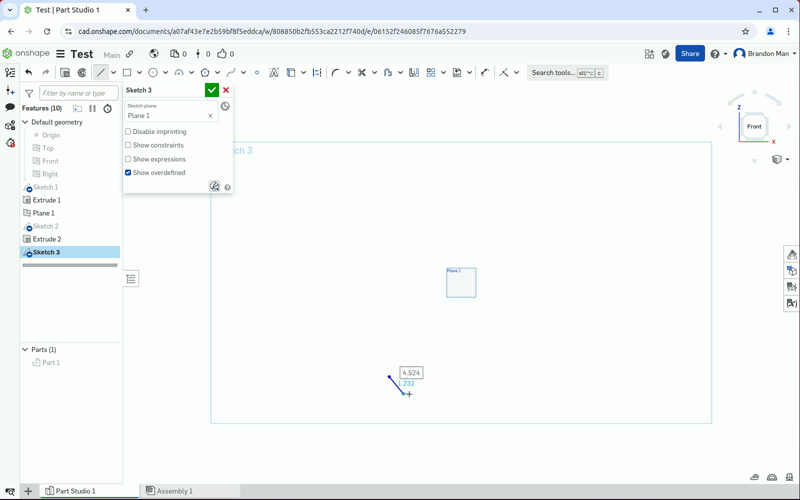
scroll(6)
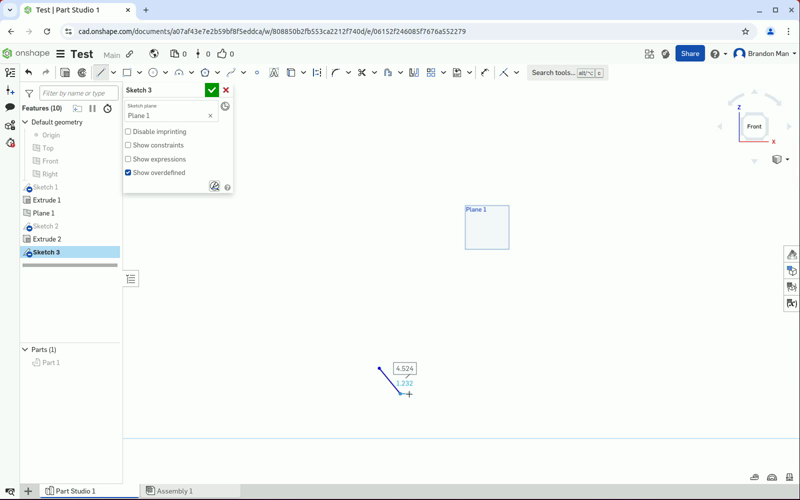
scroll(6)
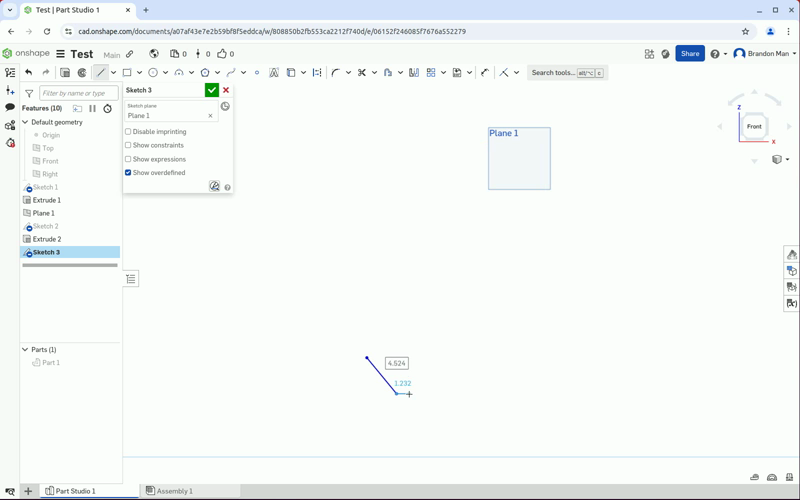
scroll(6)
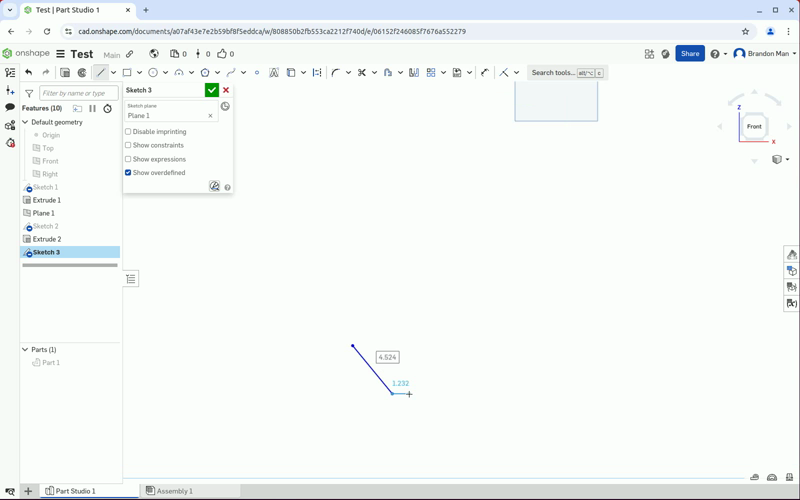
scroll(6)
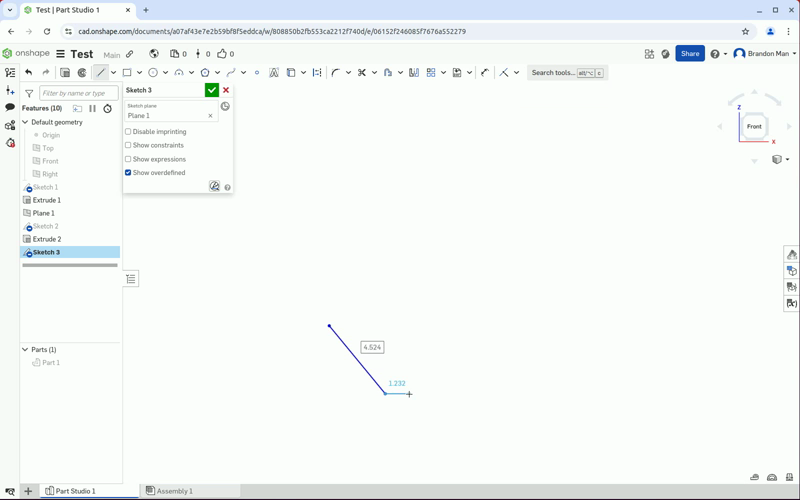
scroll(6)
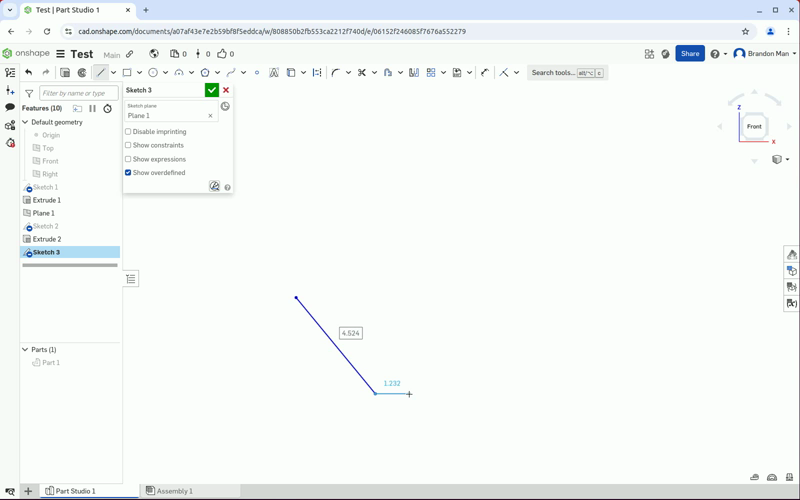
scroll(6)
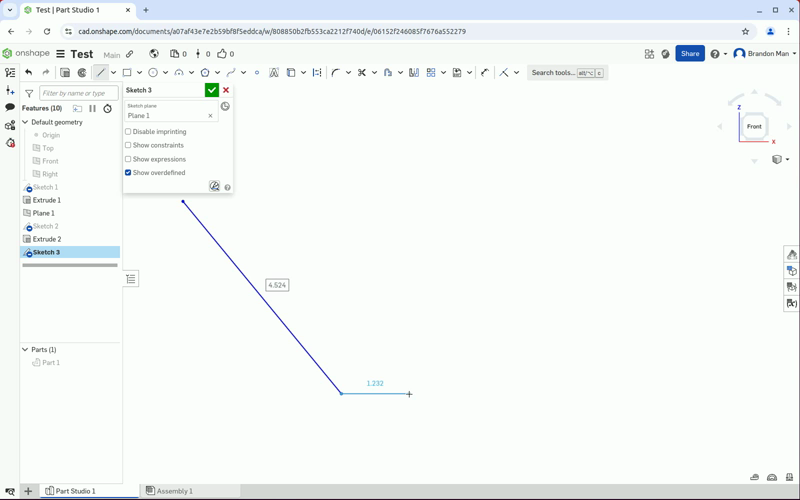
click(409, 393)
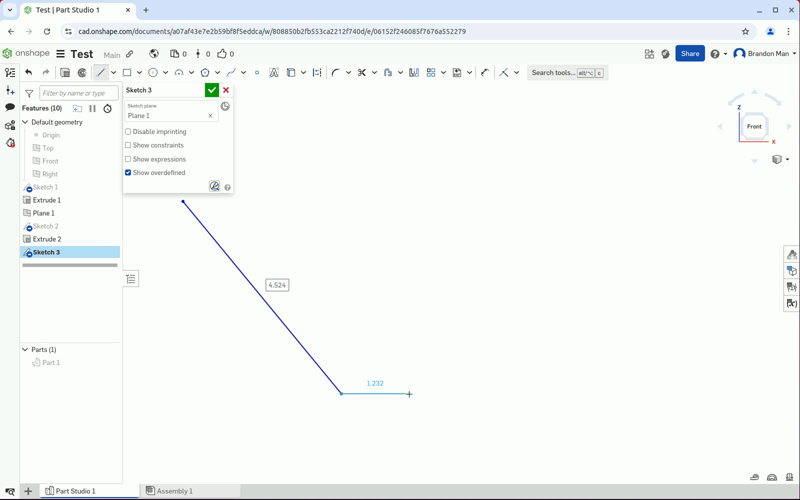
scroll(-6)
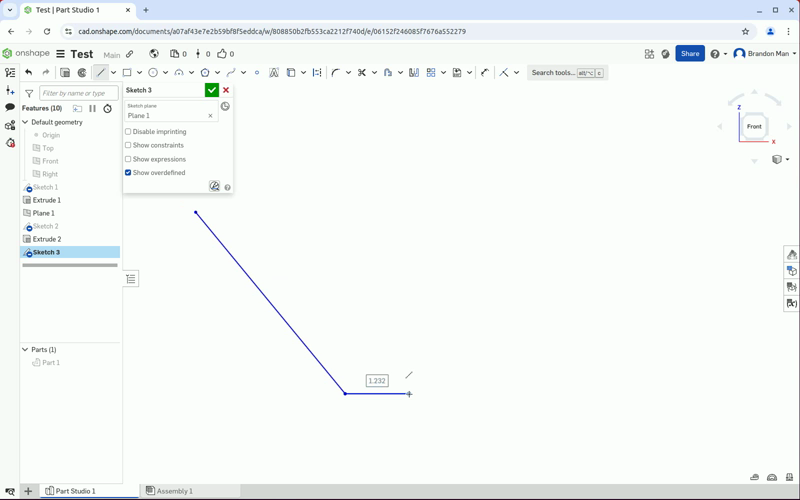
scroll(-6)
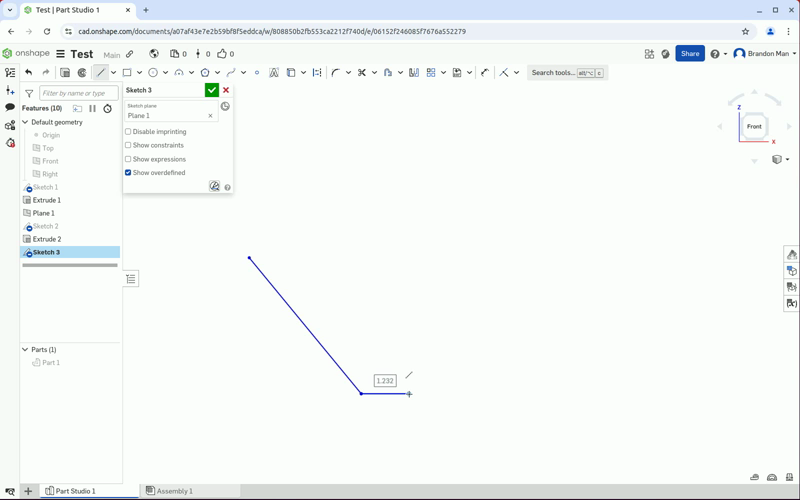
scroll(-6)
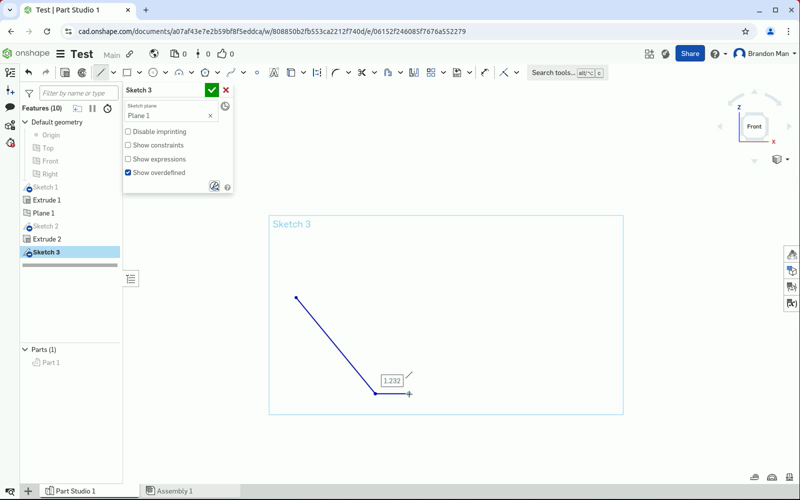
scroll(-6)
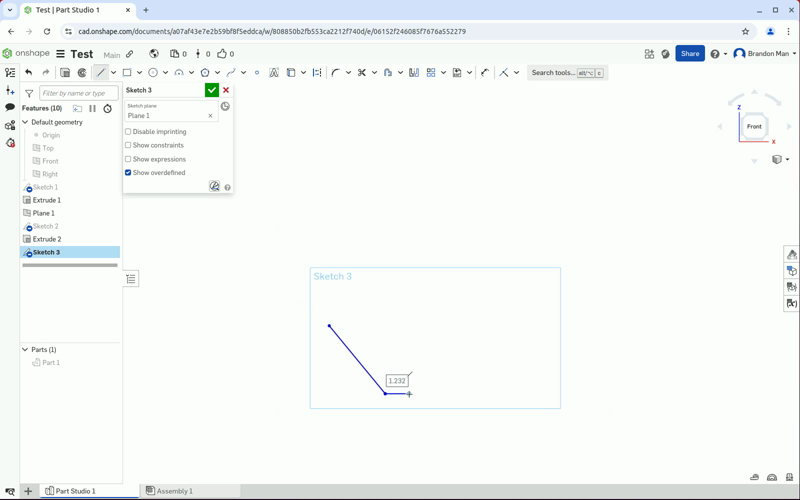
scroll(-6)
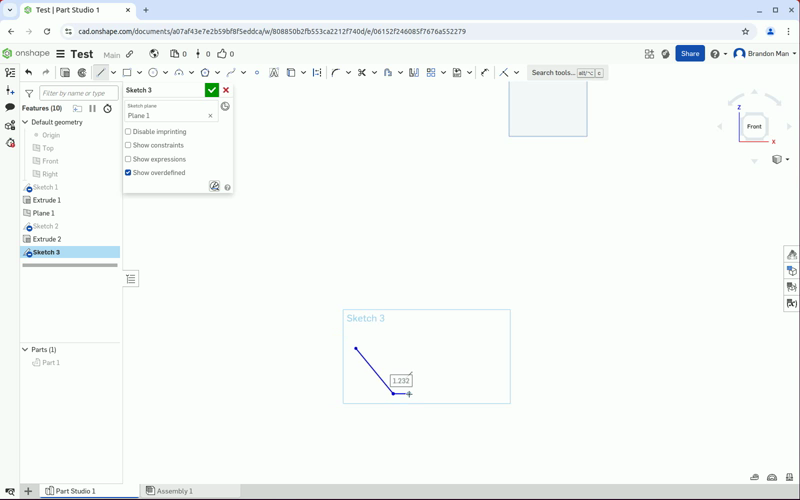
scroll(-6)
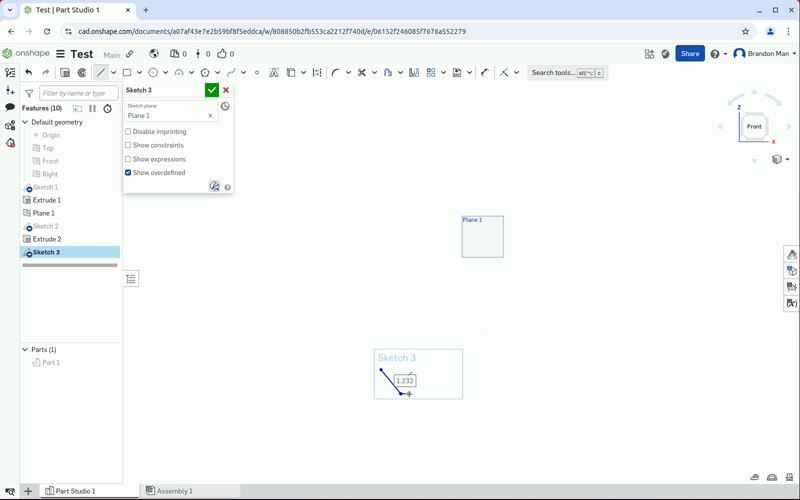
scroll(-6)
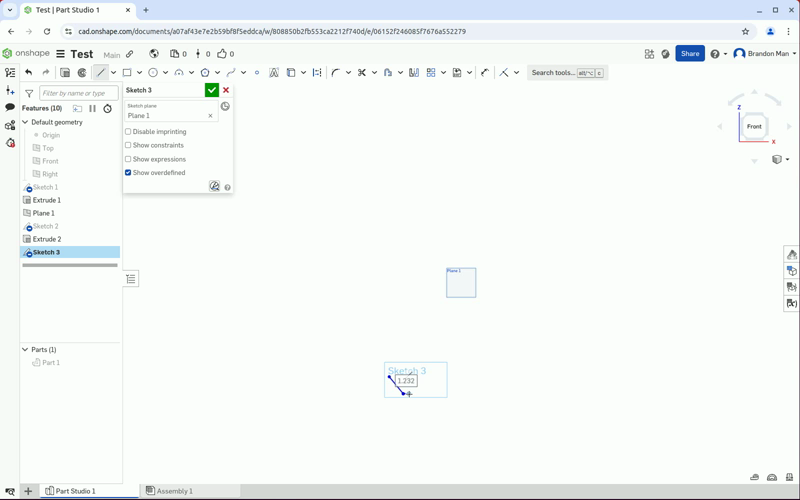
key_up(shift)
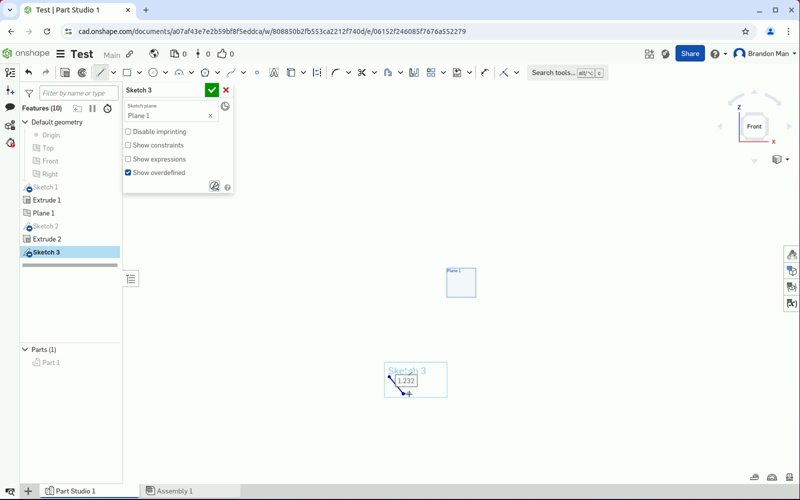
key_down(shift)
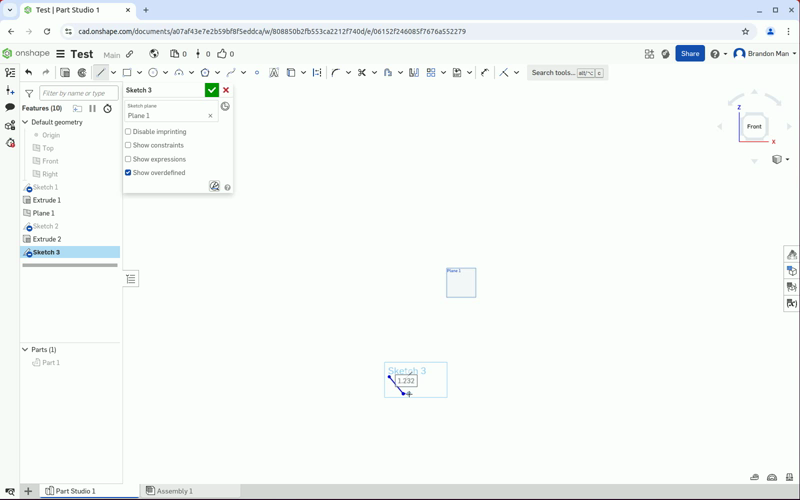
mouse_move(519, 393)
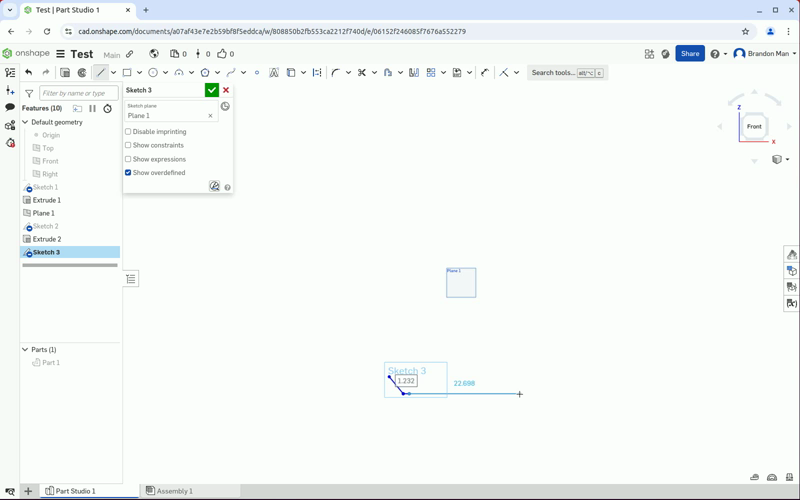
click(519, 393)
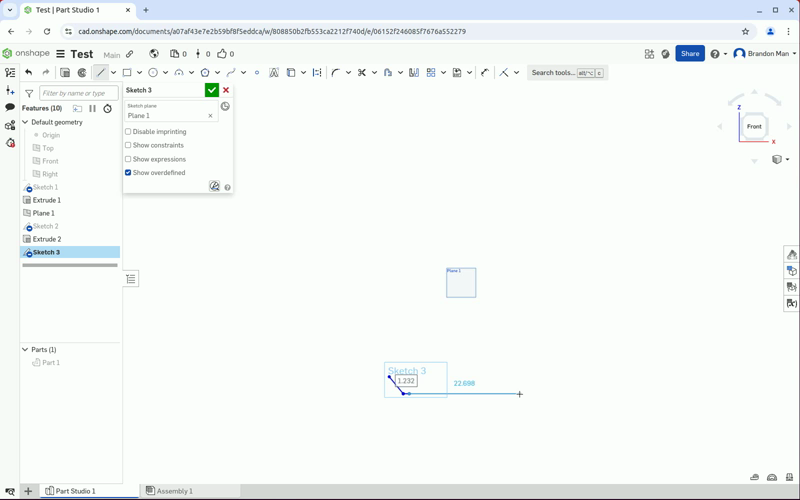
key_up(shift)
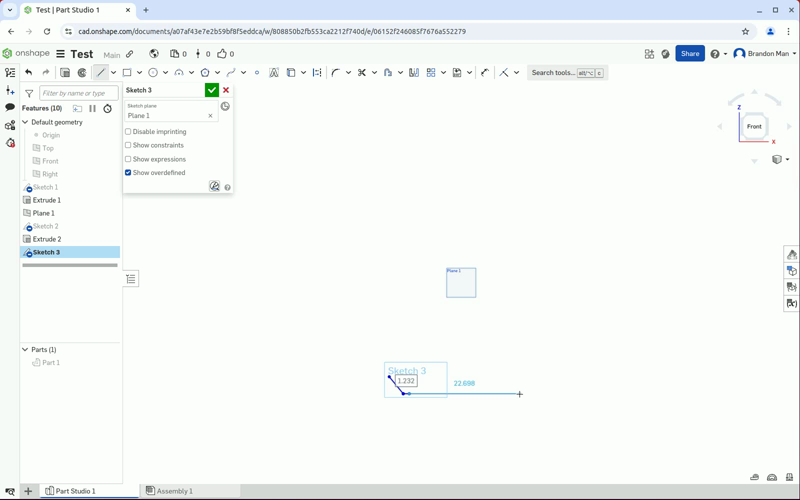
key_down(shift)
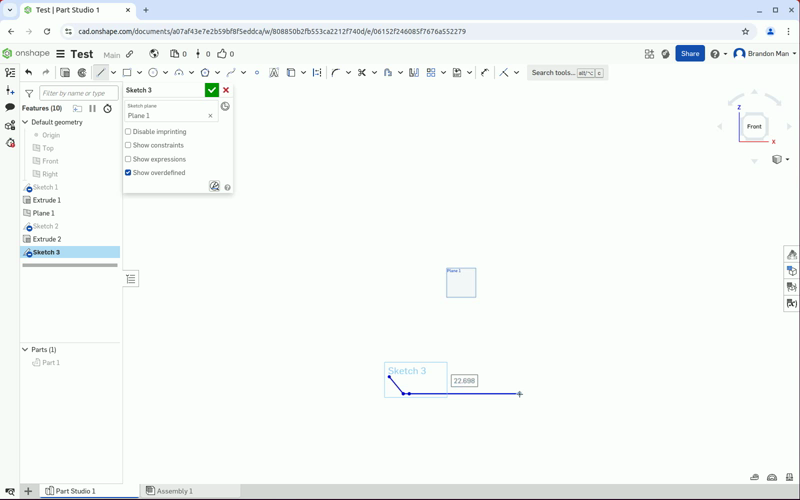
mouse_move(549, 393)
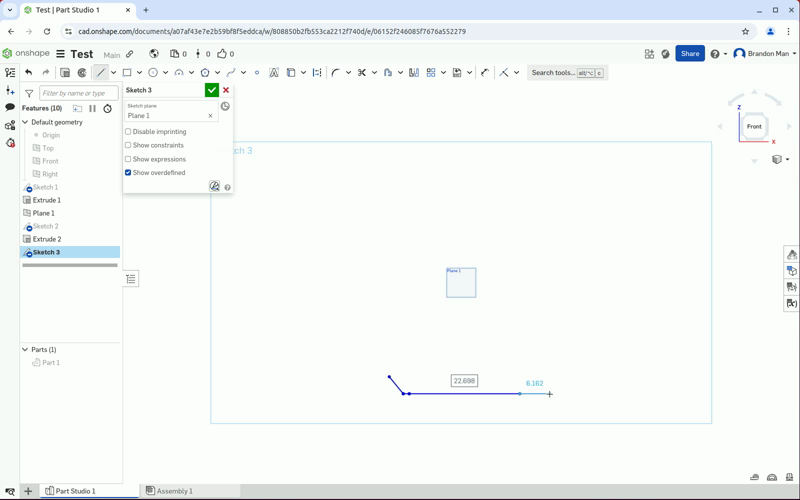
mouse_move(521, 393)
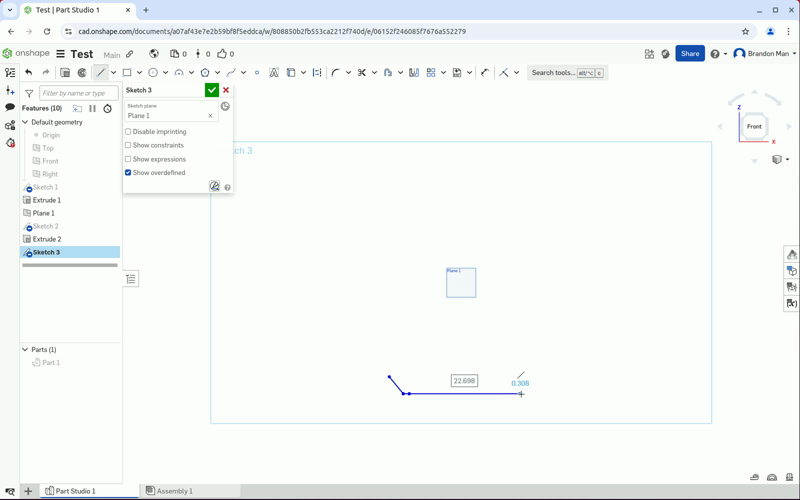
scroll(6)
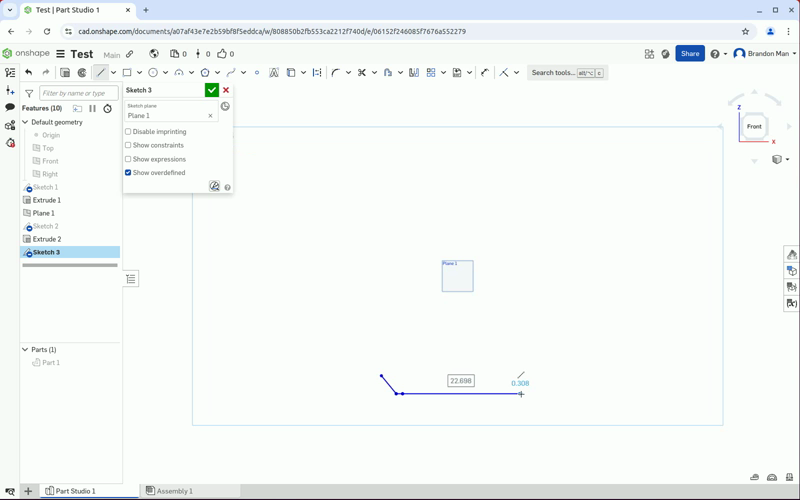
scroll(6)
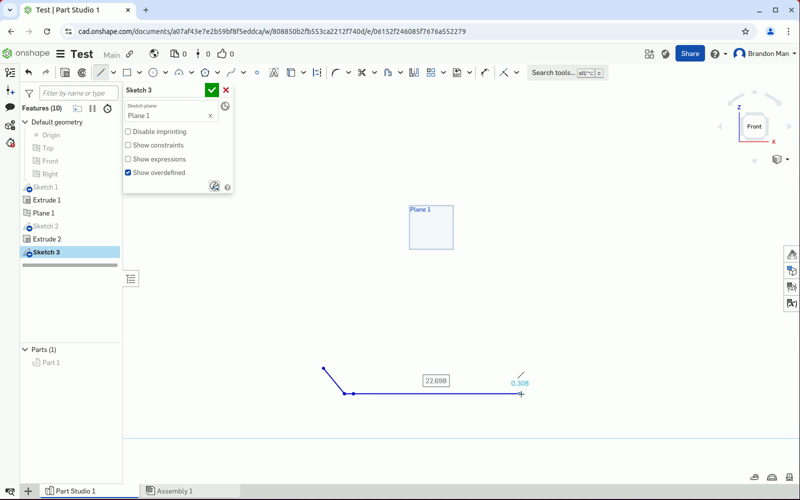
scroll(6)
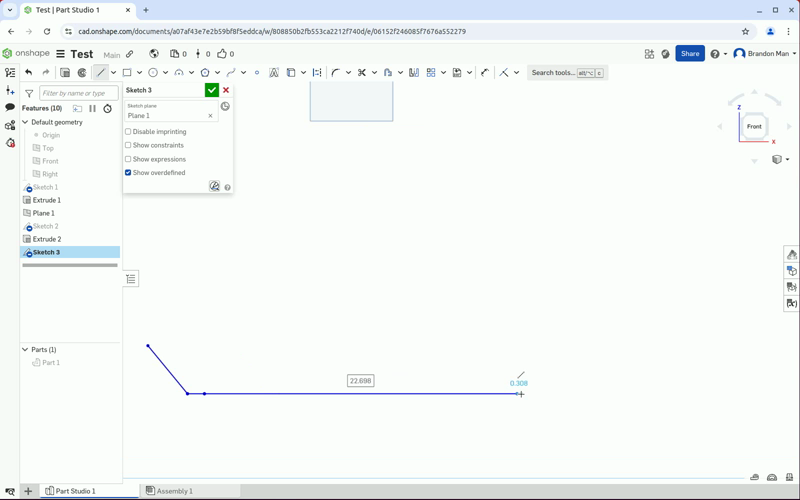
scroll(6)
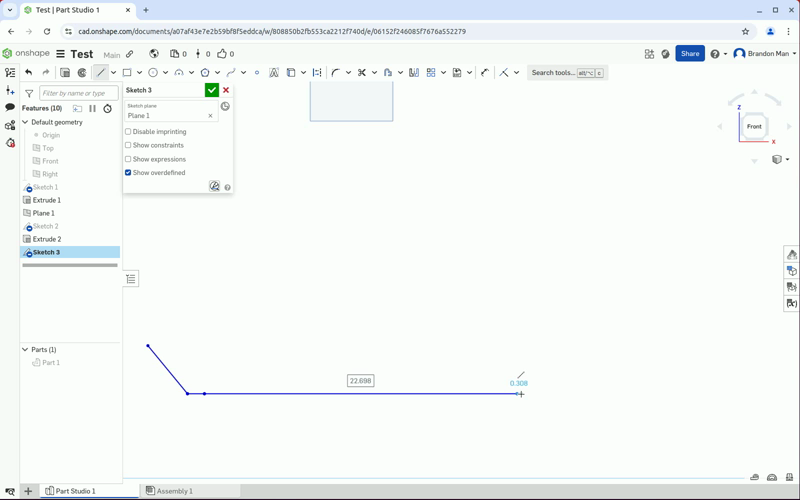
scroll(6)
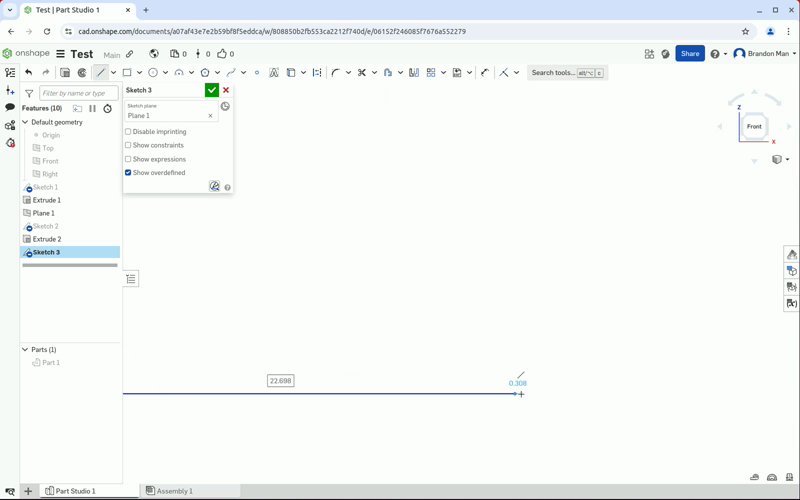
scroll(6)
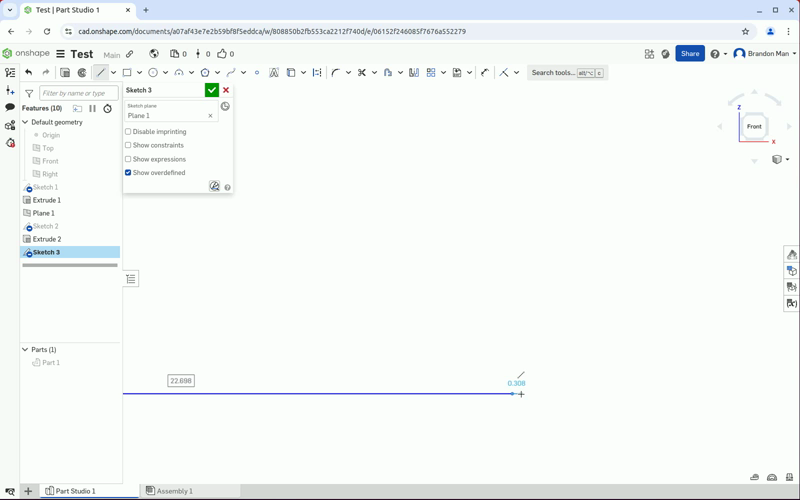
scroll(6)
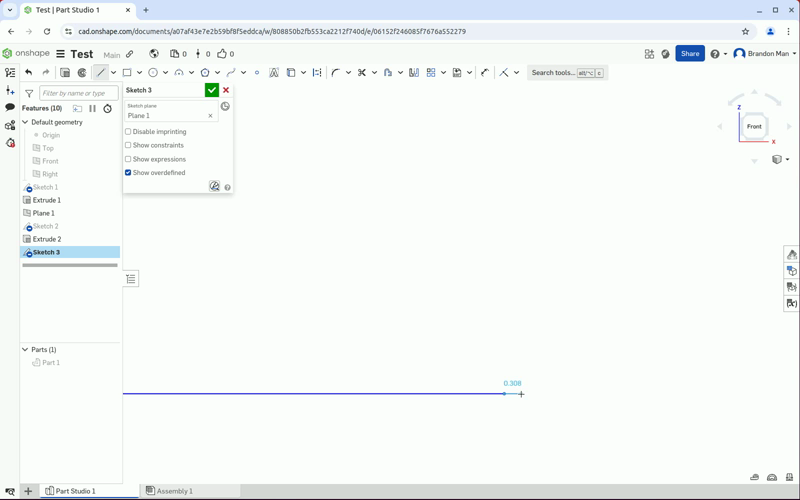
click(521, 393)
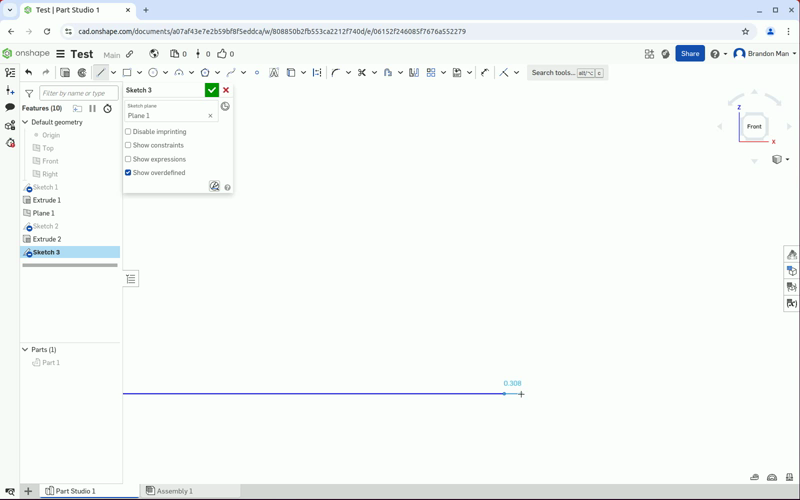
scroll(-6)
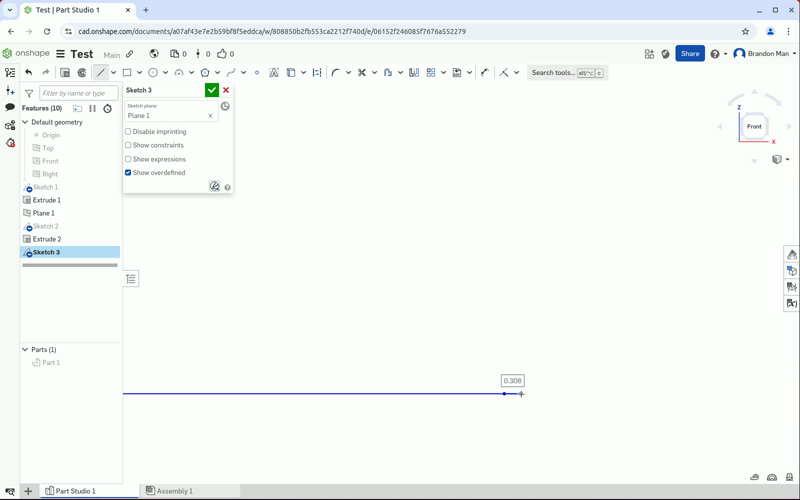
scroll(-6)
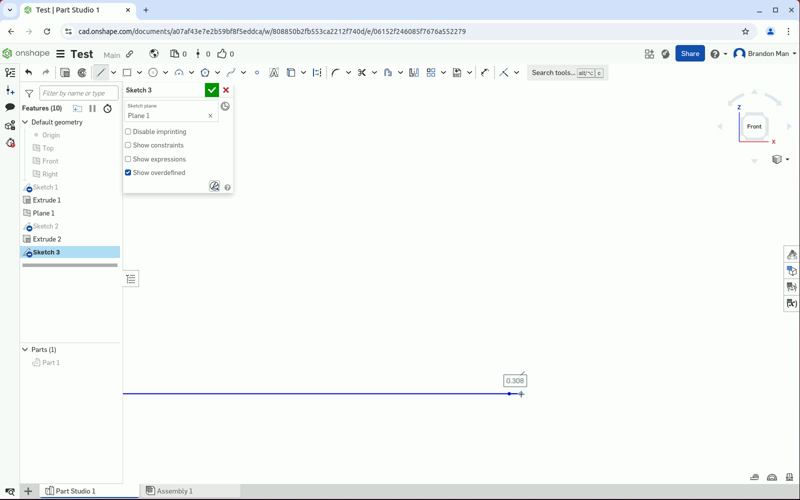
scroll(-6)
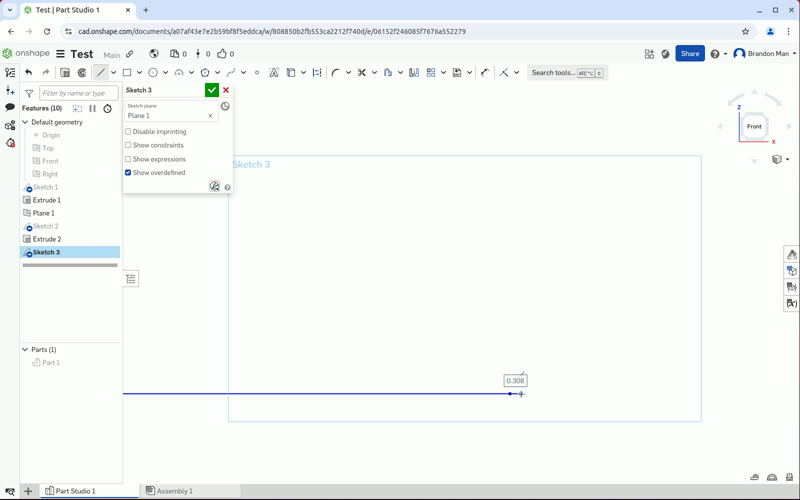
scroll(-6)
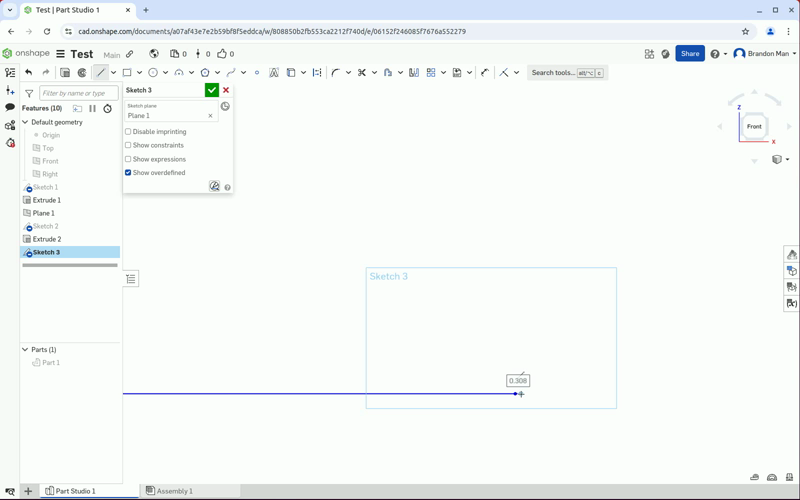
scroll(-6)
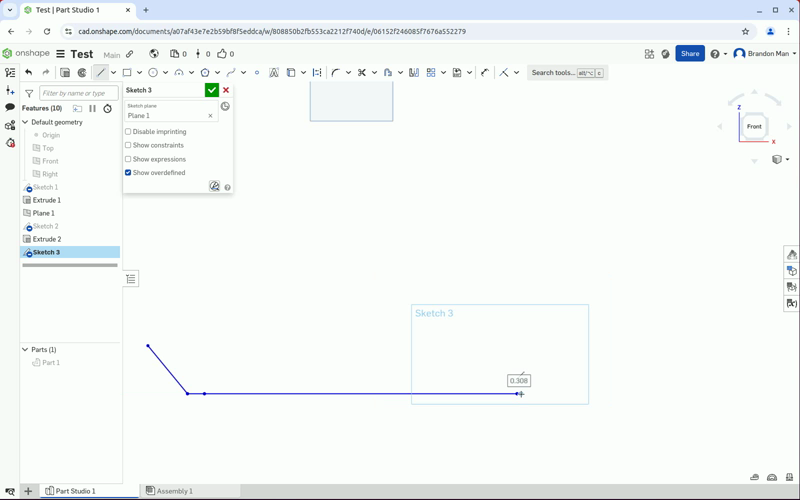
scroll(-6)
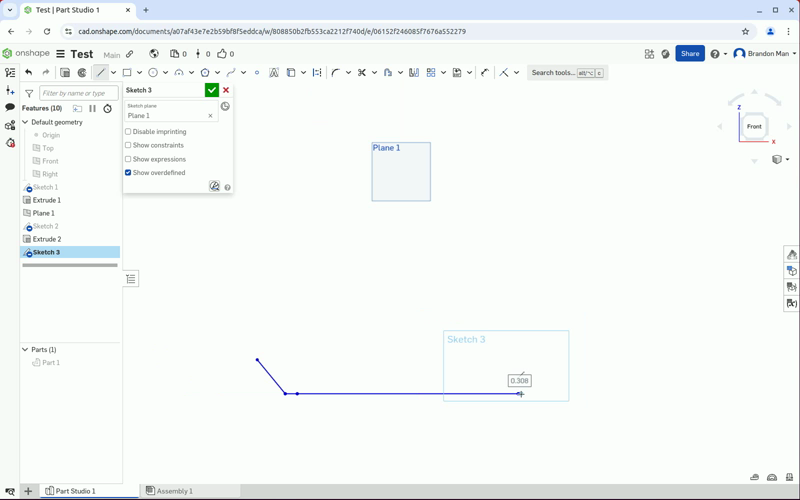
scroll(-6)
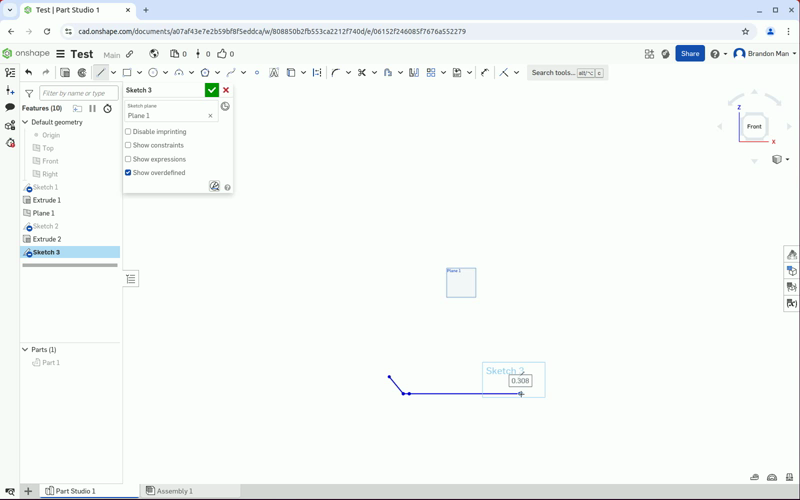
key_up(shift)
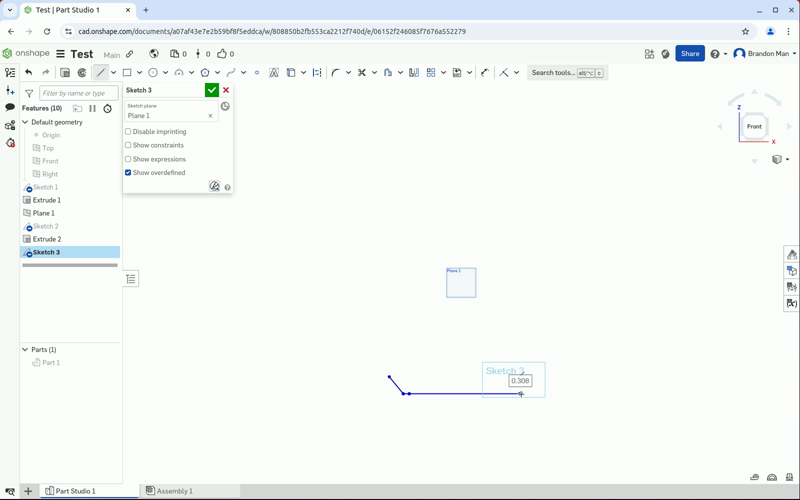
key_down(shift)
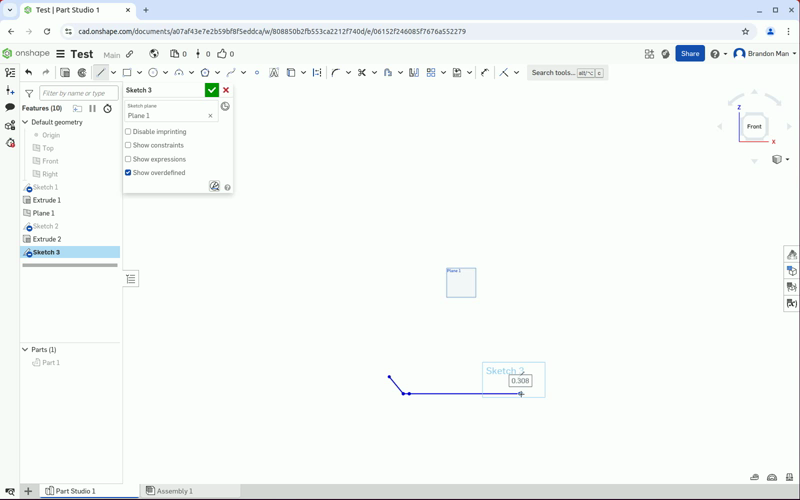
mouse_move(551, 393)
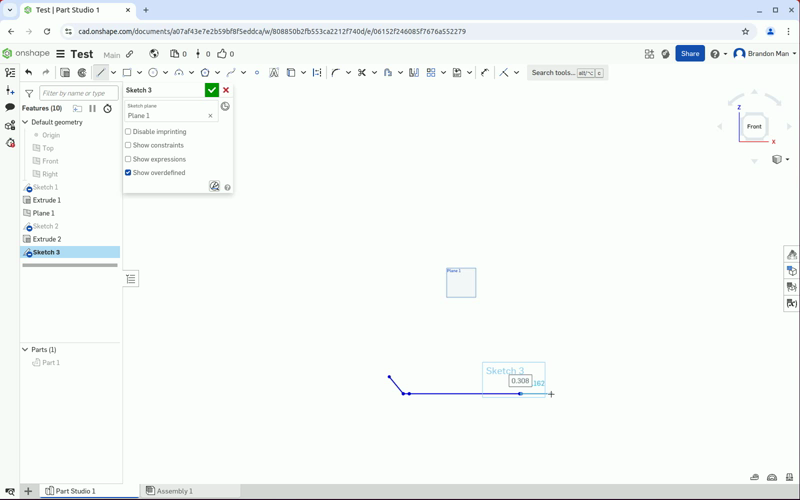
mouse_move(536, 376)
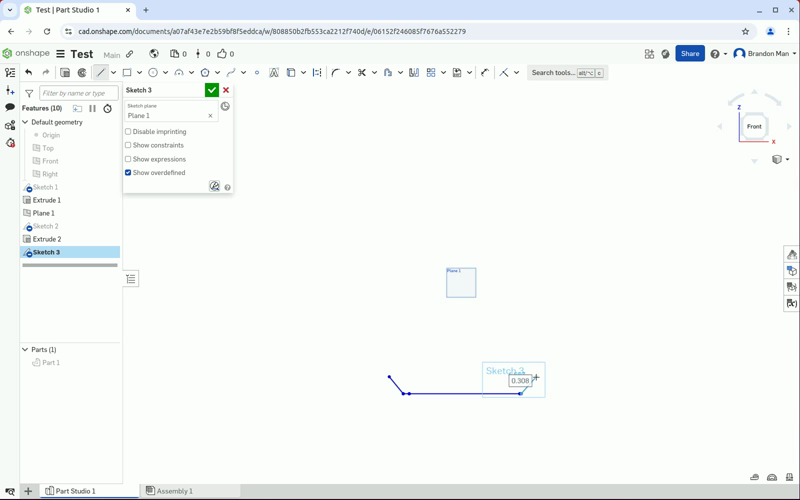
click(536, 376)
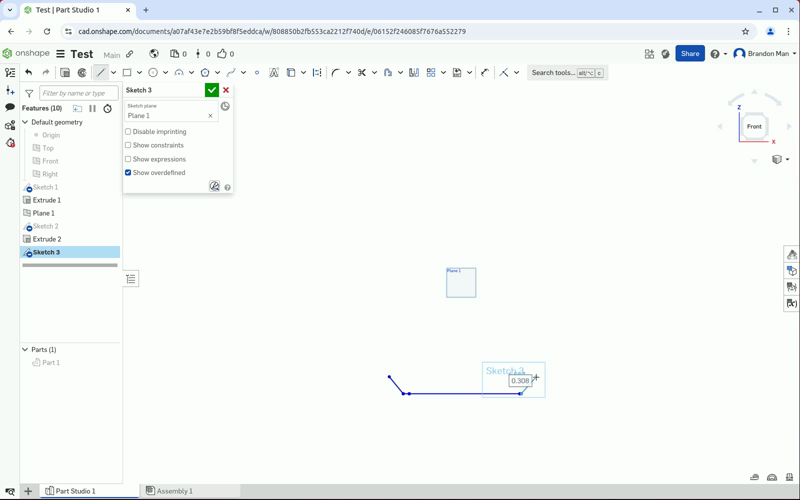
key_up(shift)
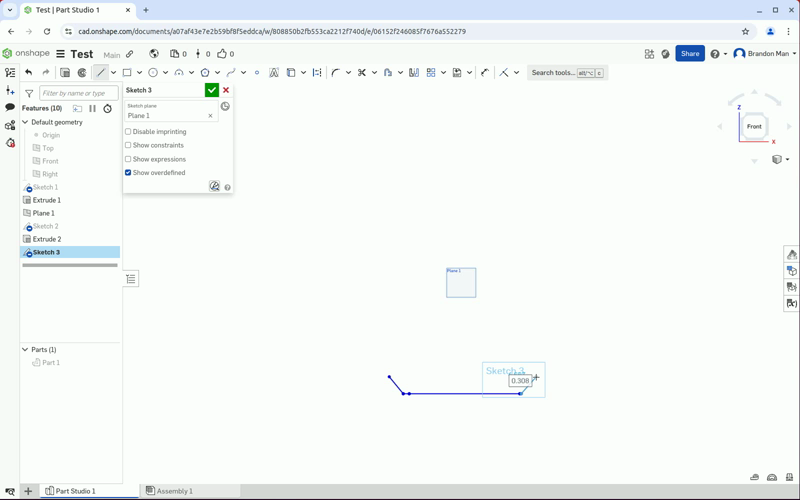
key_down(shift)
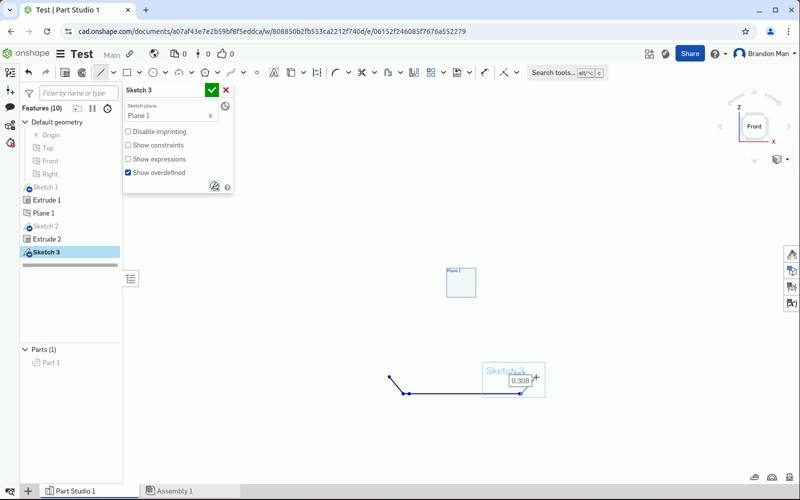
mouse_move(389, 376)
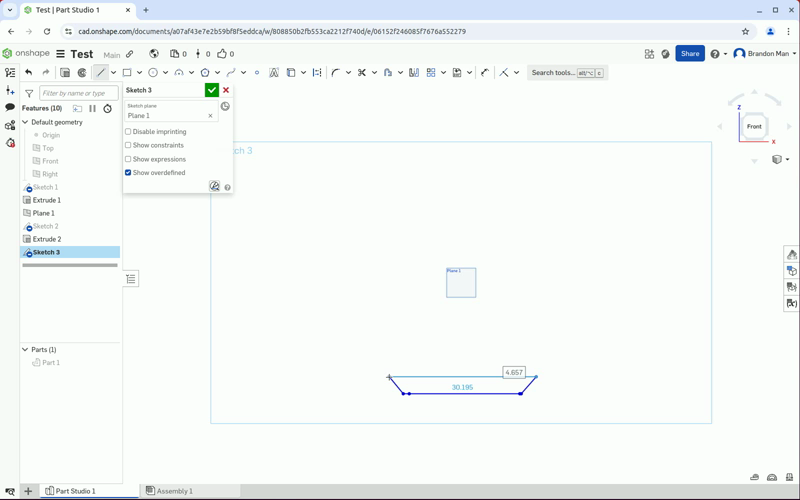
key_up(shift)
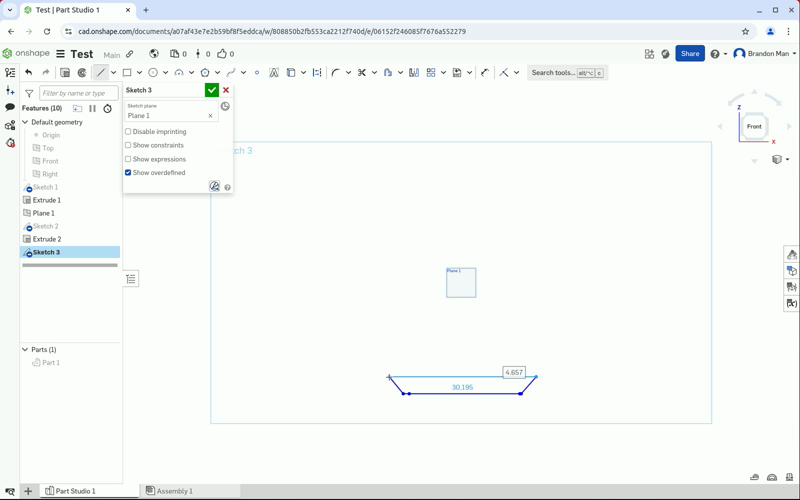
click(389, 376)
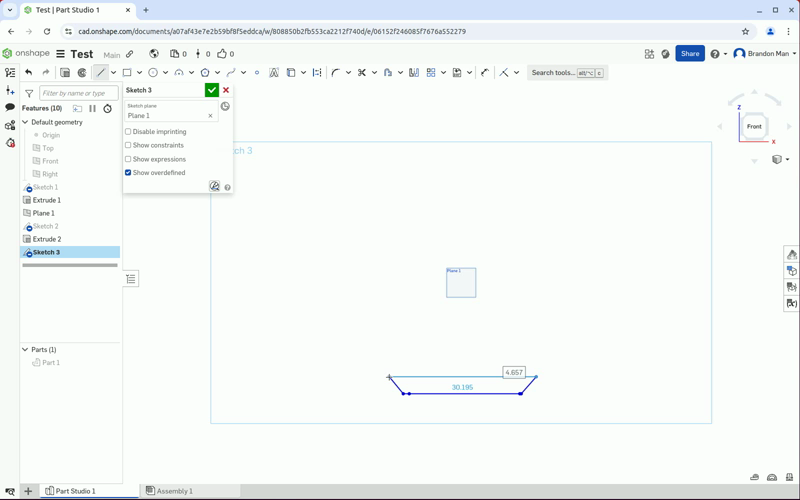
key(esc)
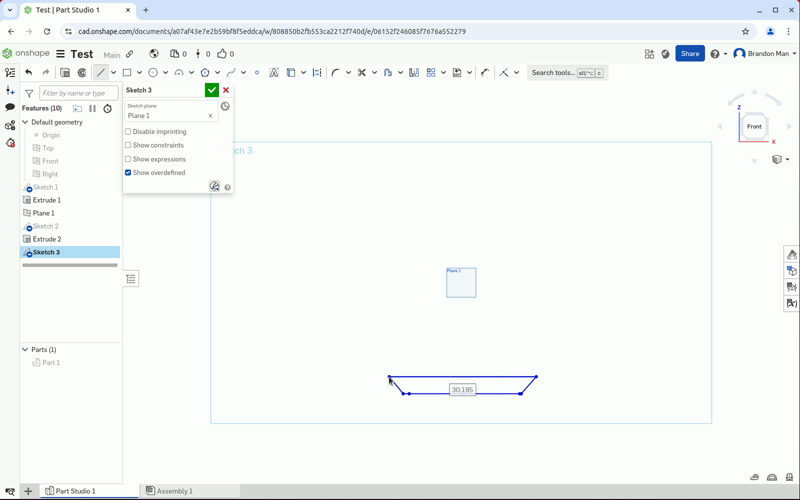
mouse_move(502, 381)
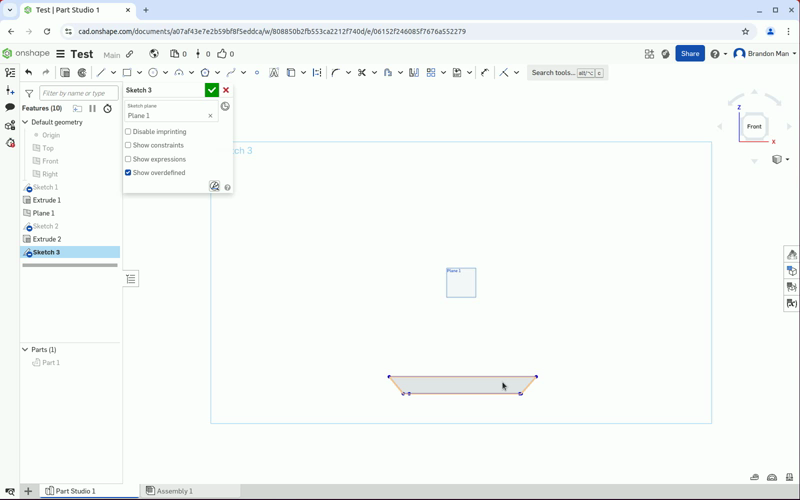
click(502, 381)
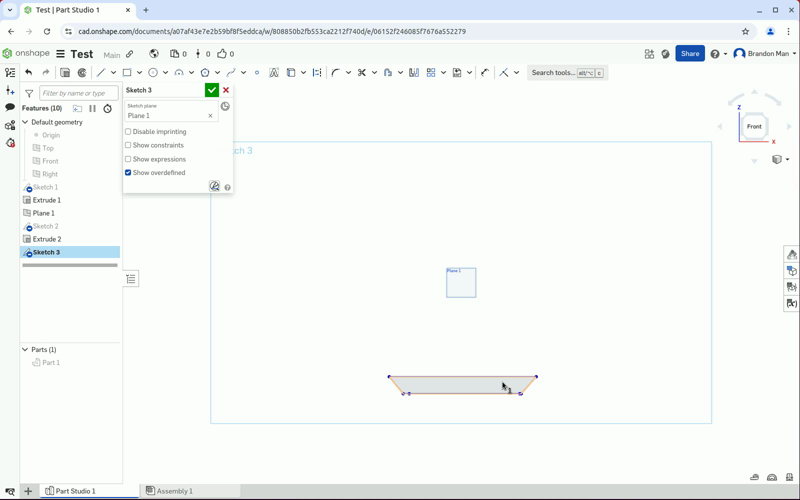
mouse_move(73, 352)
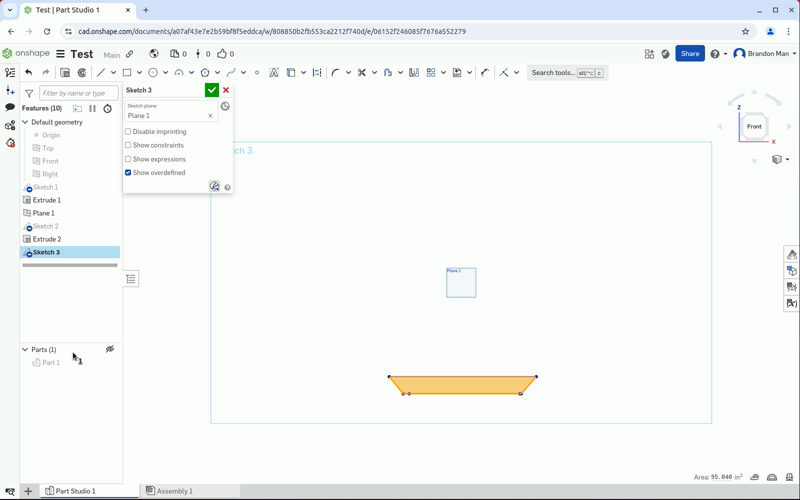
key(shift+y)
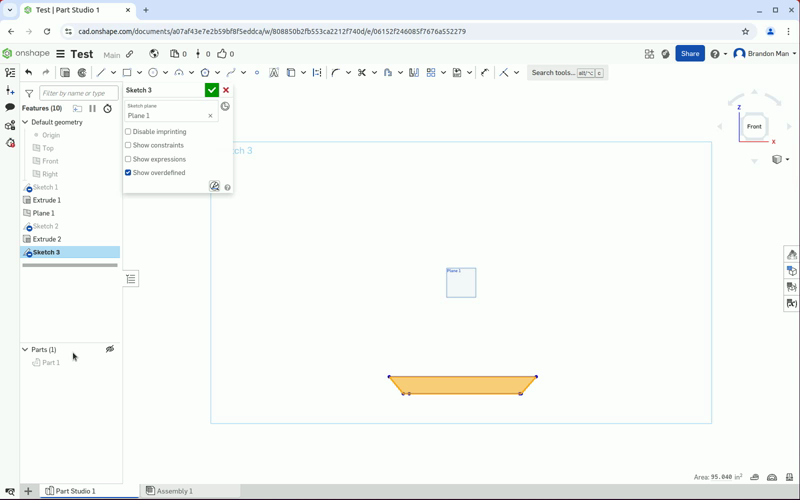
key(shift+e)
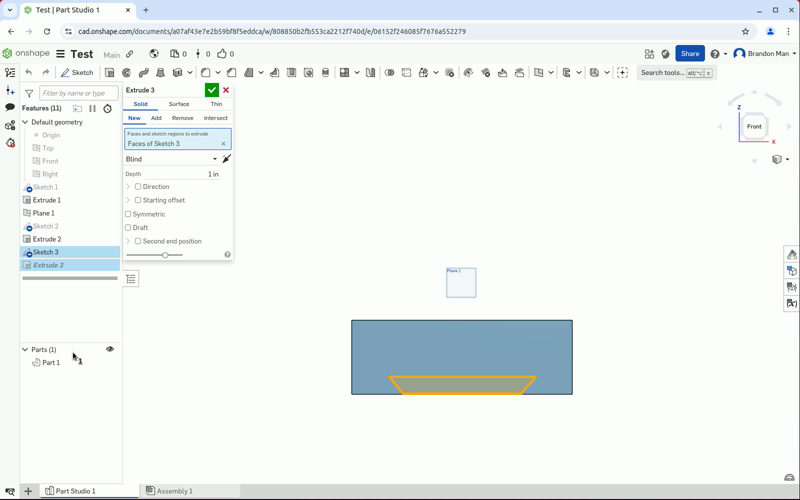
mouse_move(143, 106)
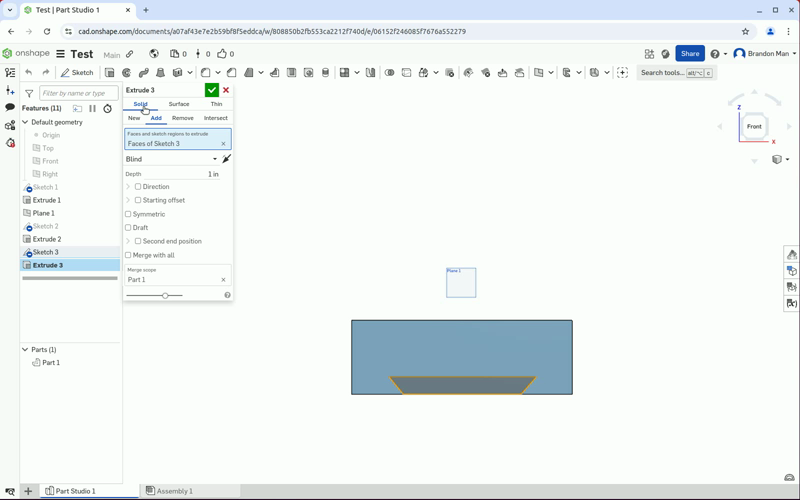
click(143, 106)
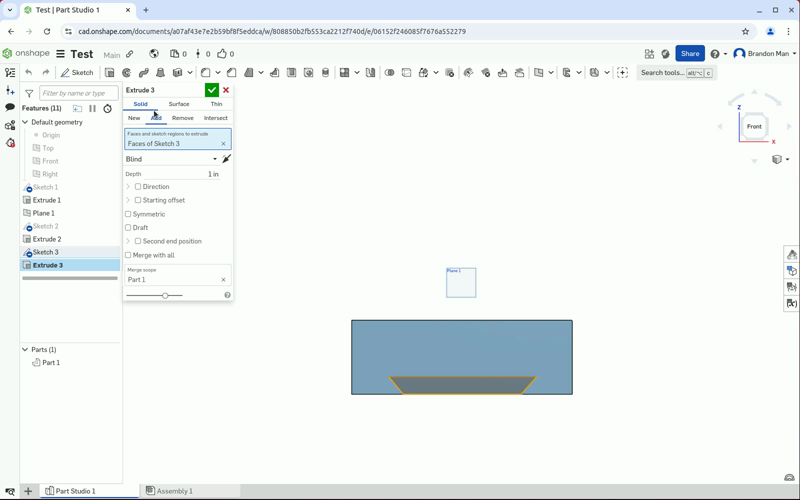
mouse_move(186, 120)
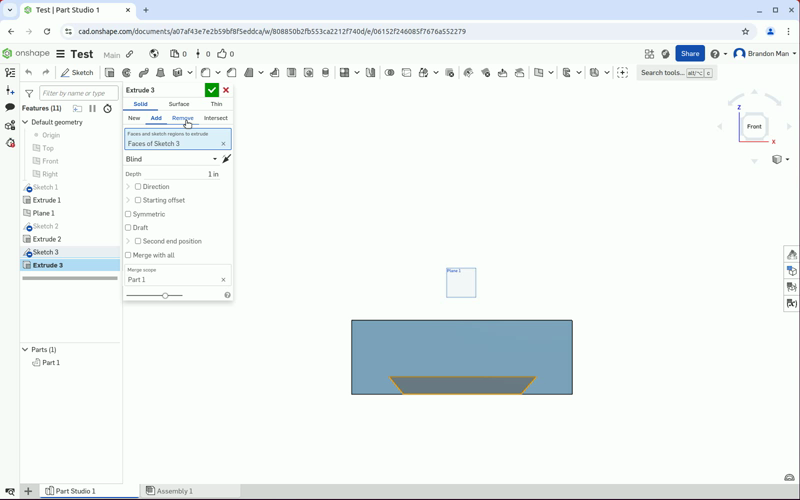
click(186, 120)
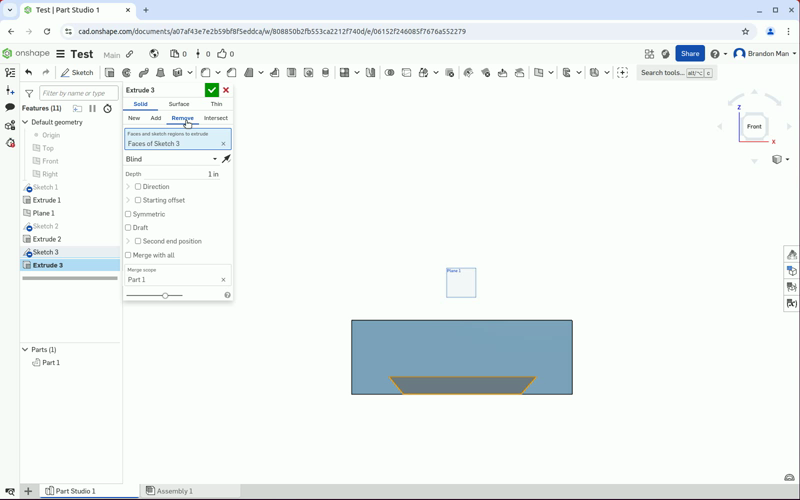
key(tab, 4)
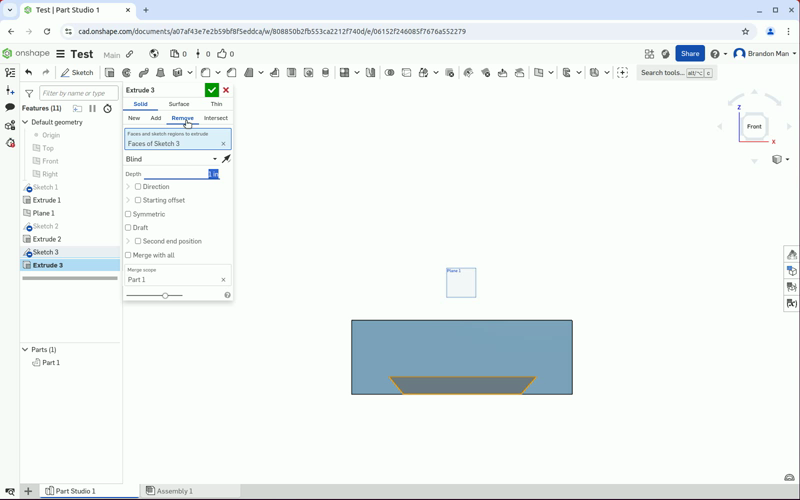
text(7.703)
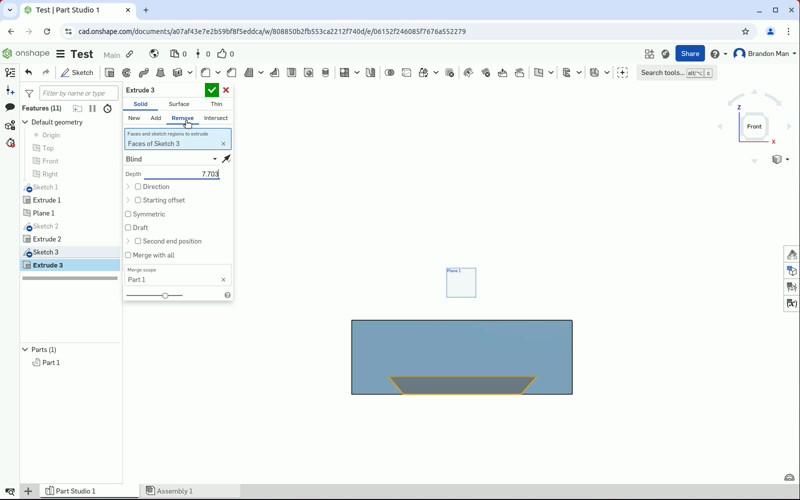
key(tab, 6)
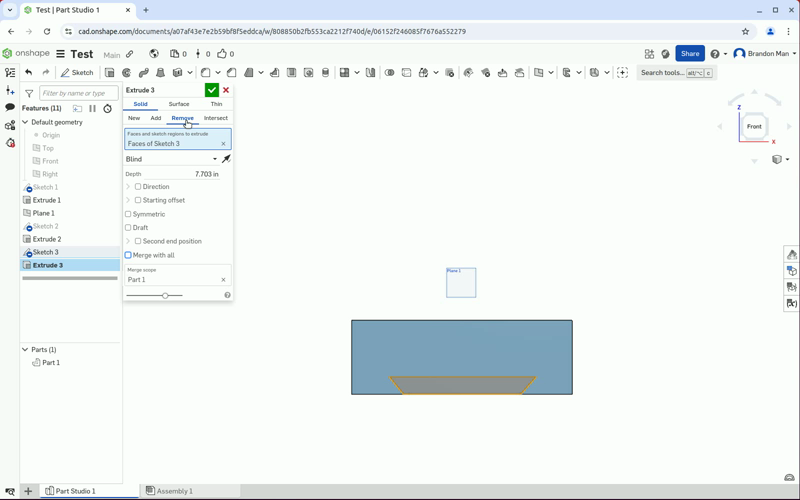
key(space)
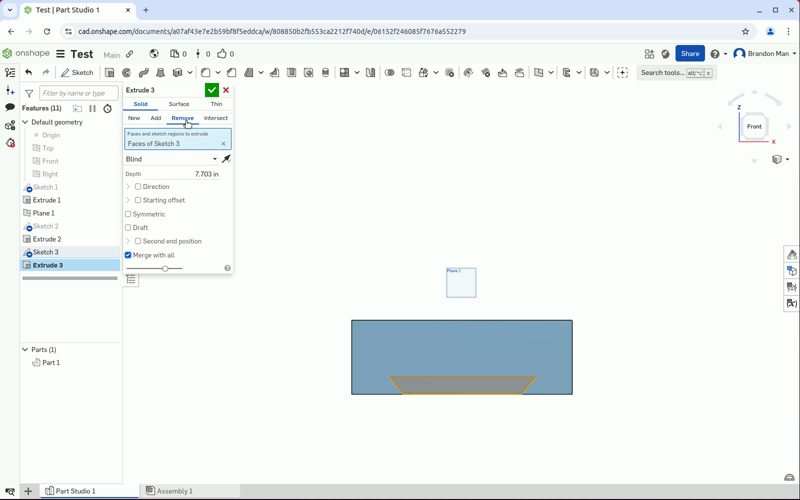
key(enter)
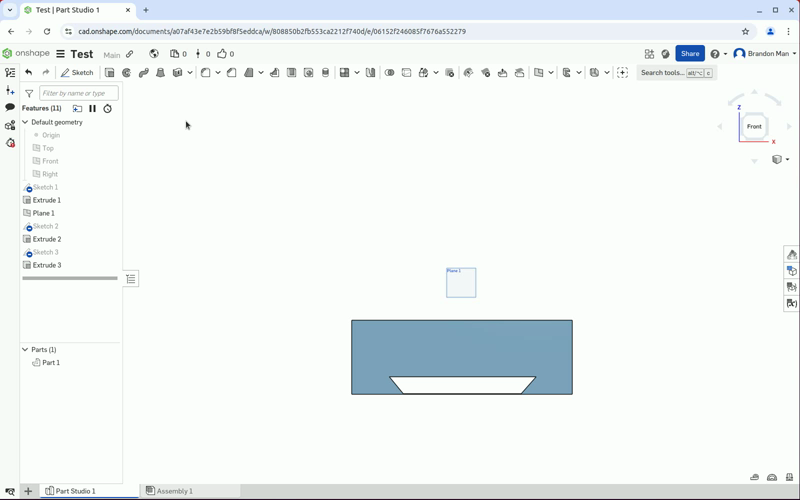
key(shift+h)
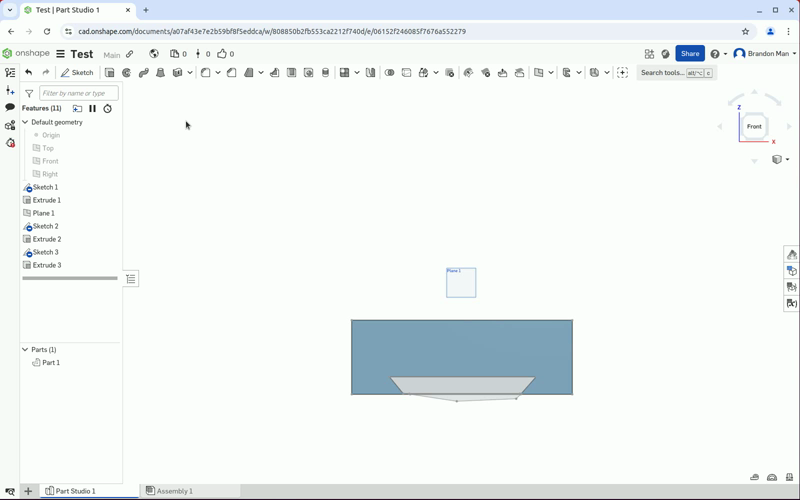
key(shift+h)
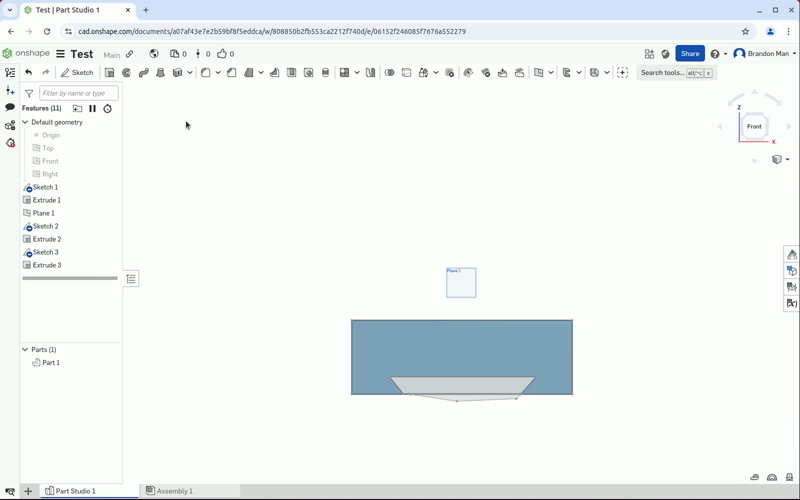
key(shift+7)
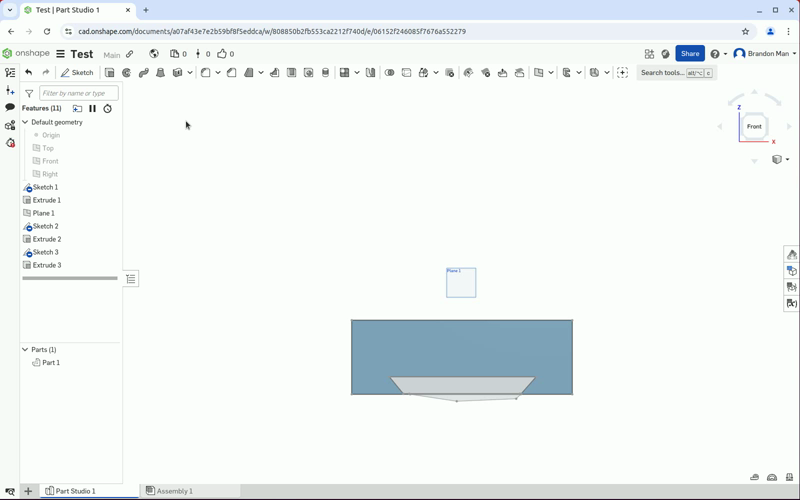
key(left, 2)
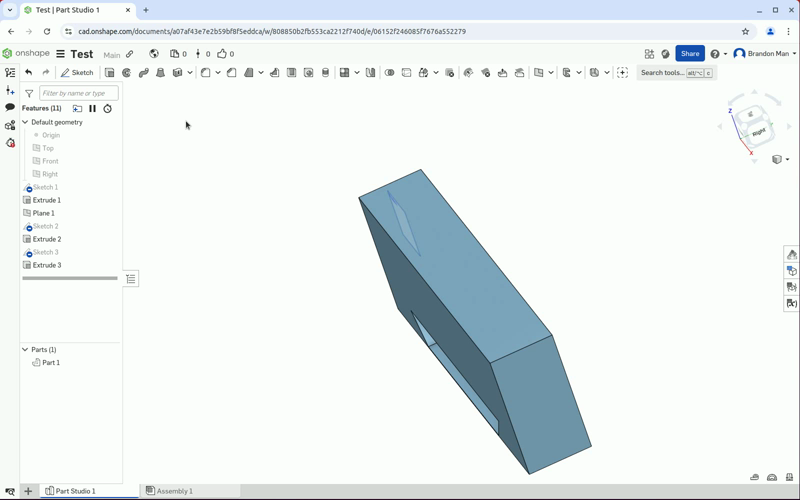
key(down, 2)
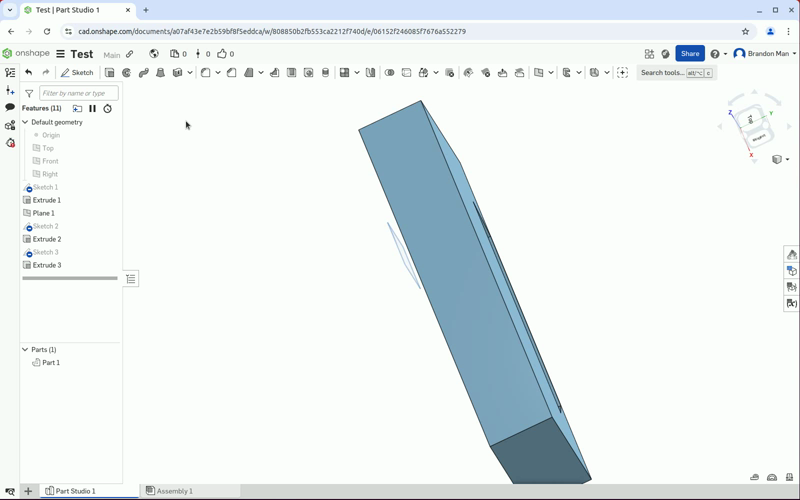
key(up, 2)
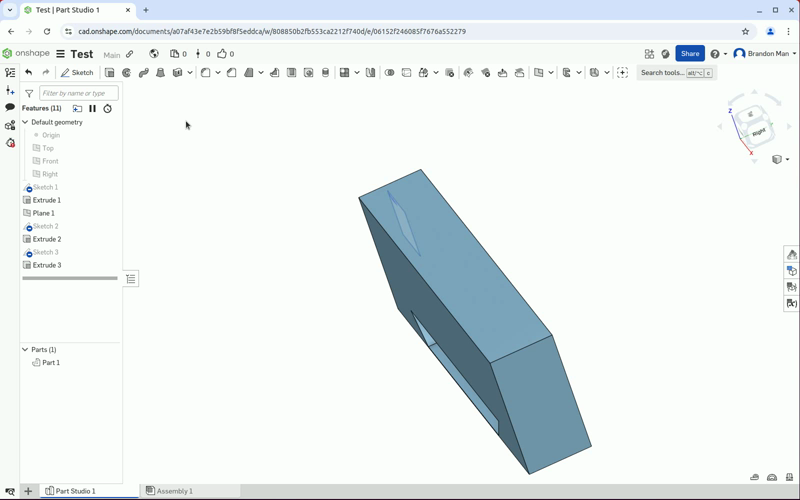
key(right, 2)
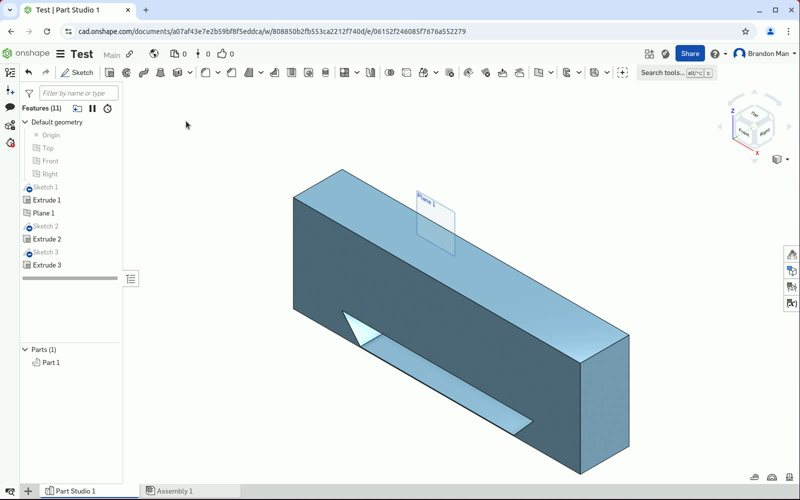
mouse_move(73, 189)
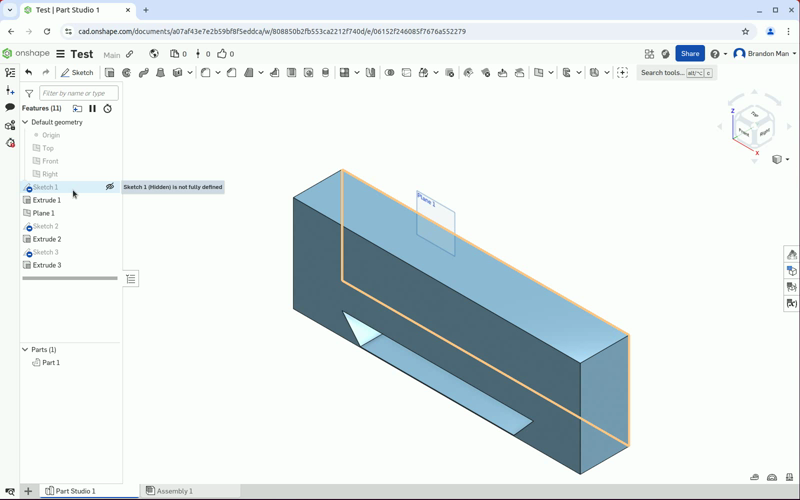
click(73, 189)